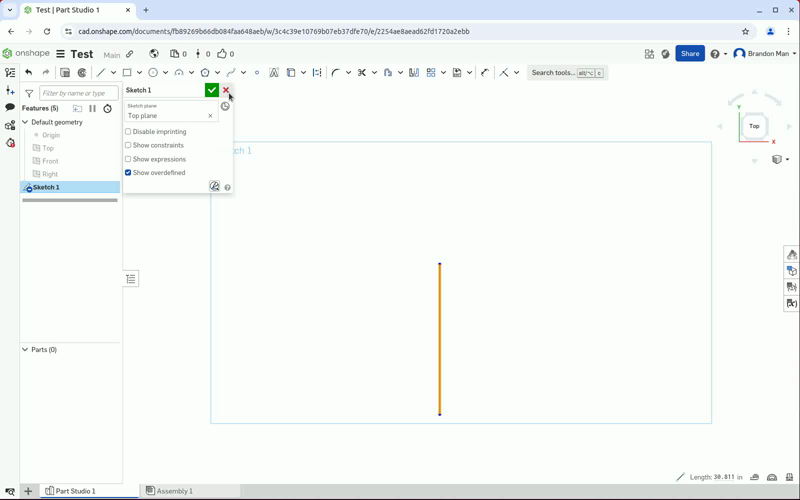
key(shift+h)
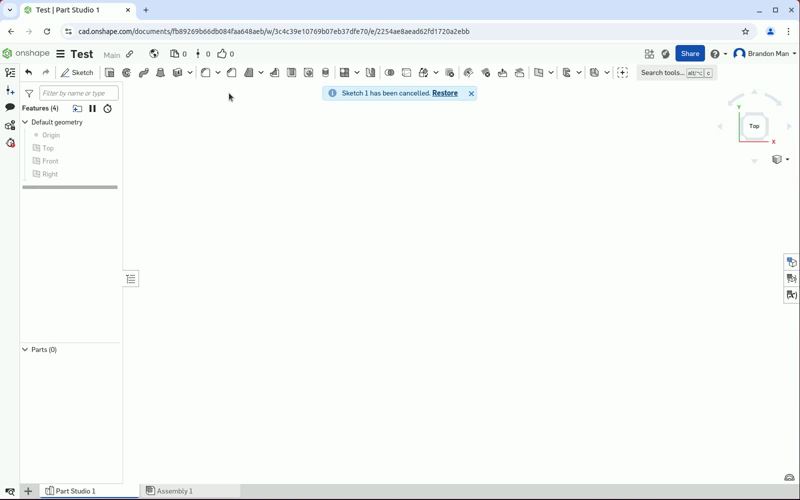
mouse_move(73, 352)
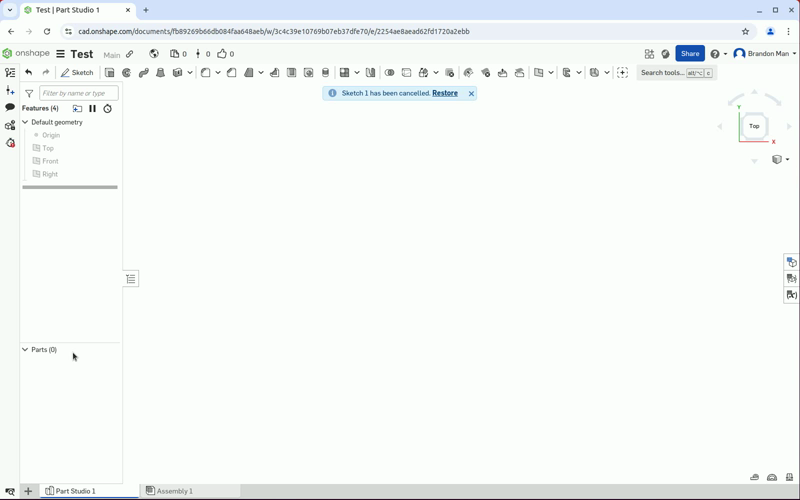
key(y)
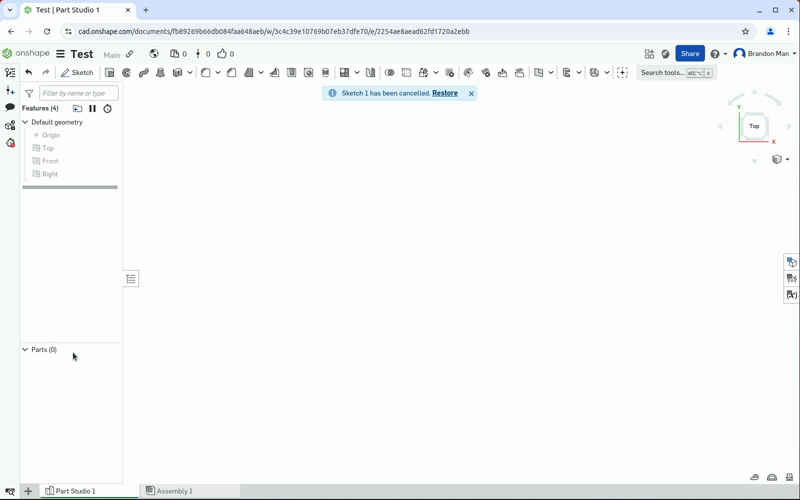
key(shift+p)
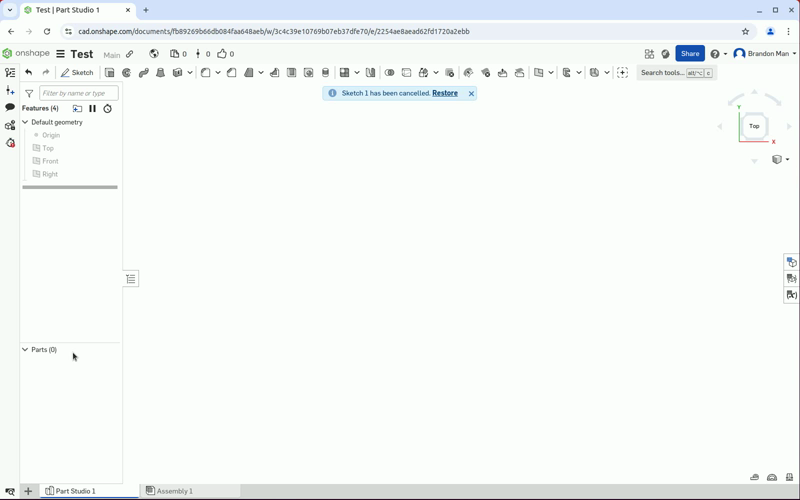
key(space)
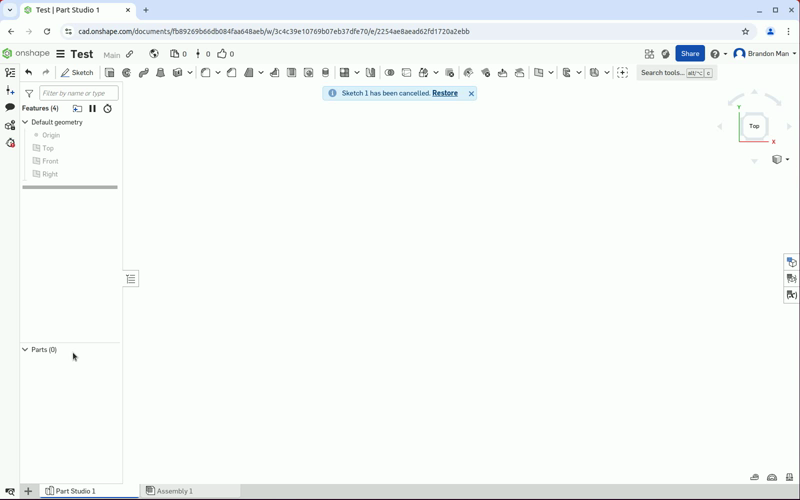
key_down(shift)
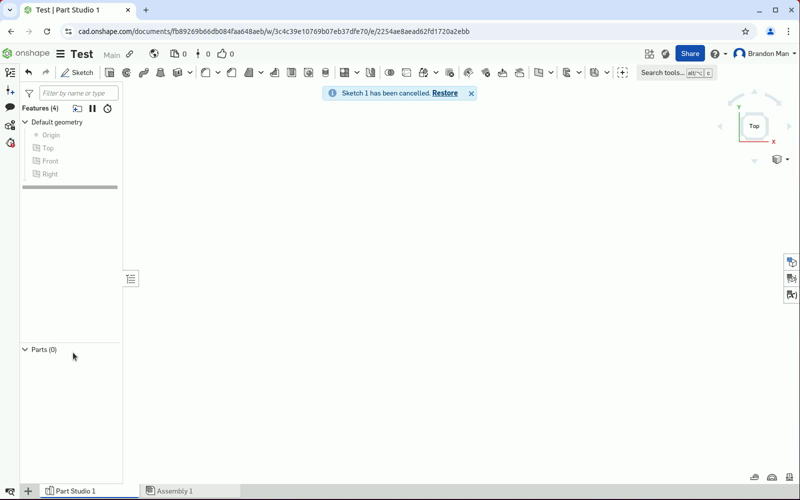
key(up)
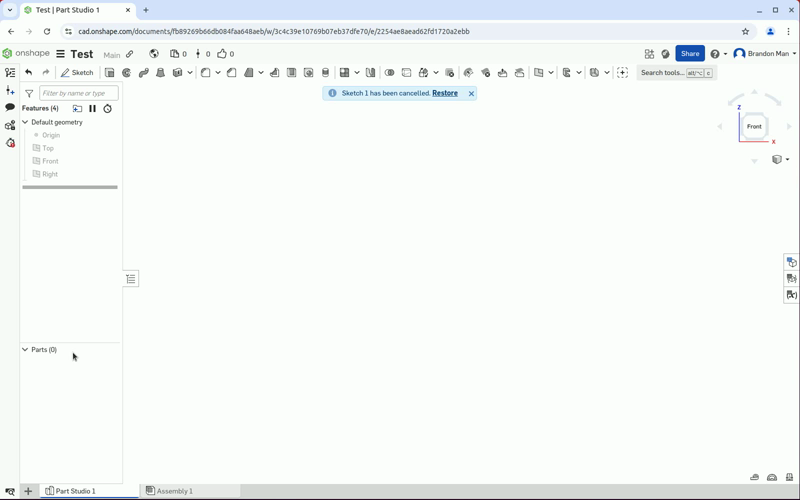
key_up(shift)
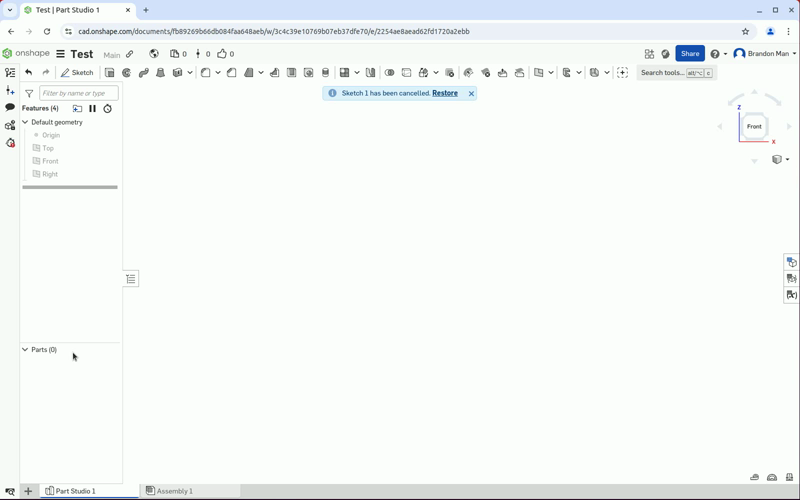
mouse_move(73, 352)
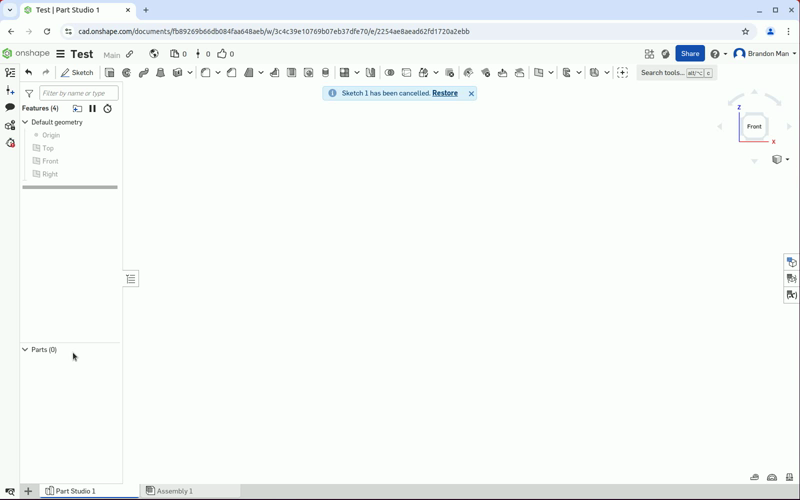
key(shift+y)
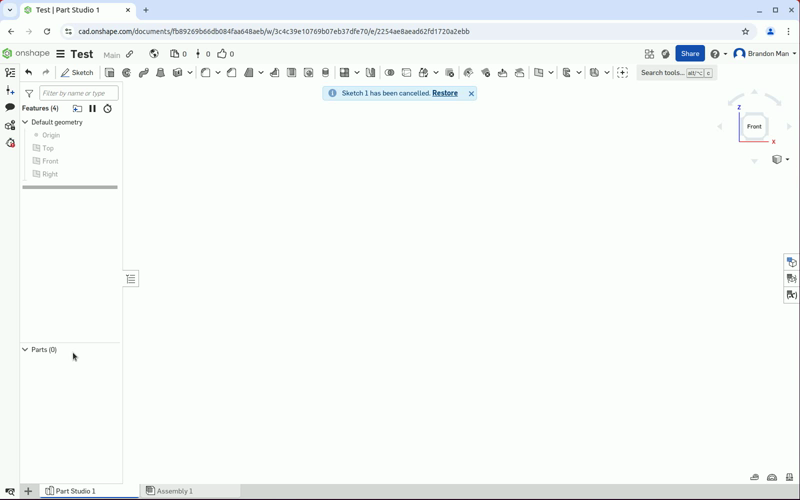
key(shift+s)
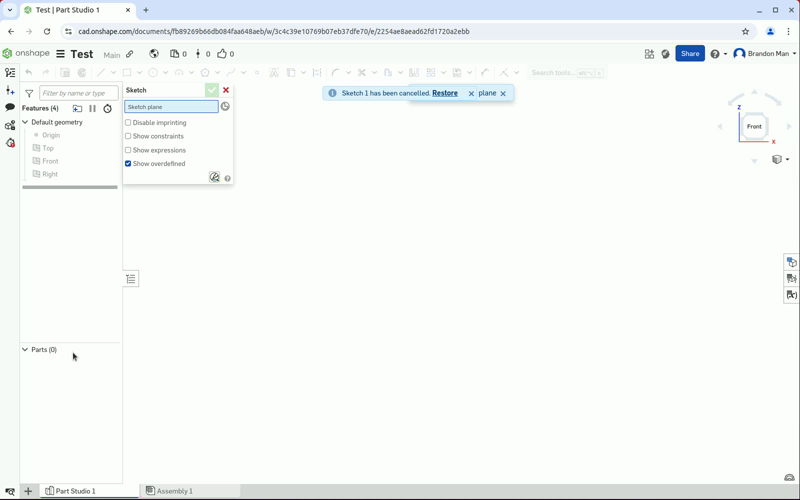
mouse_move(73, 163)
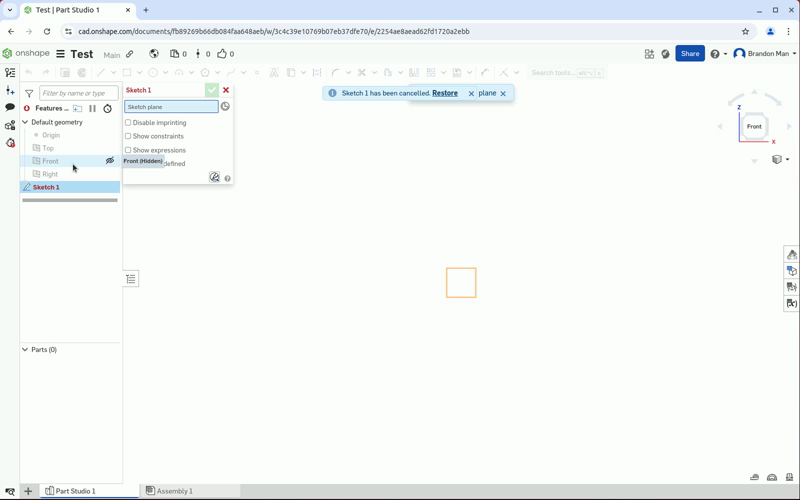
click(73, 163)
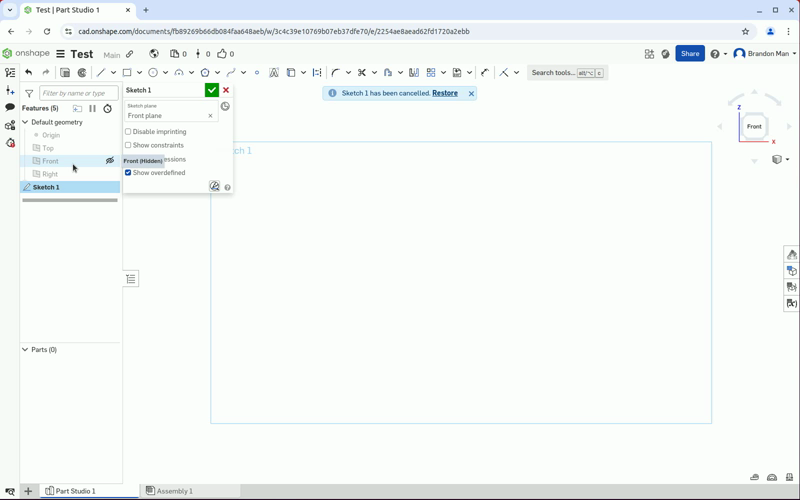
mouse_move(73, 352)
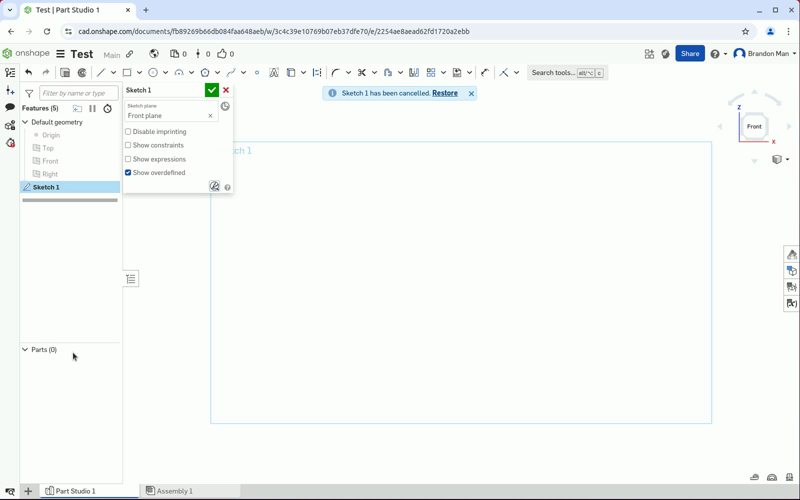
key(y)
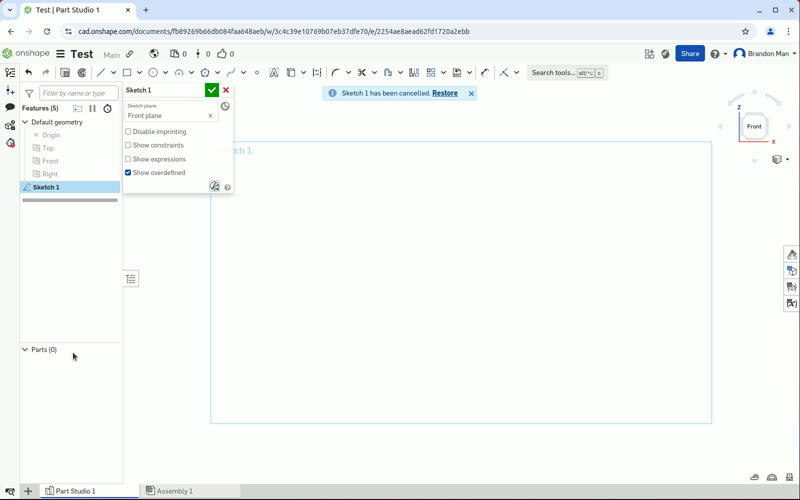
key(l)
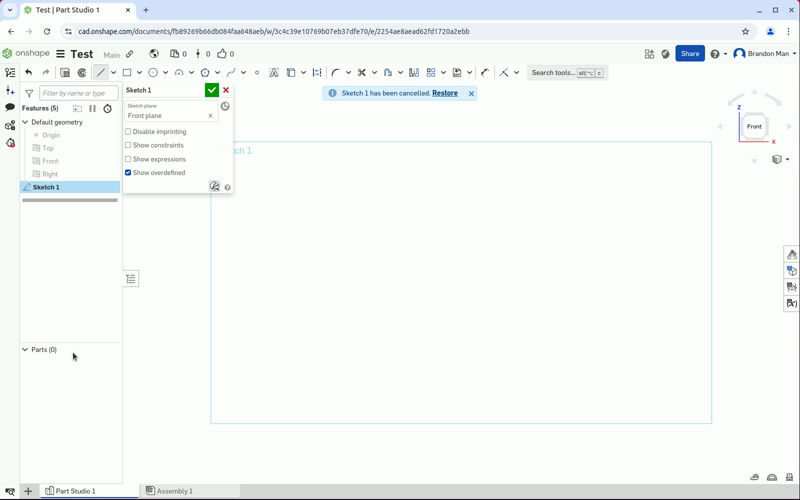
key_down(shift)
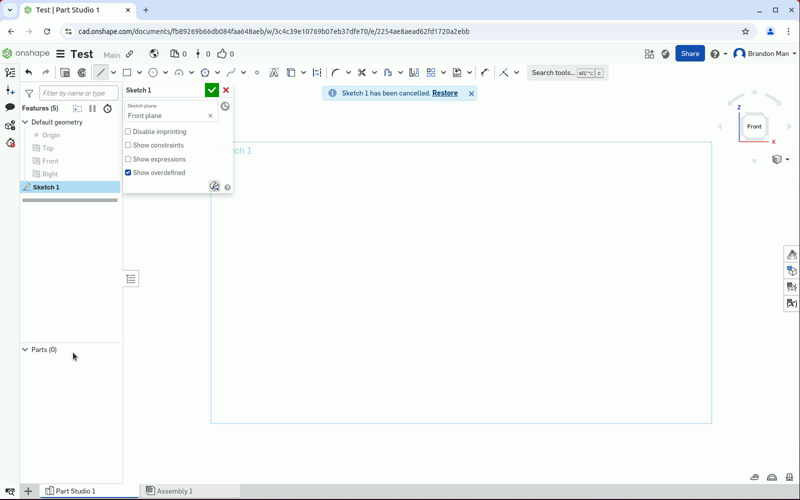
mouse_move(437, 281)
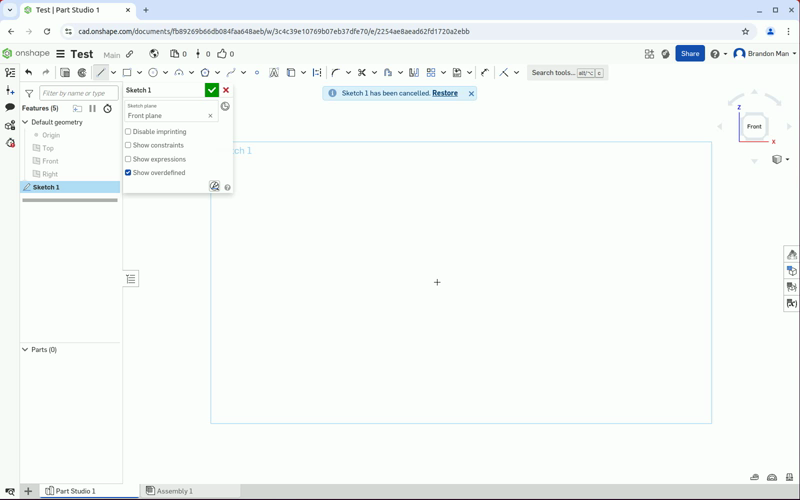
click(437, 281)
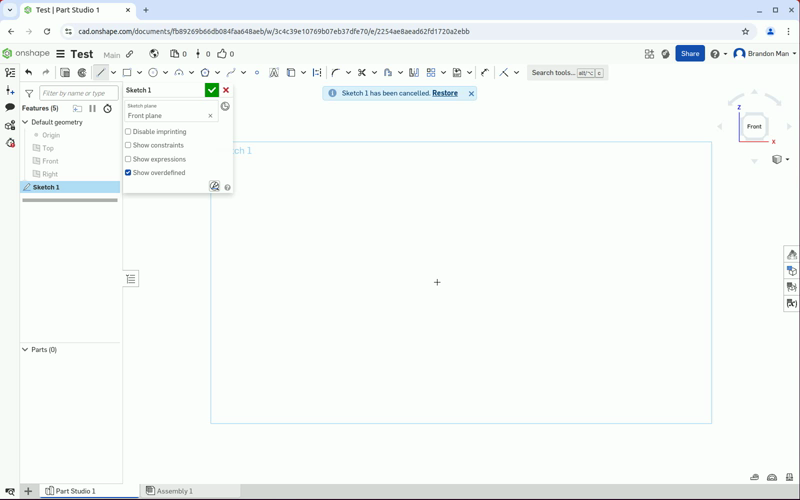
key_up(shift)
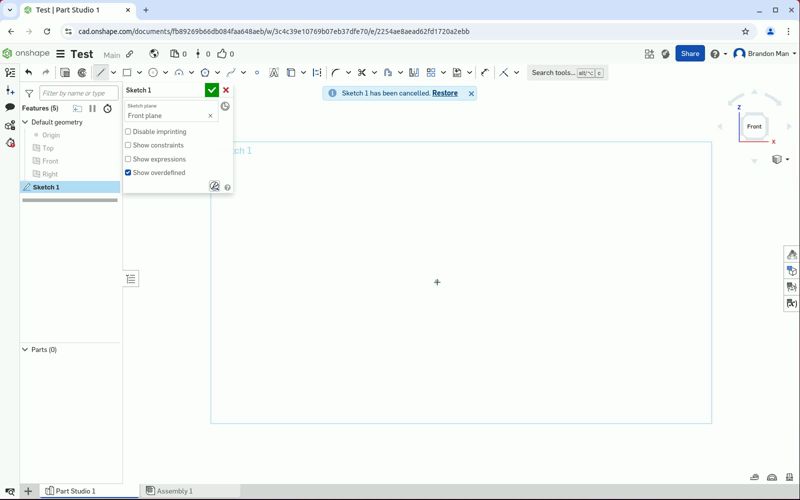
key_down(shift)
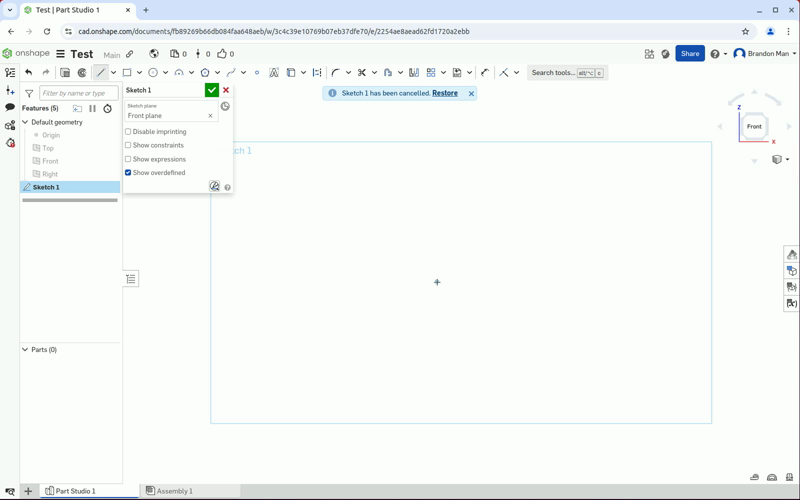
mouse_move(467, 281)
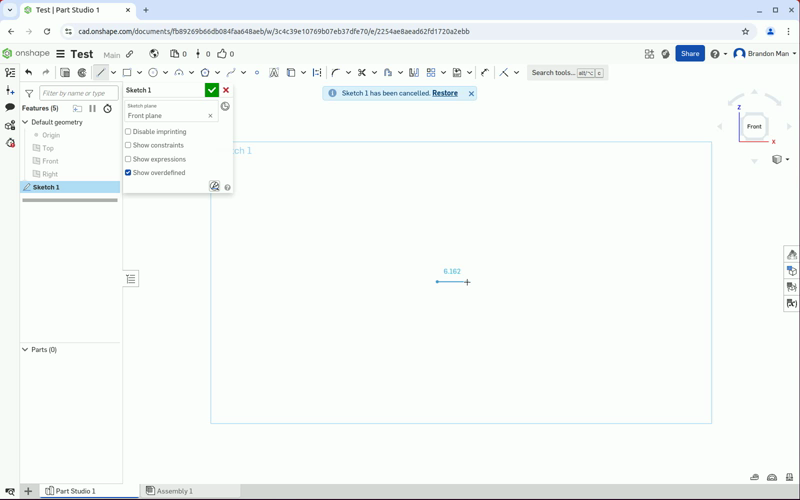
mouse_move(454, 281)
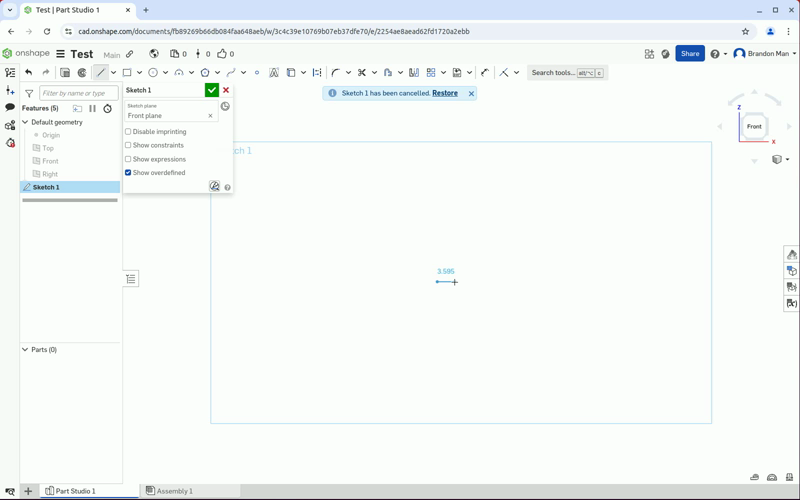
click(454, 281)
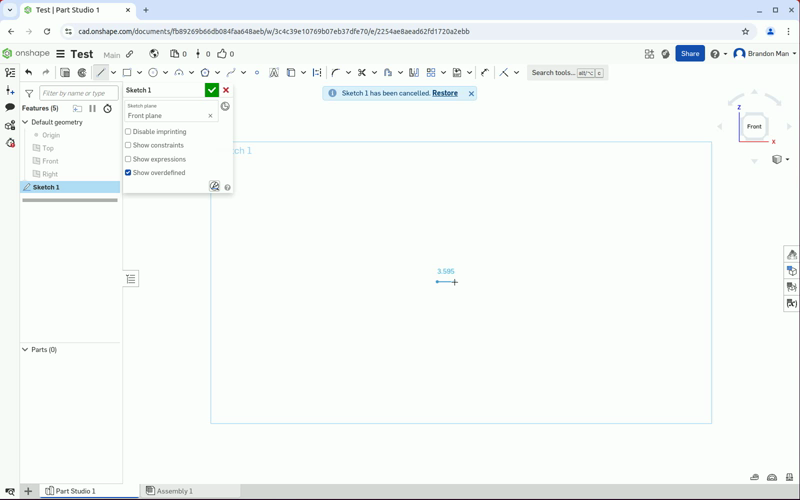
key_up(shift)
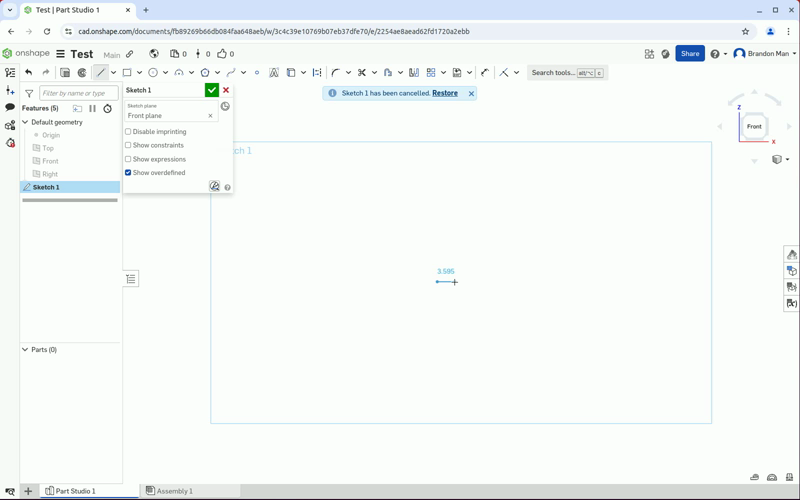
key_down(shift)
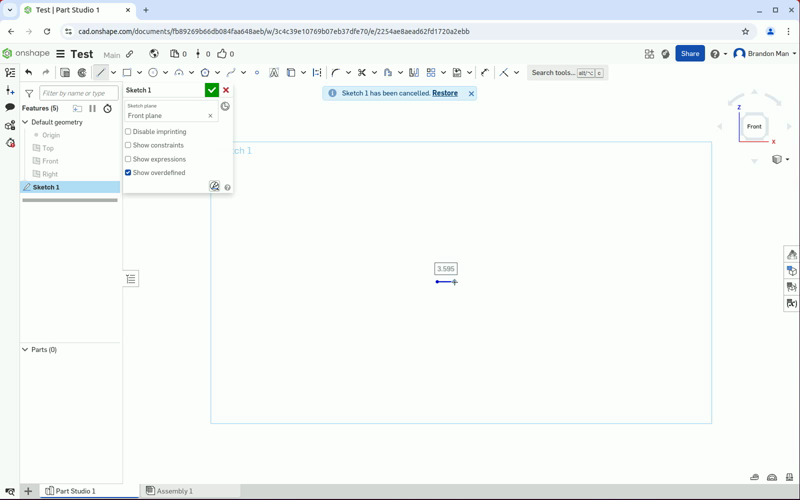
mouse_move(484, 281)
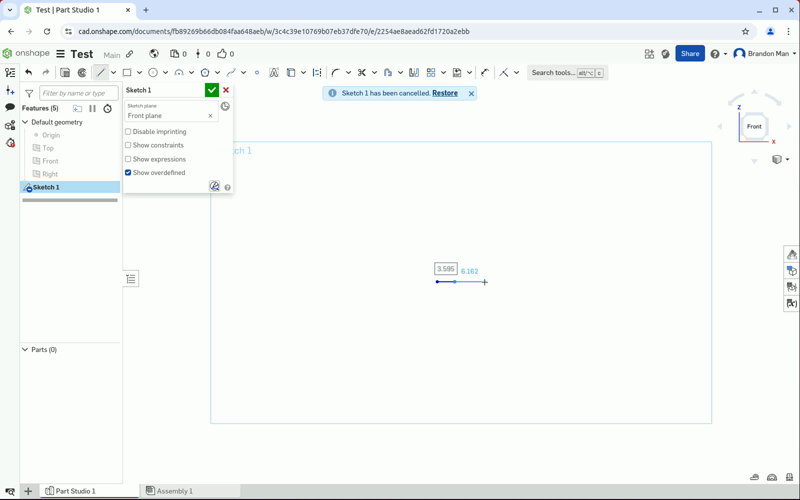
mouse_move(454, 279)
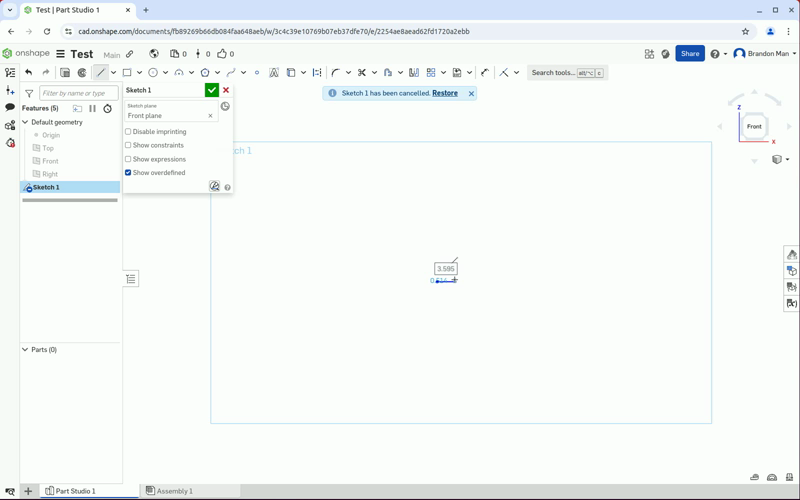
scroll(6)
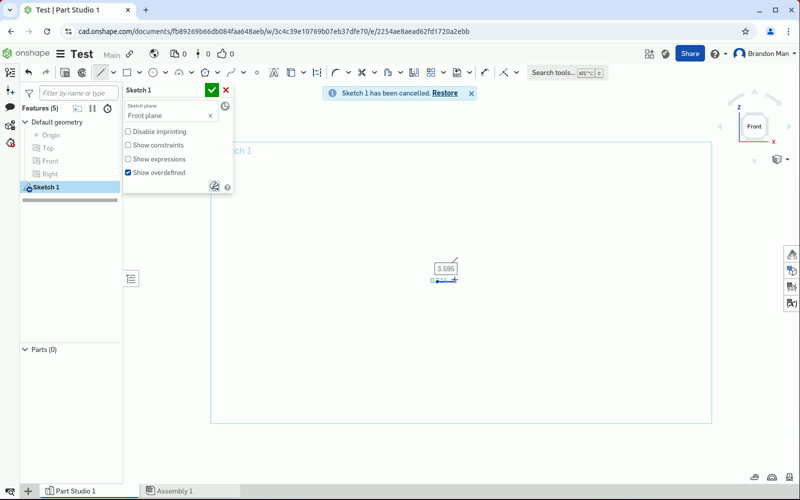
scroll(6)
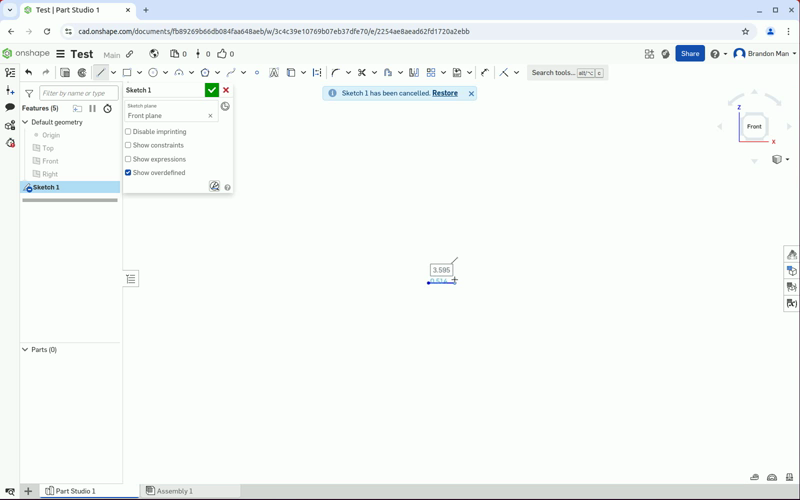
scroll(6)
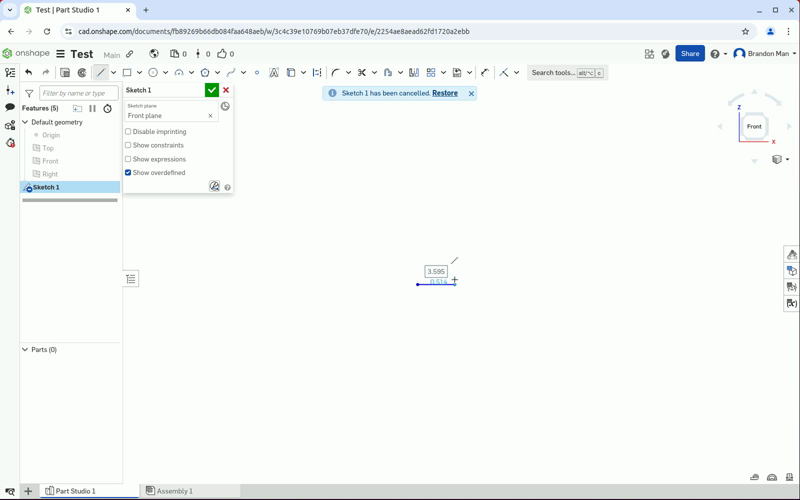
scroll(6)
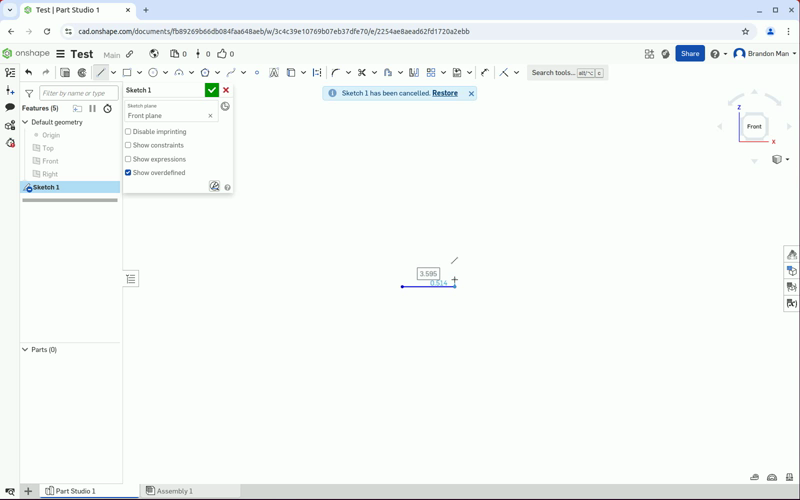
scroll(6)
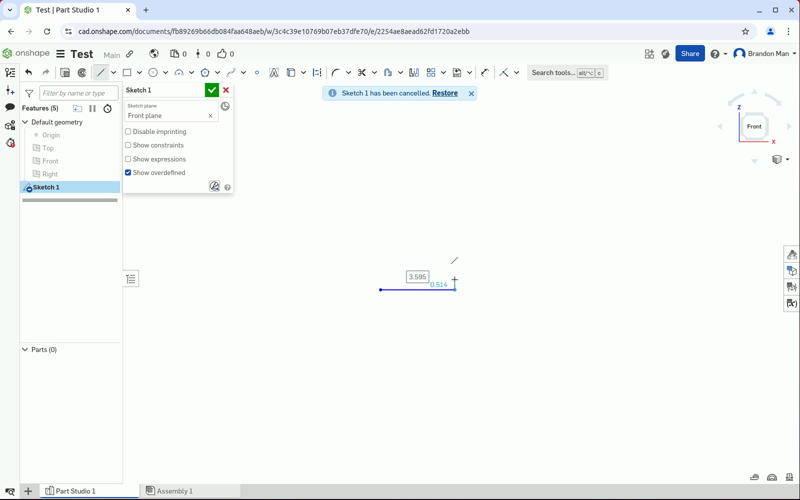
scroll(6)
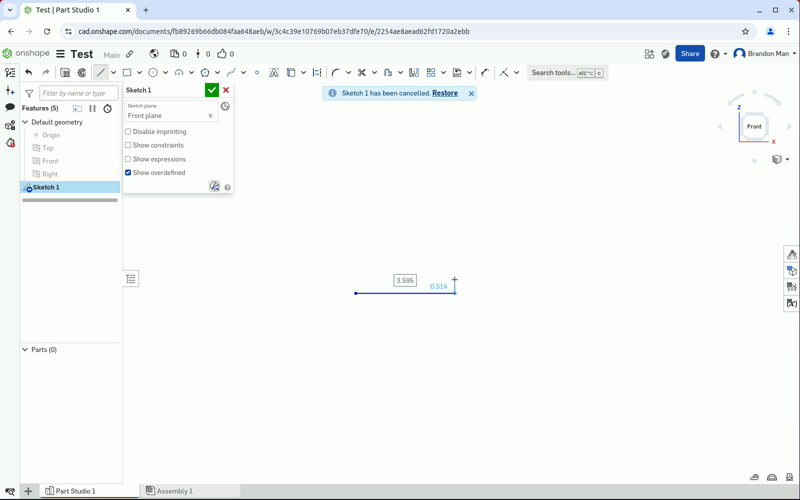
scroll(6)
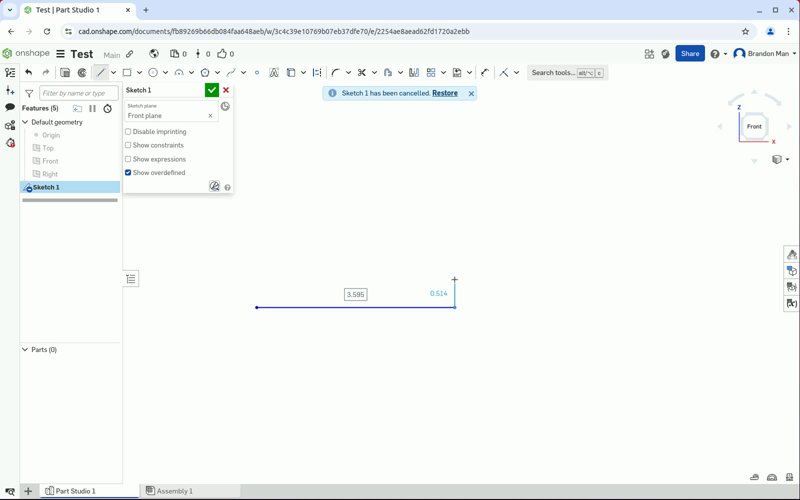
click(454, 279)
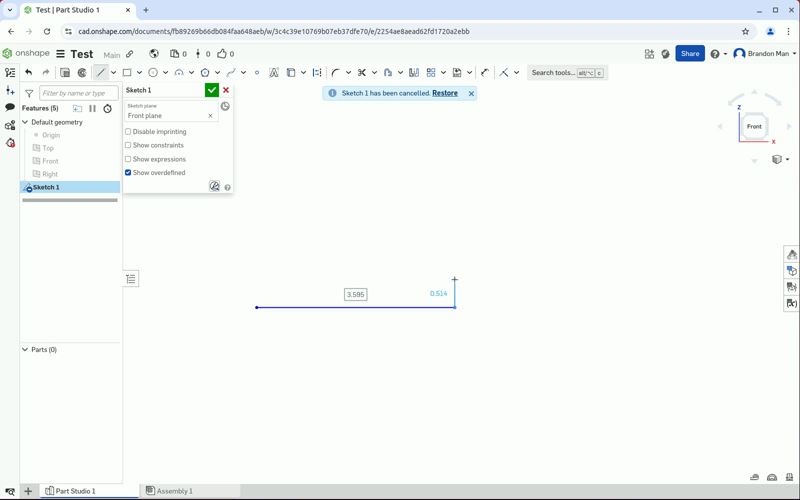
scroll(-6)
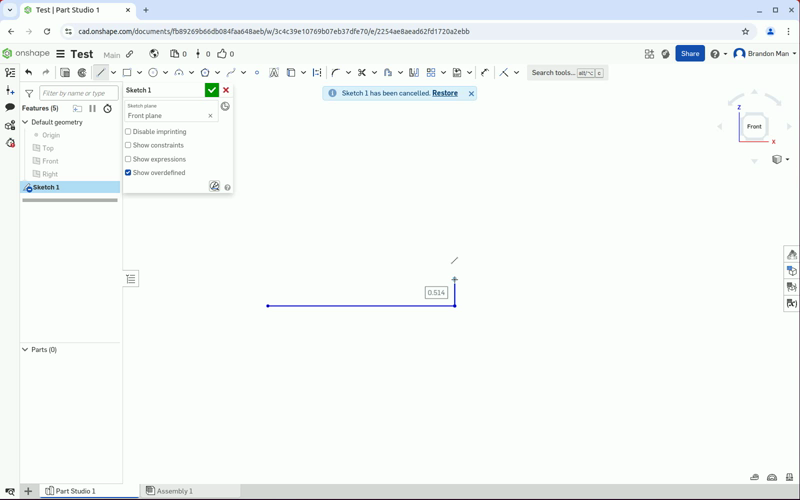
scroll(-6)
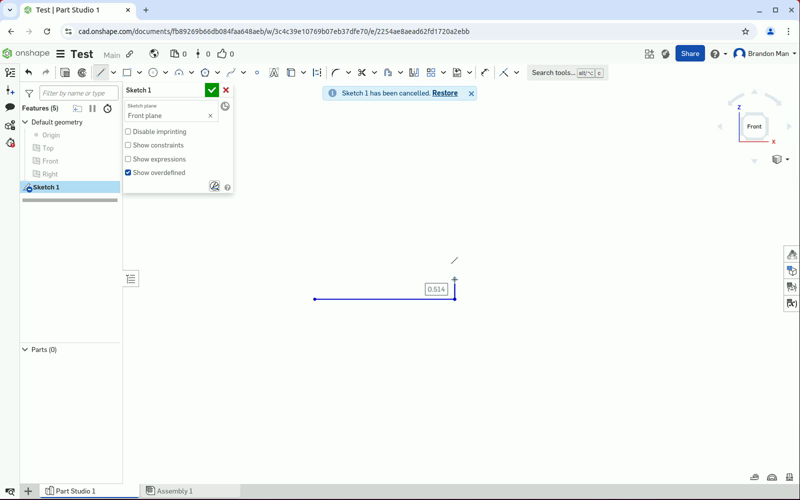
scroll(-6)
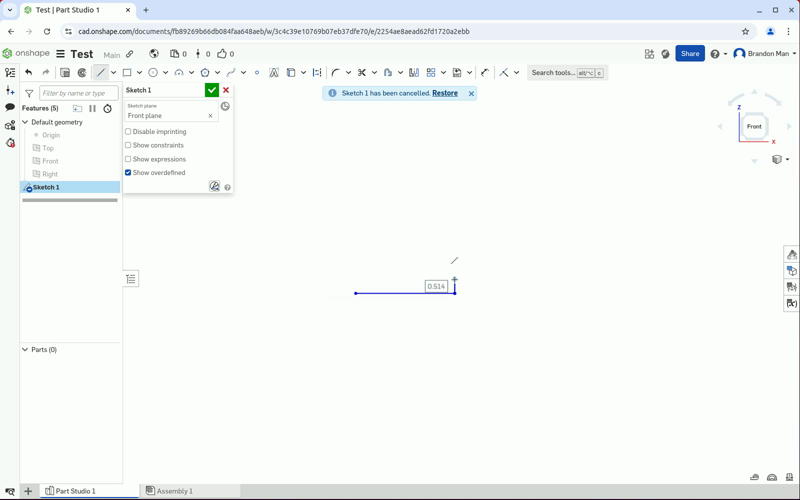
scroll(-6)
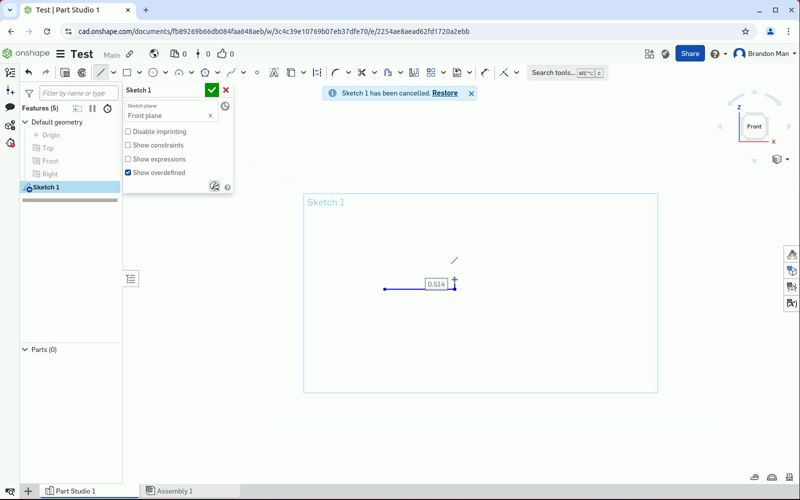
scroll(-6)
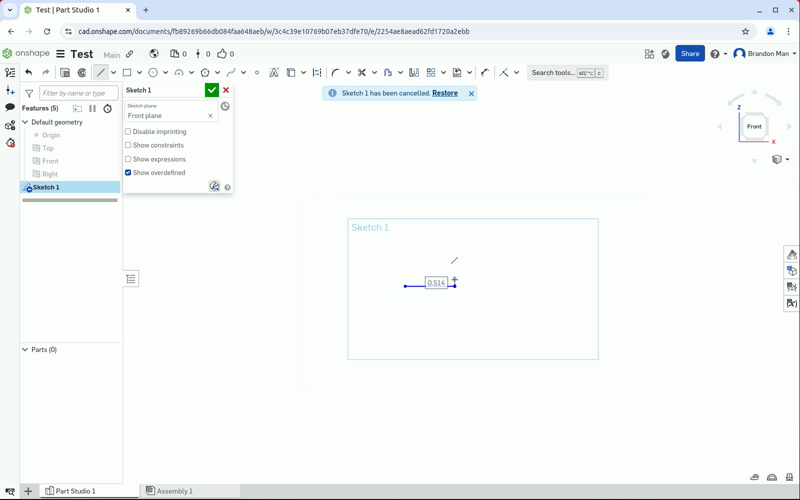
scroll(-6)
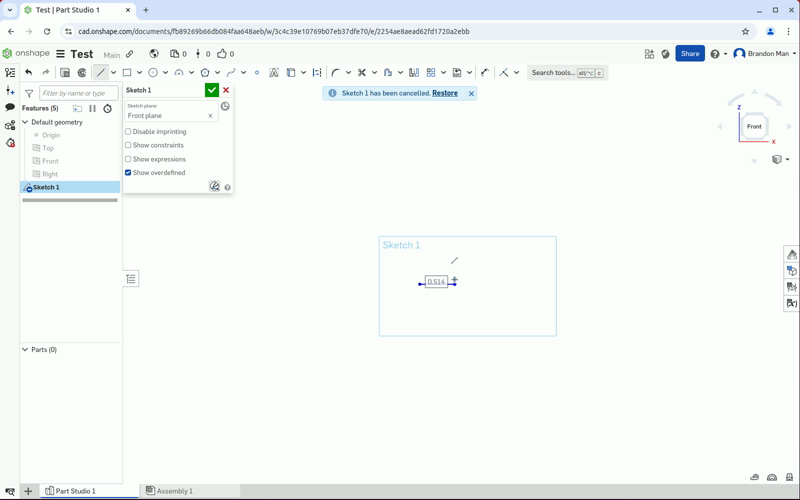
scroll(-6)
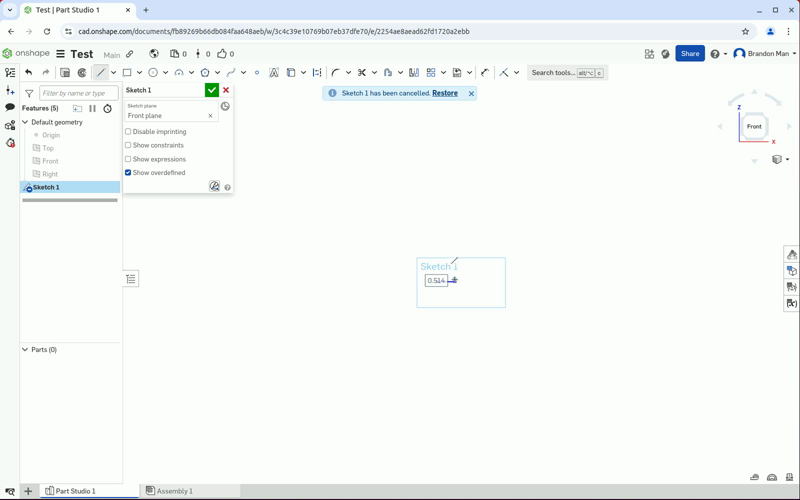
key_up(shift)
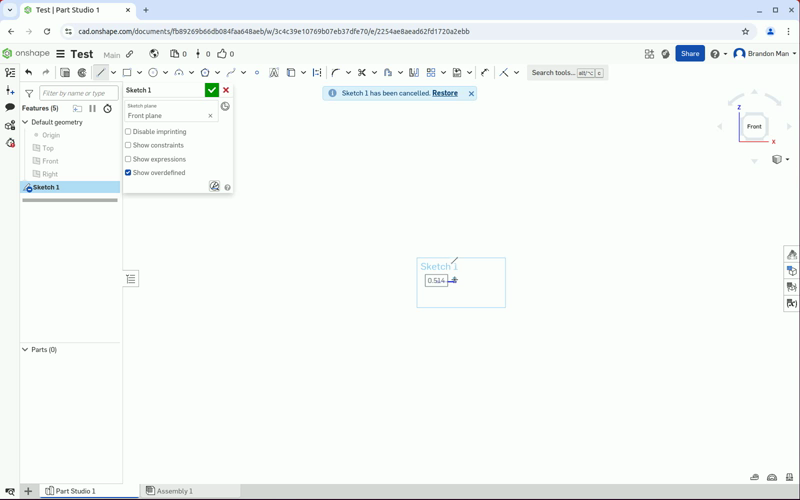
key_down(shift)
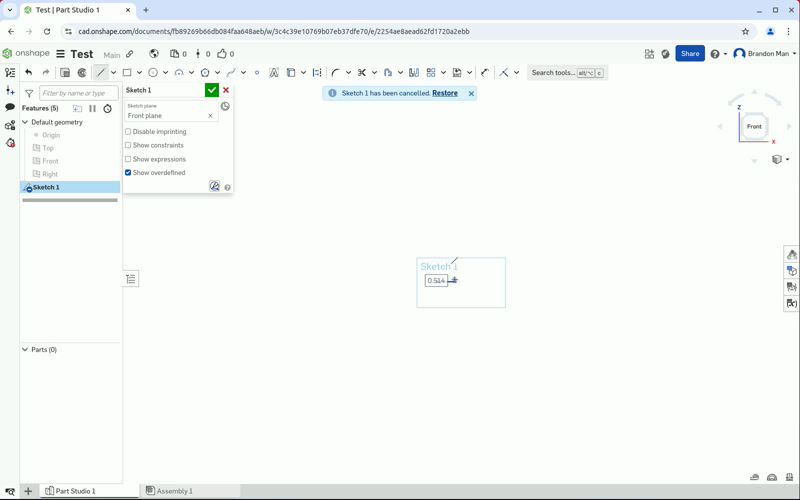
mouse_move(484, 279)
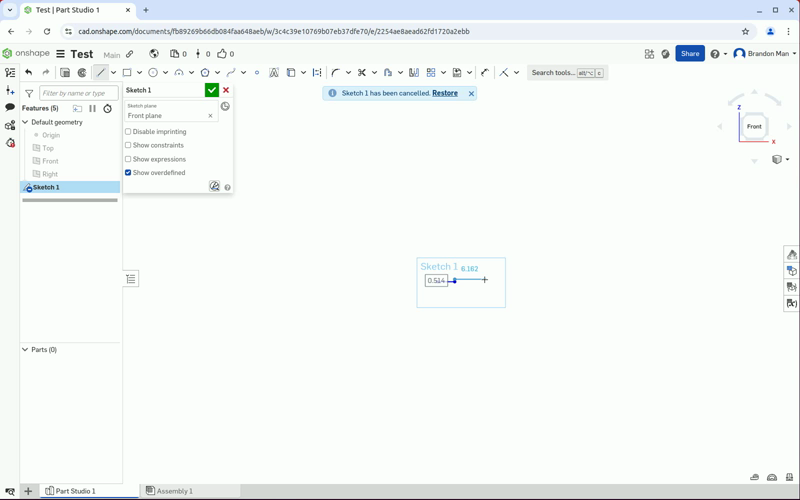
mouse_move(437, 279)
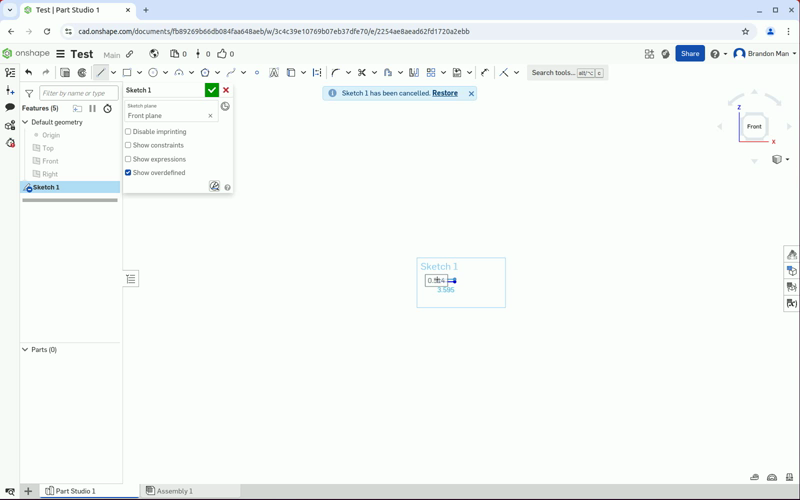
scroll(6)
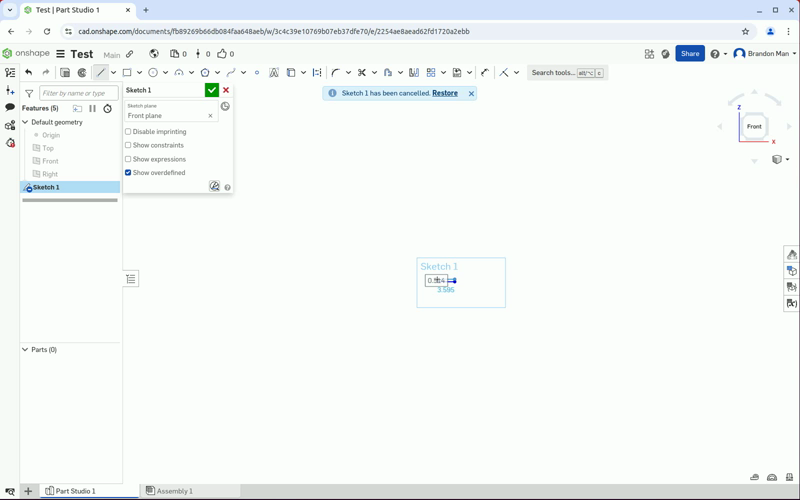
scroll(6)
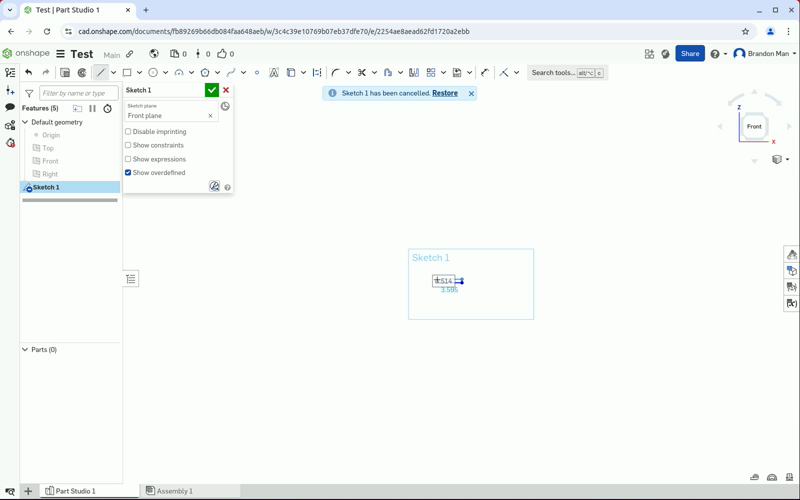
scroll(6)
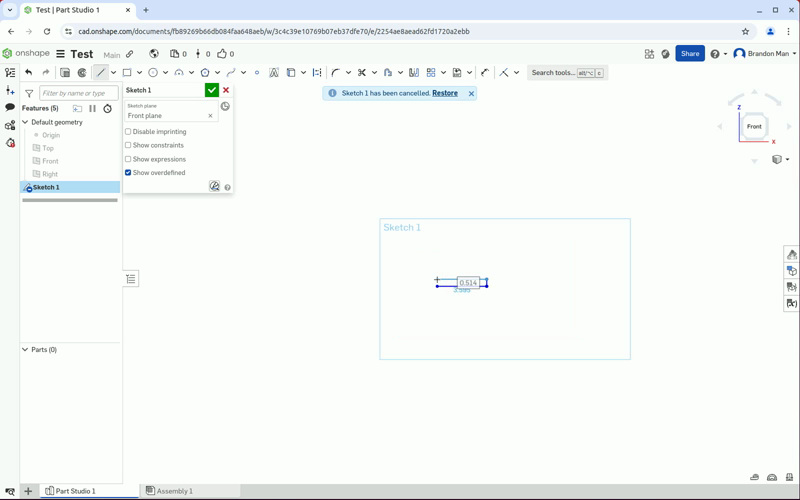
scroll(6)
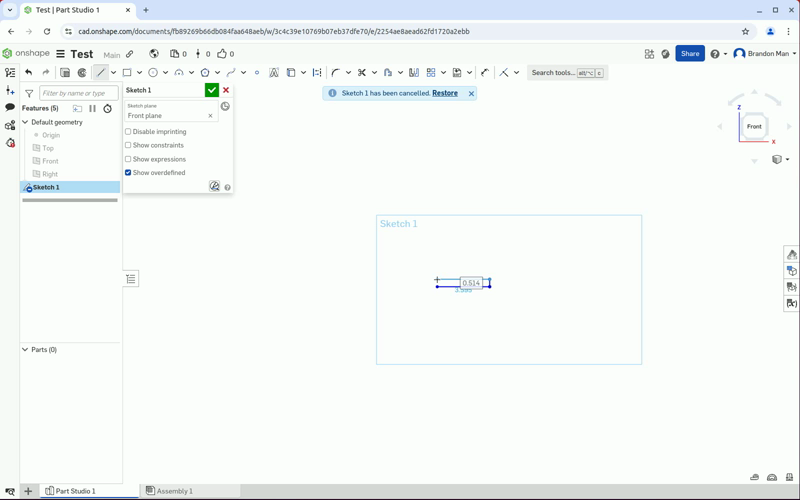
scroll(6)
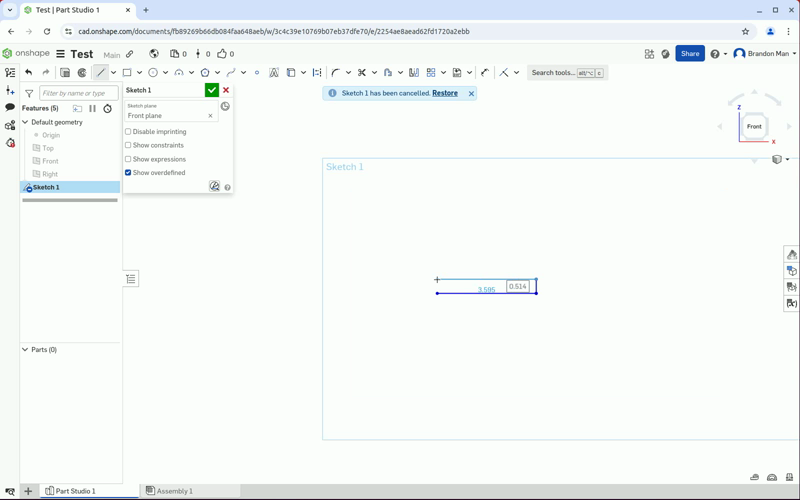
scroll(6)
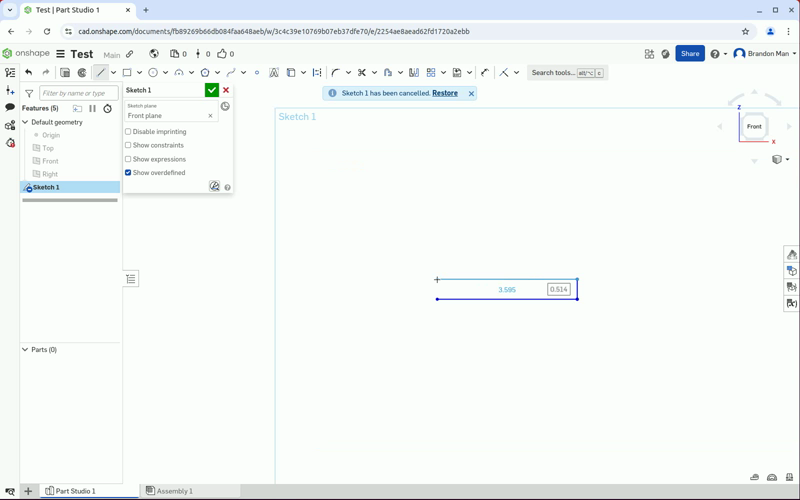
scroll(6)
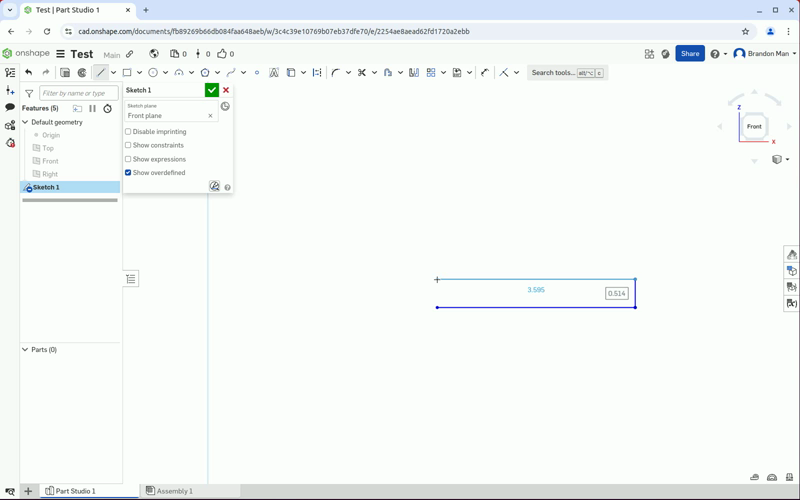
click(437, 279)
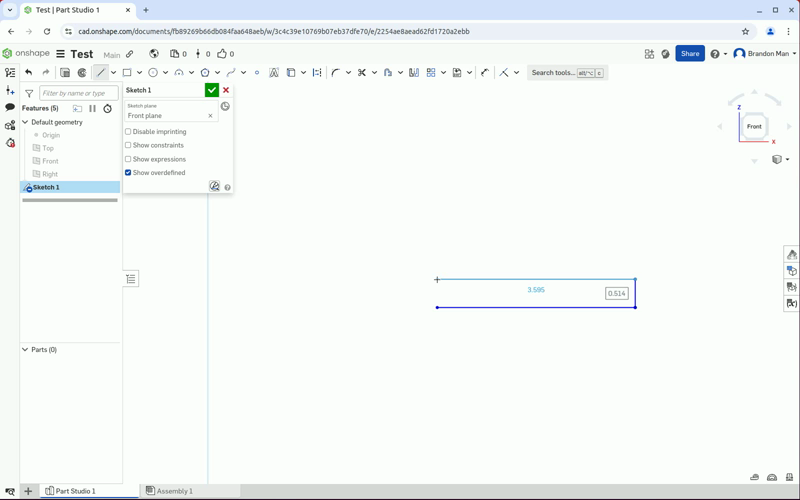
scroll(-6)
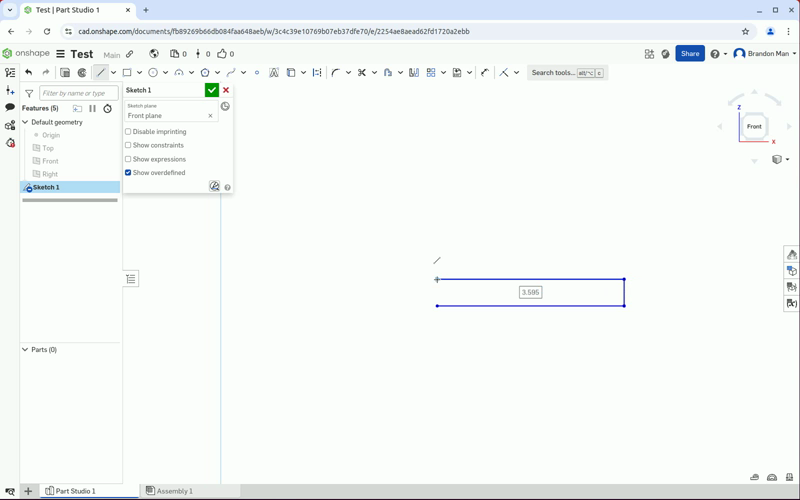
scroll(-6)
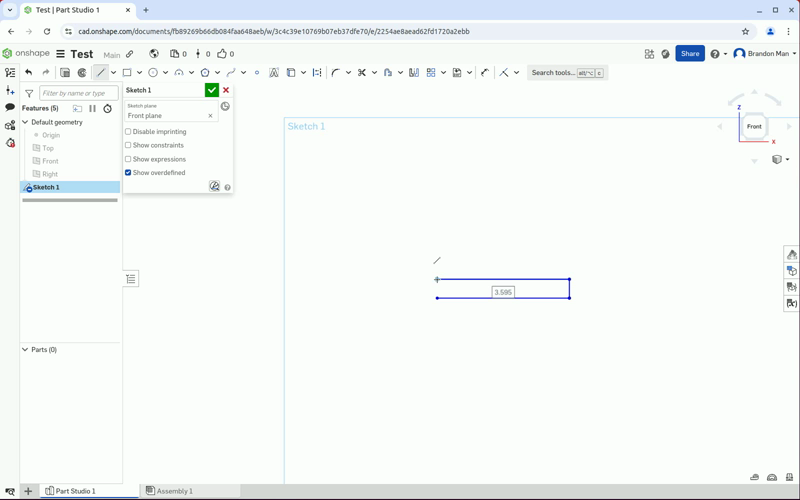
scroll(-6)
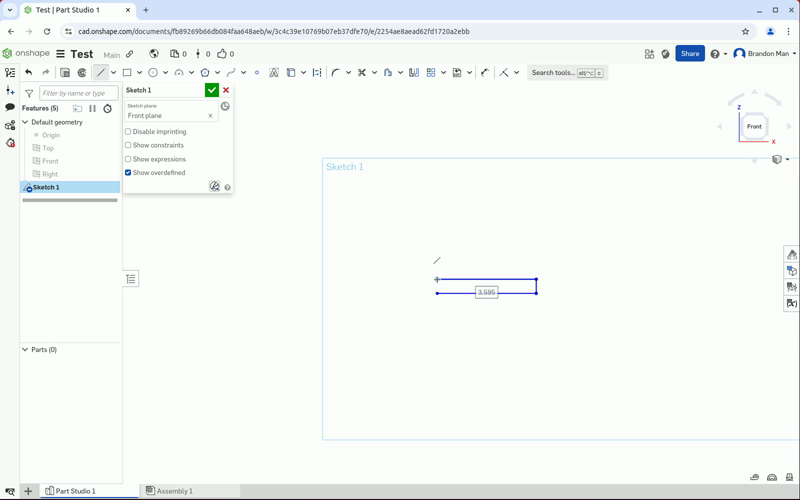
scroll(-6)
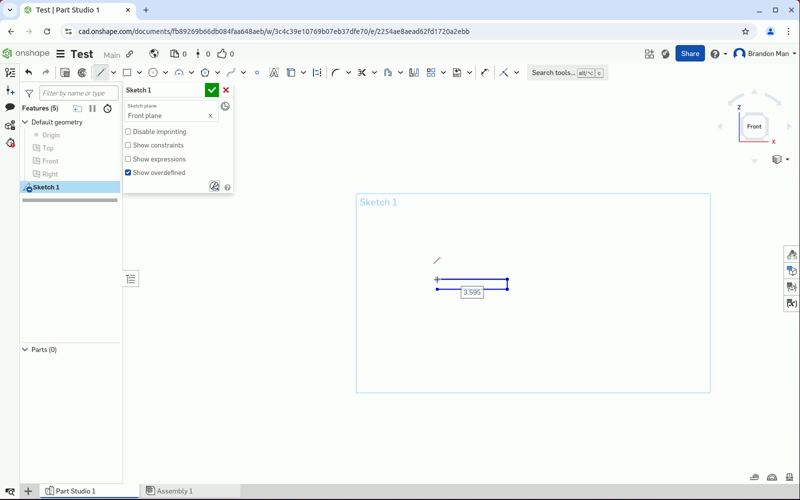
scroll(-6)
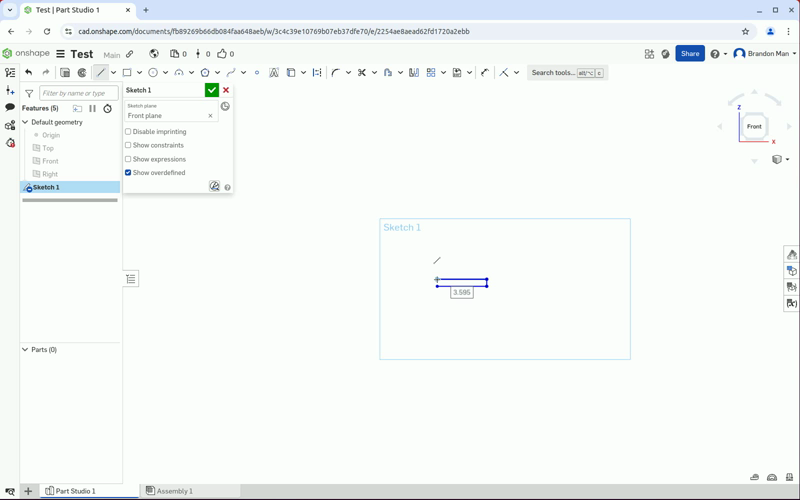
scroll(-6)
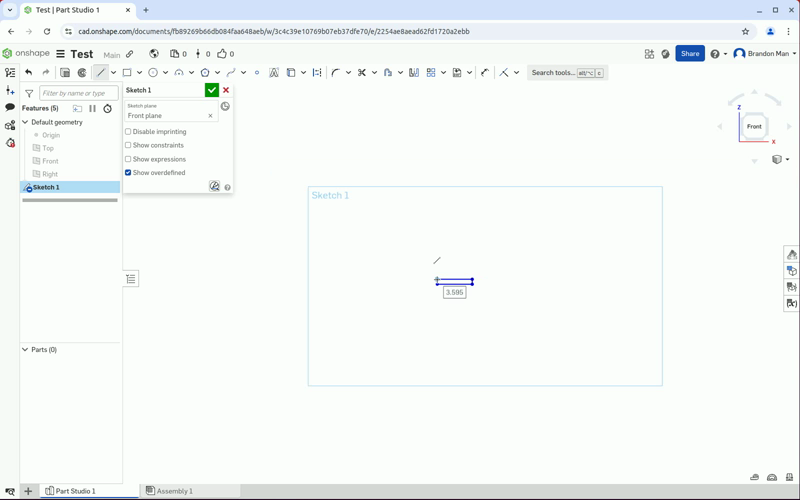
scroll(-6)
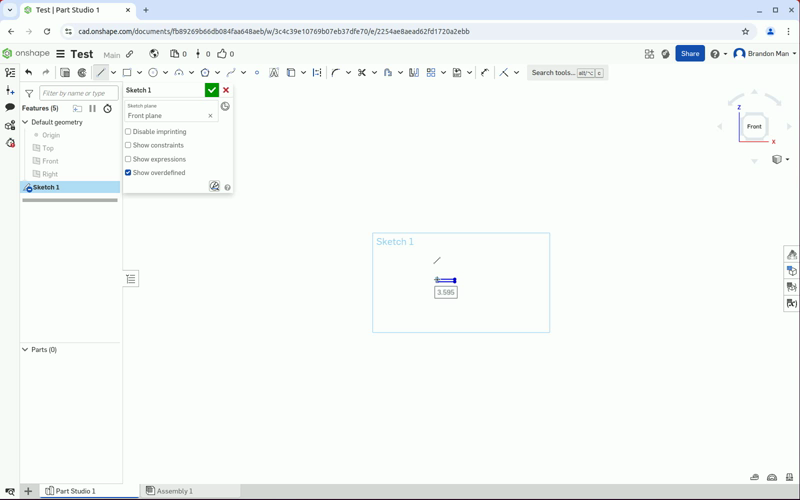
key_up(shift)
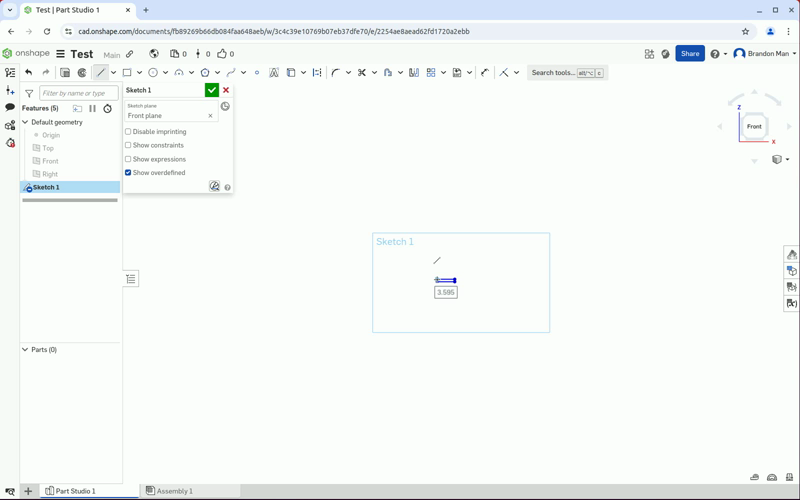
mouse_move(467, 279)
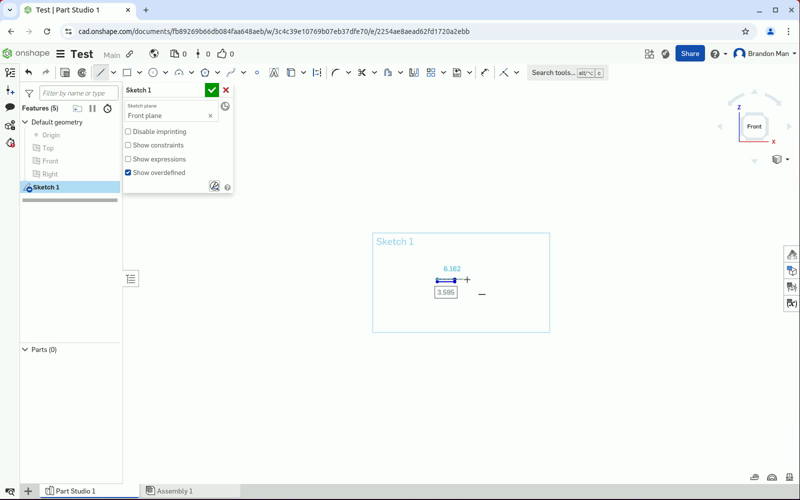
key_down(shift)
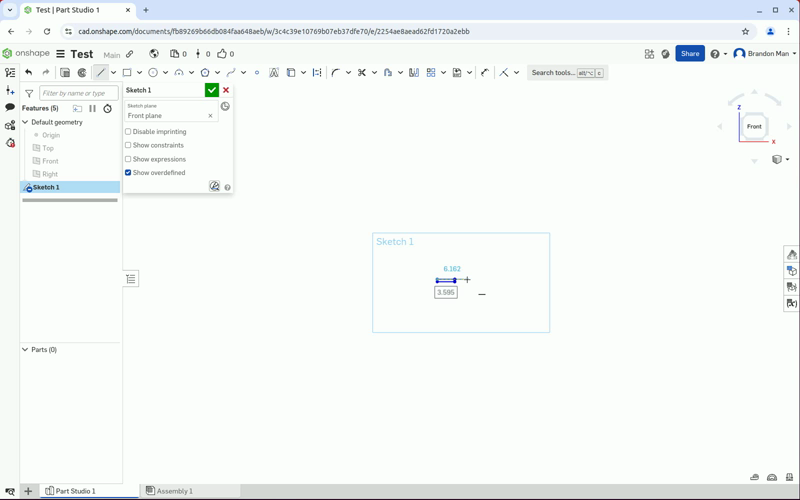
mouse_move(437, 281)
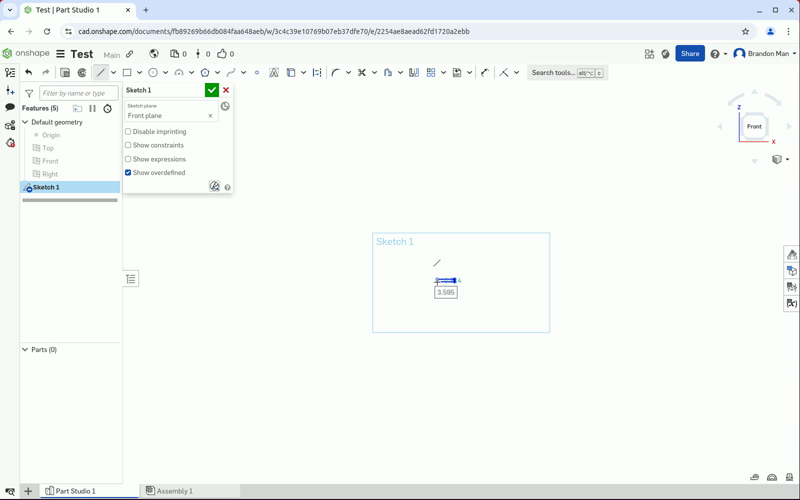
scroll(6)
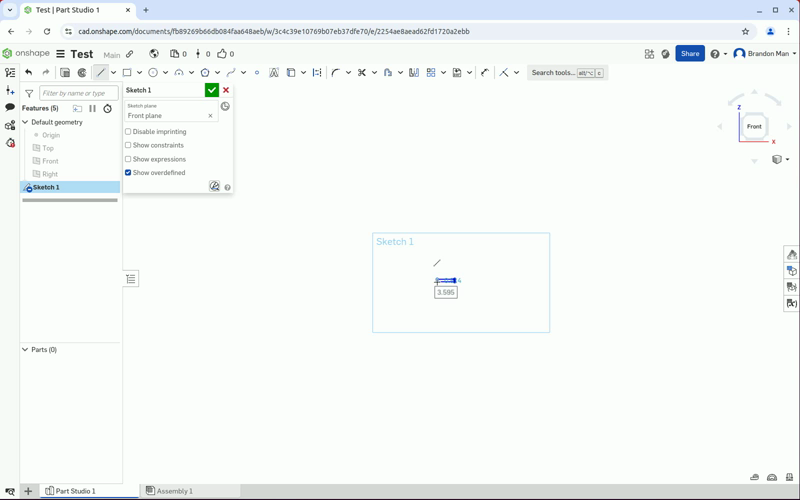
scroll(6)
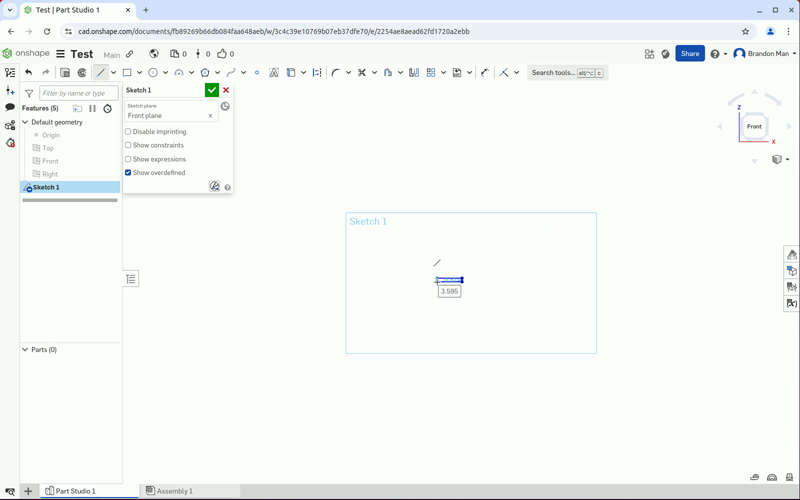
scroll(6)
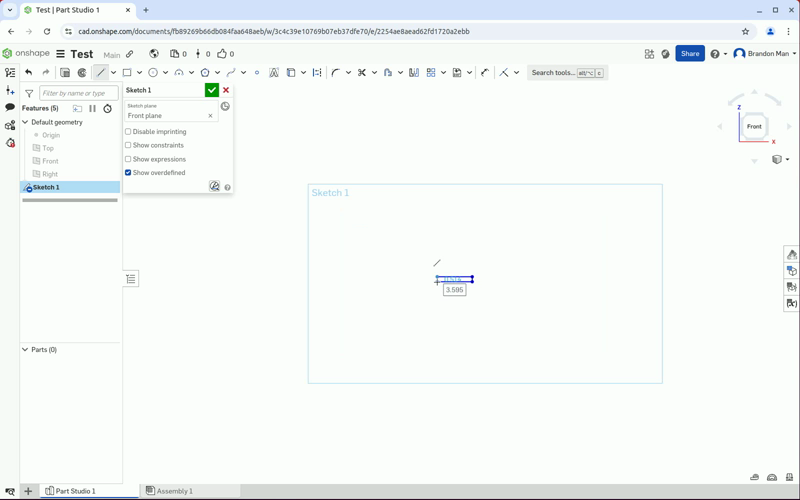
scroll(6)
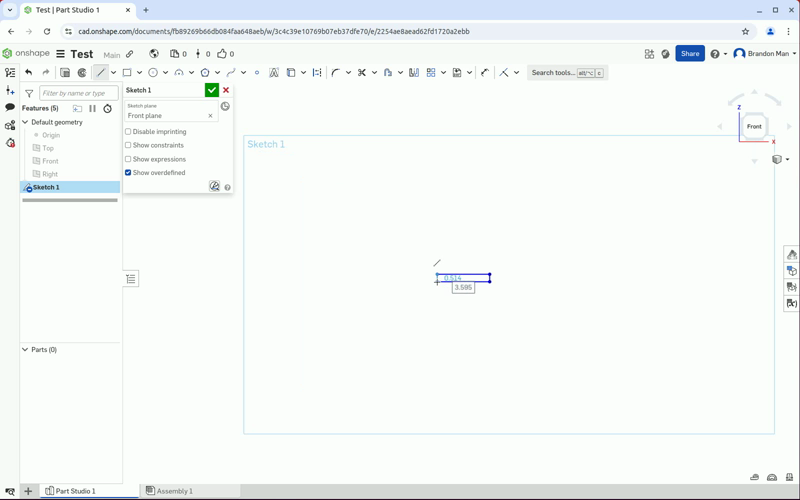
scroll(6)
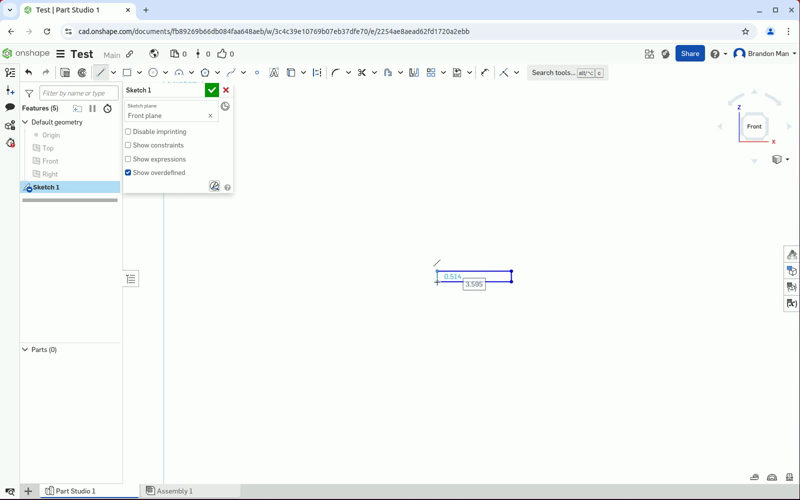
scroll(6)
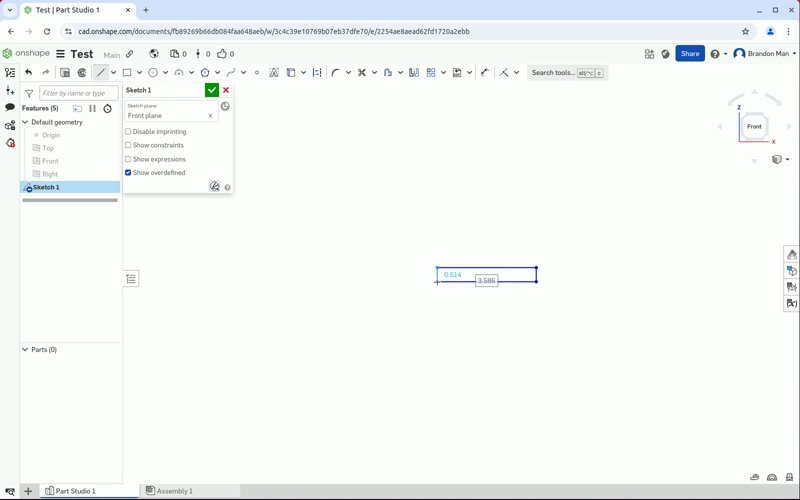
scroll(6)
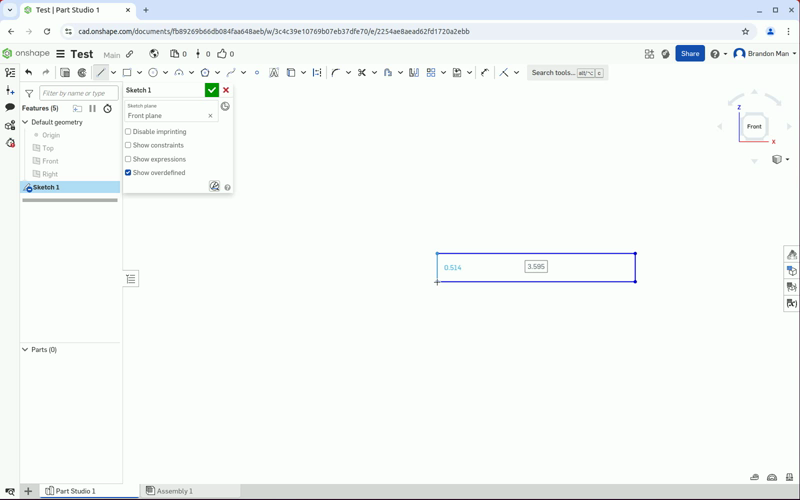
key_up(shift)
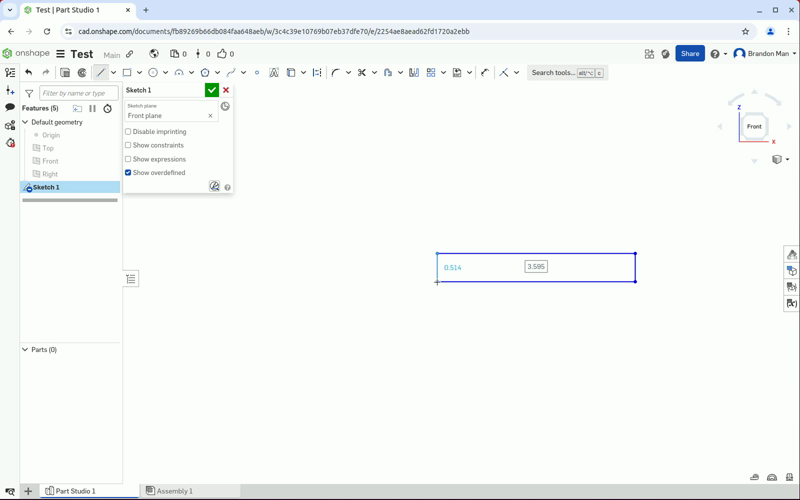
click(437, 281)
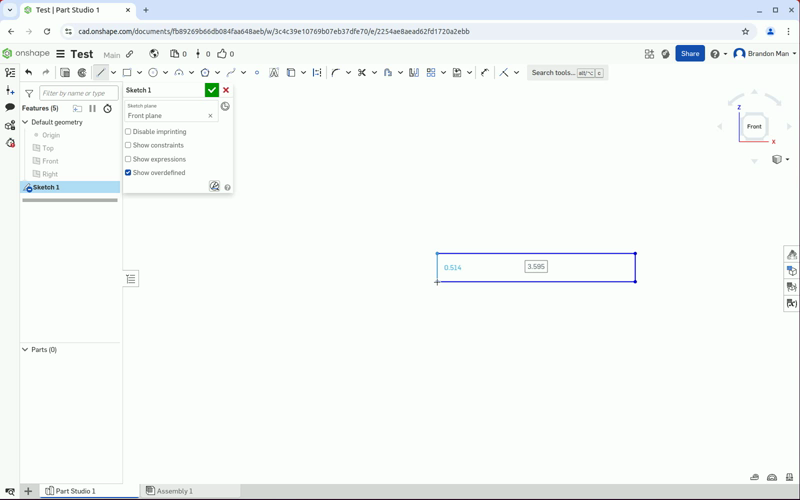
scroll(-6)
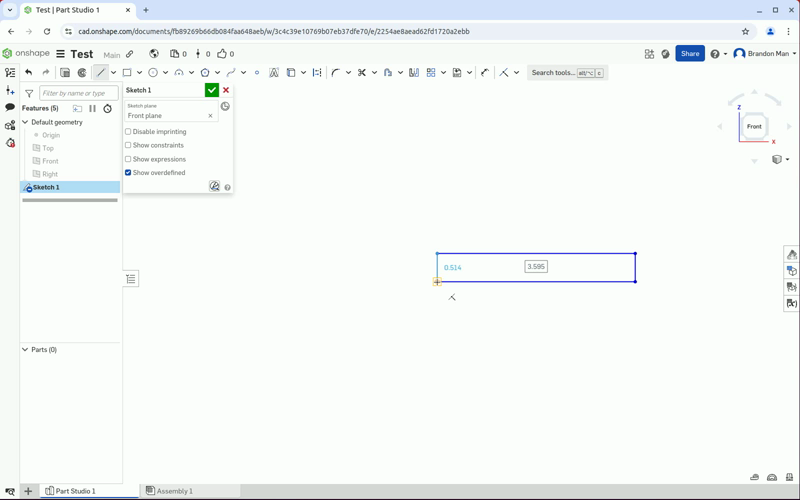
scroll(-6)
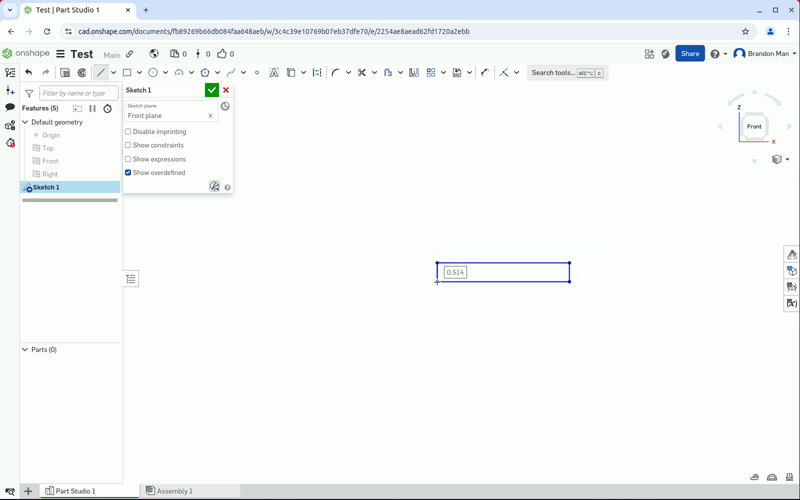
scroll(-6)
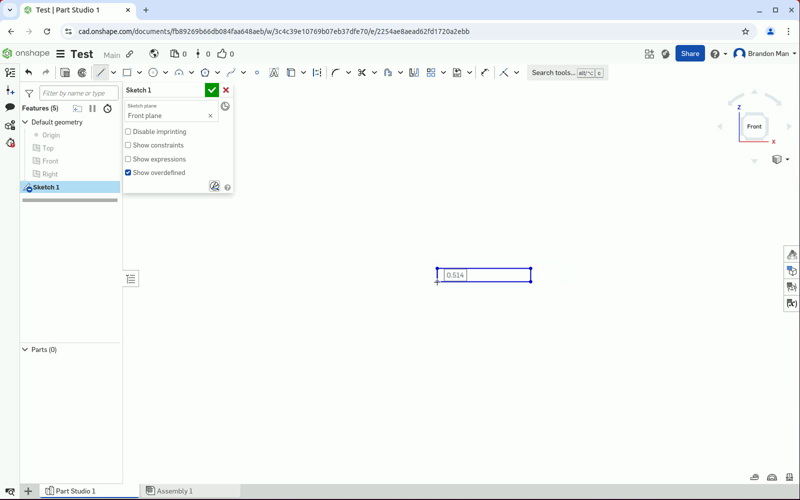
scroll(-6)
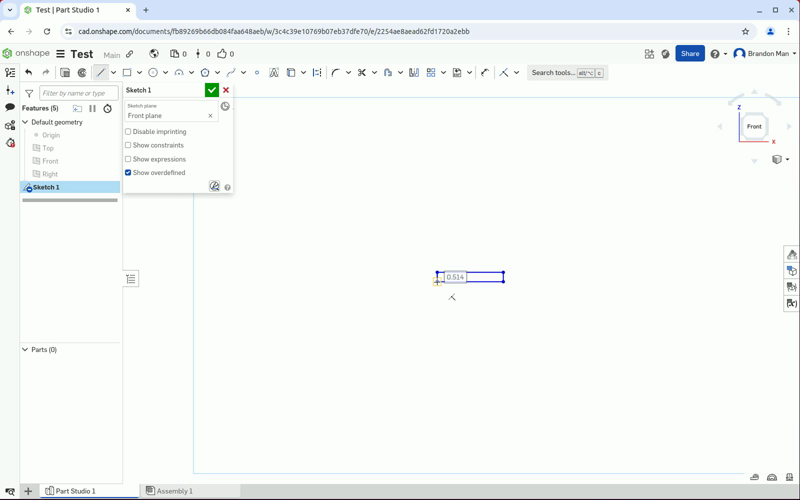
scroll(-6)
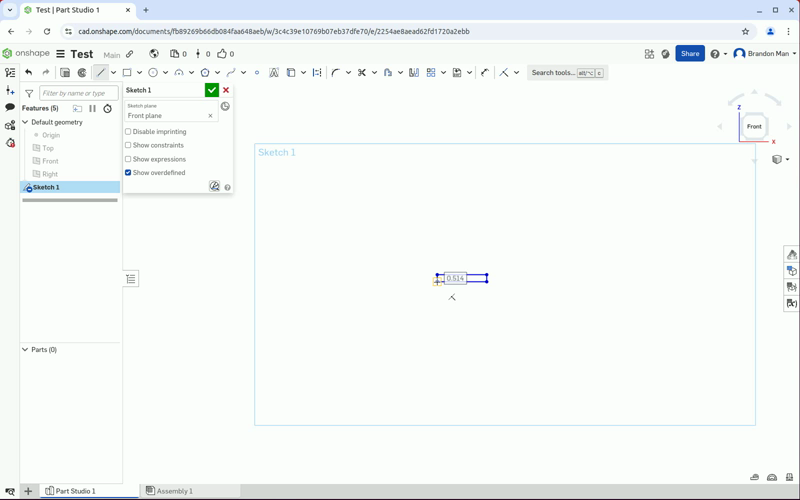
scroll(-6)
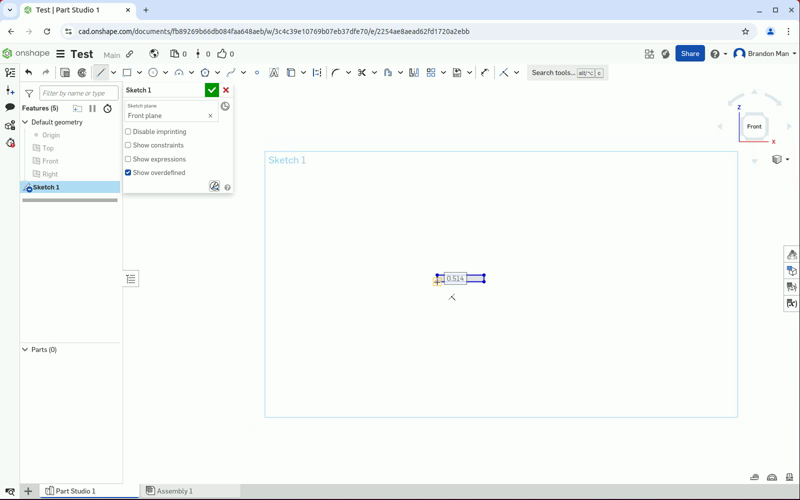
scroll(-6)
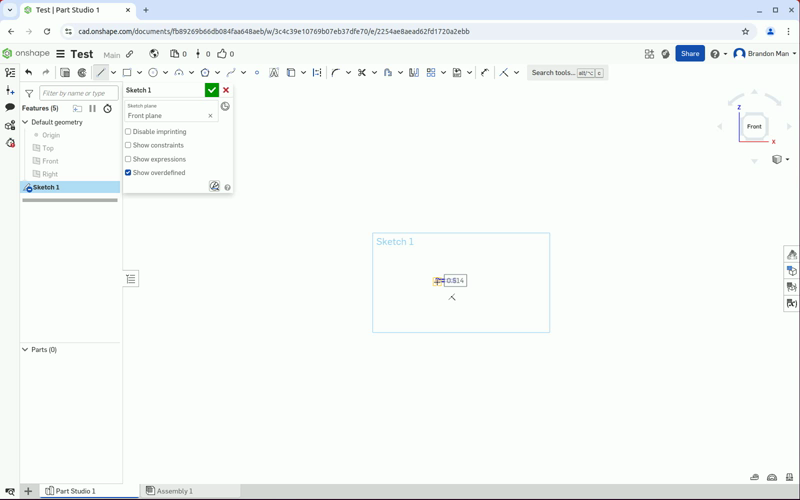
key(esc)
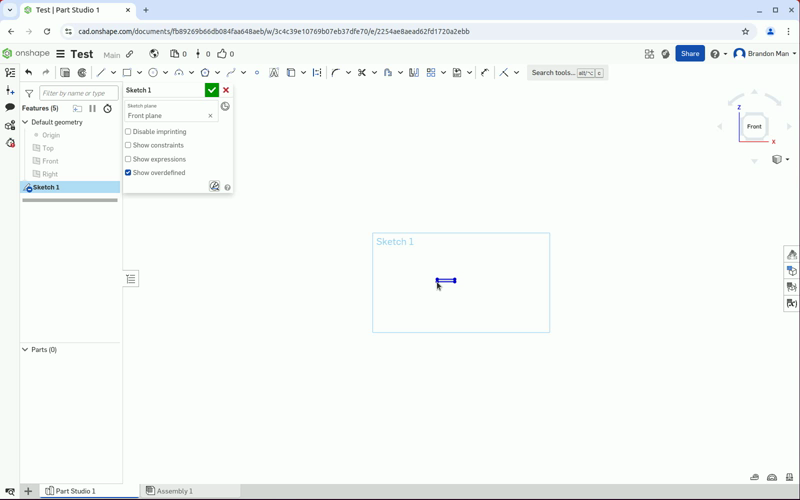
mouse_move(441, 280)
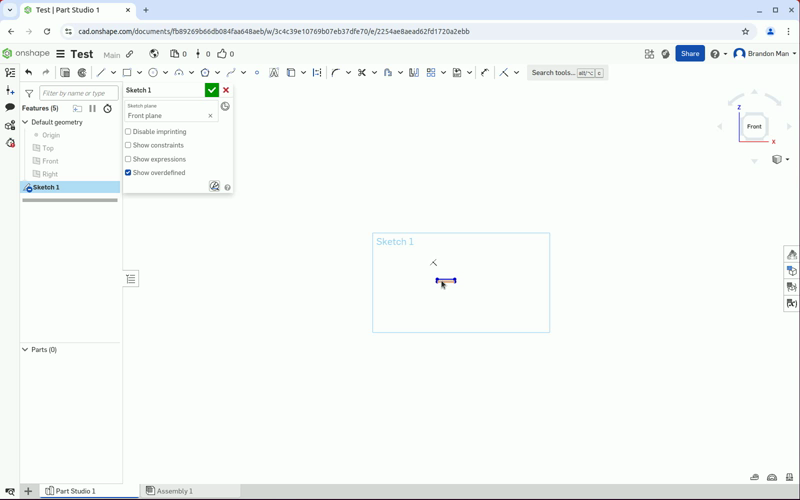
scroll(6)
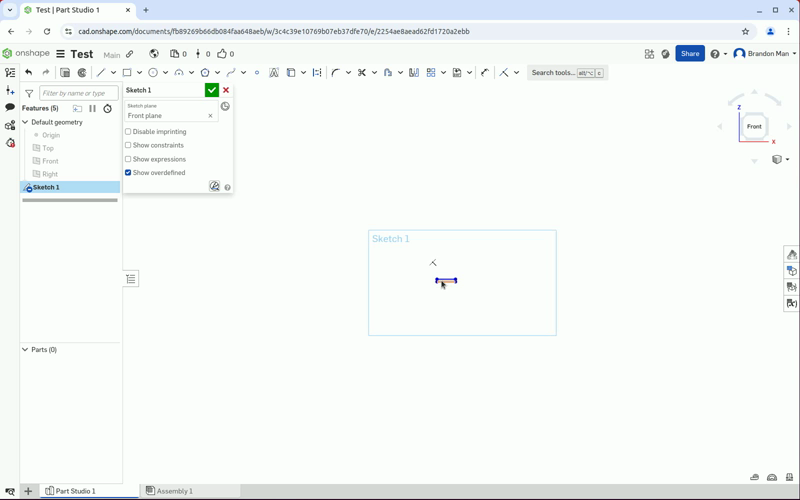
scroll(6)
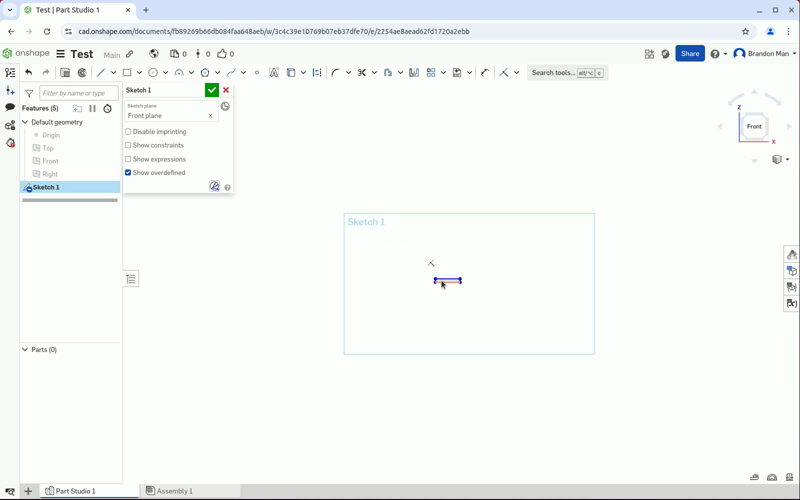
scroll(6)
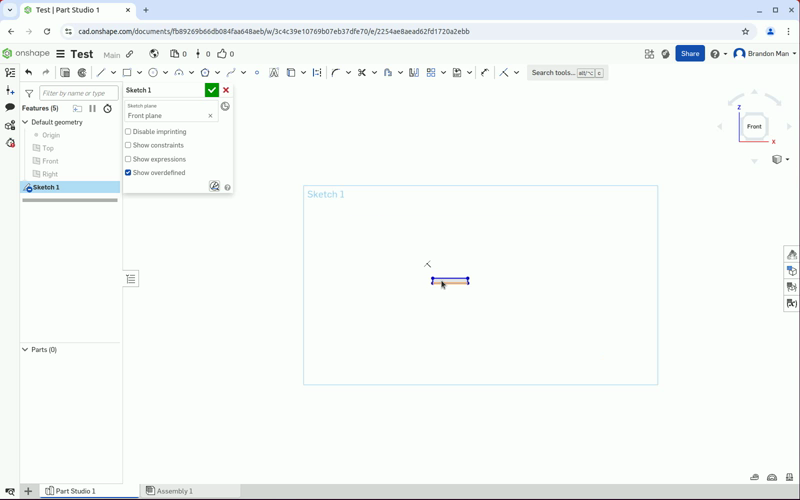
scroll(6)
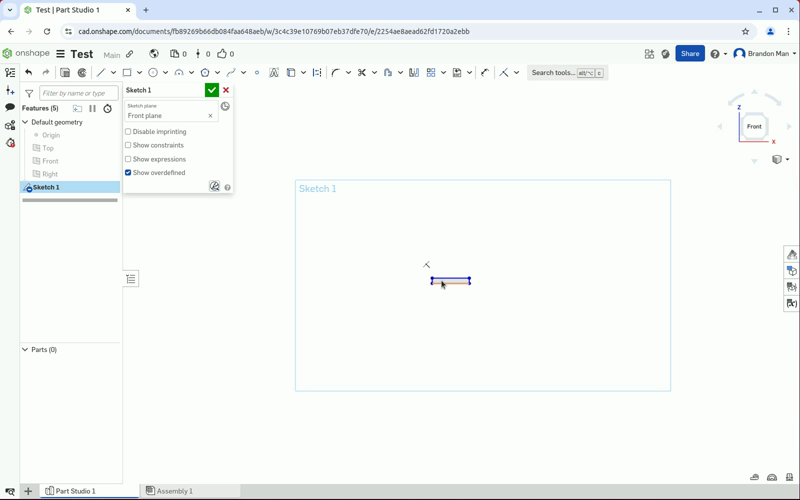
scroll(6)
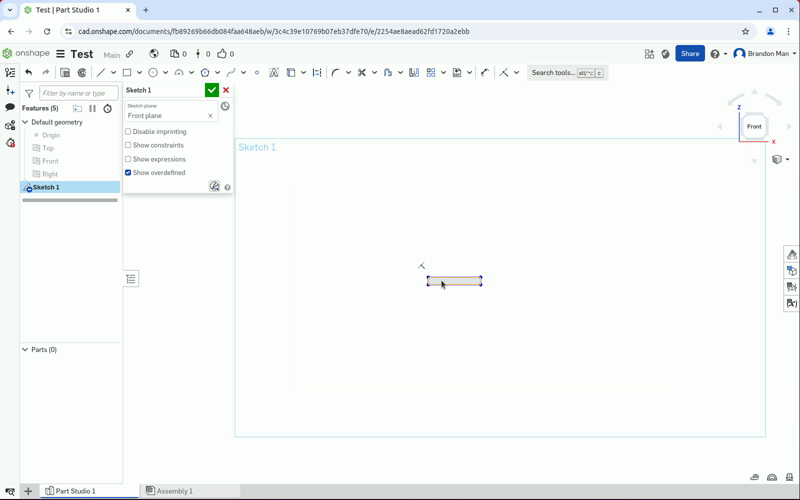
scroll(6)
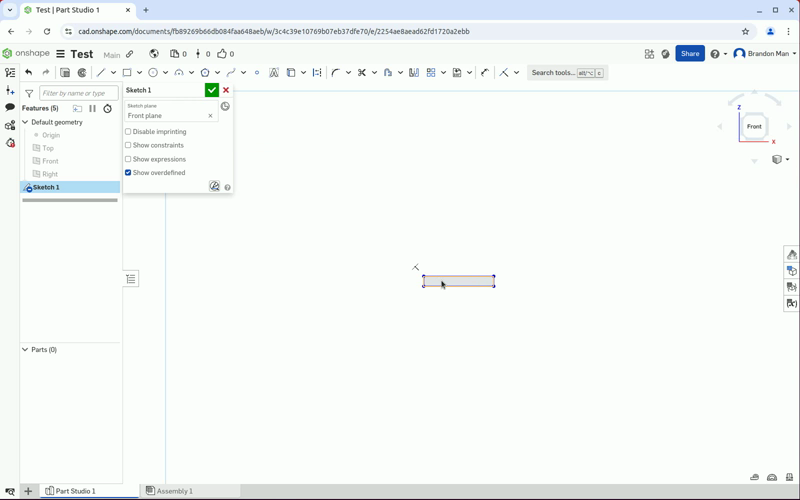
scroll(6)
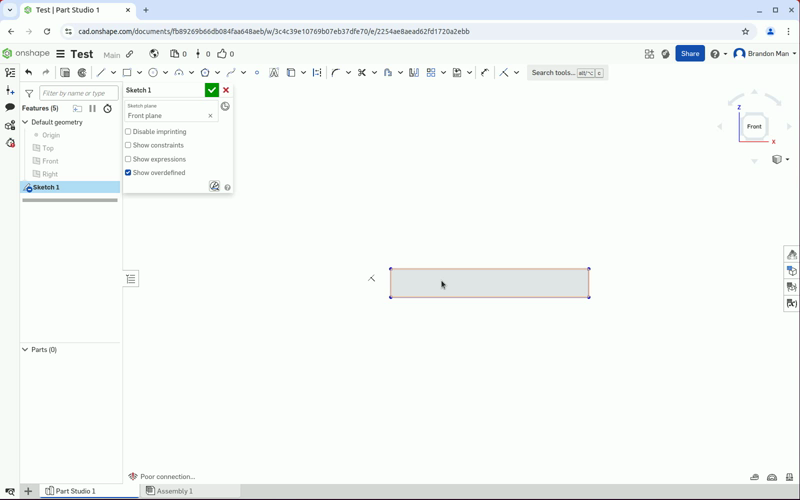
click(441, 280)
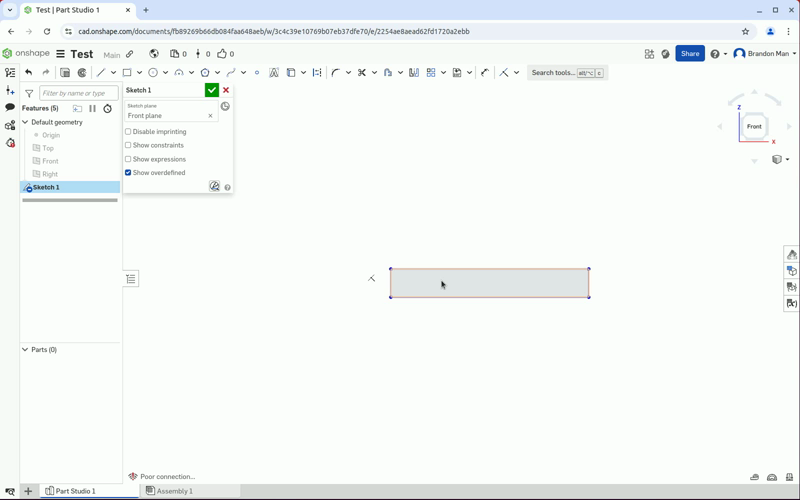
scroll(-6)
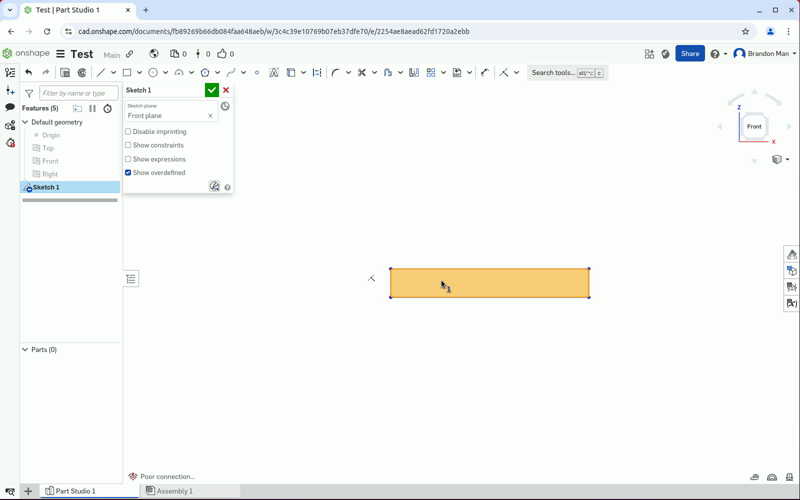
scroll(-6)
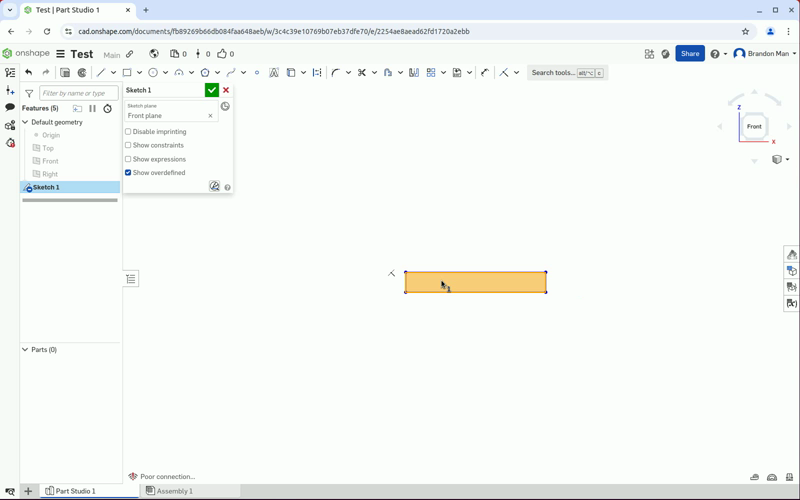
scroll(-6)
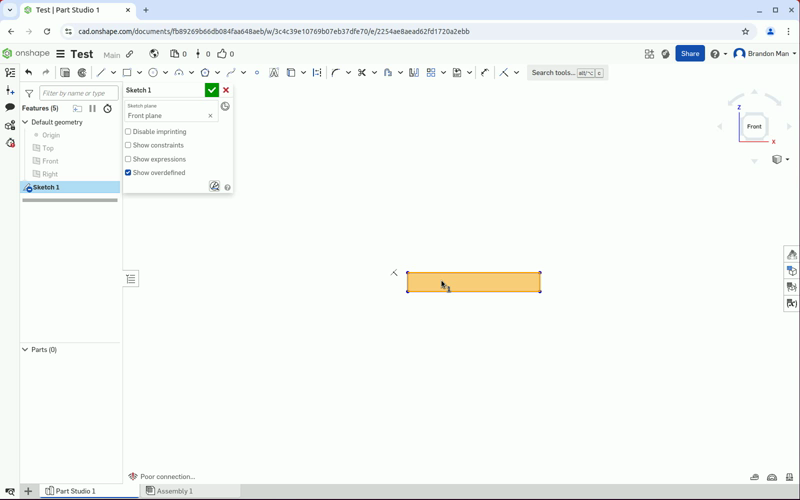
scroll(-6)
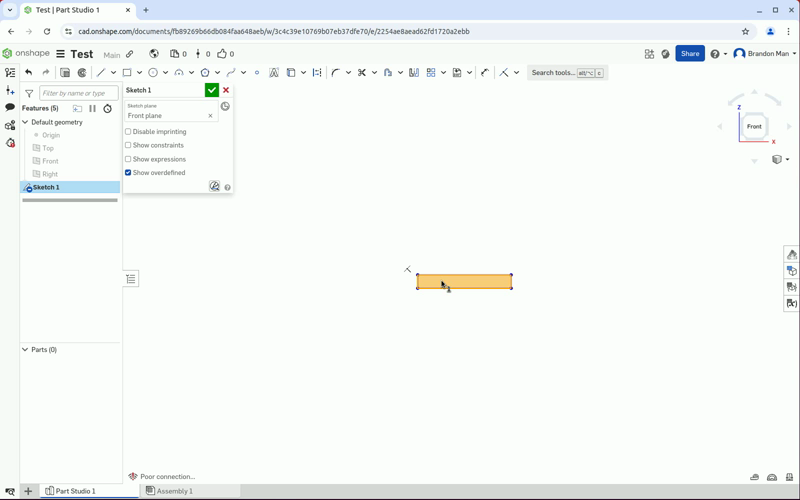
scroll(-6)
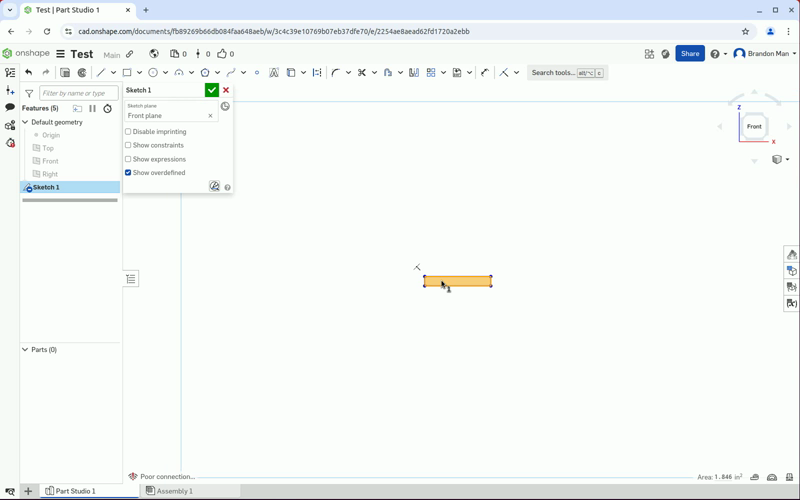
scroll(-6)
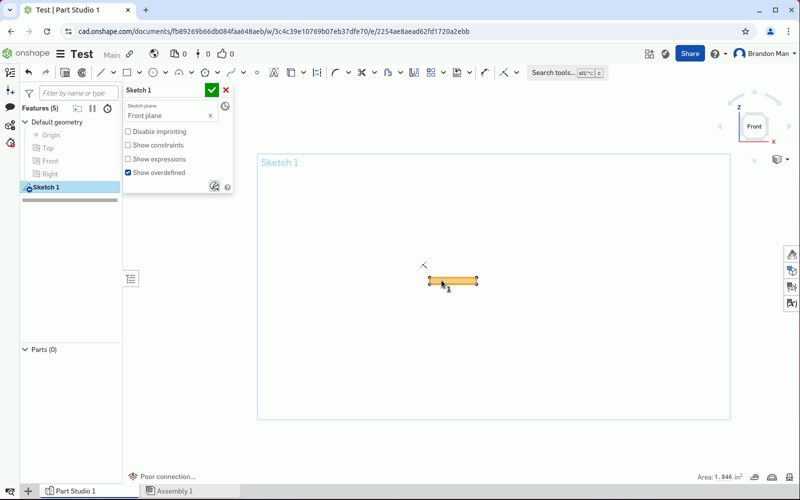
scroll(-6)
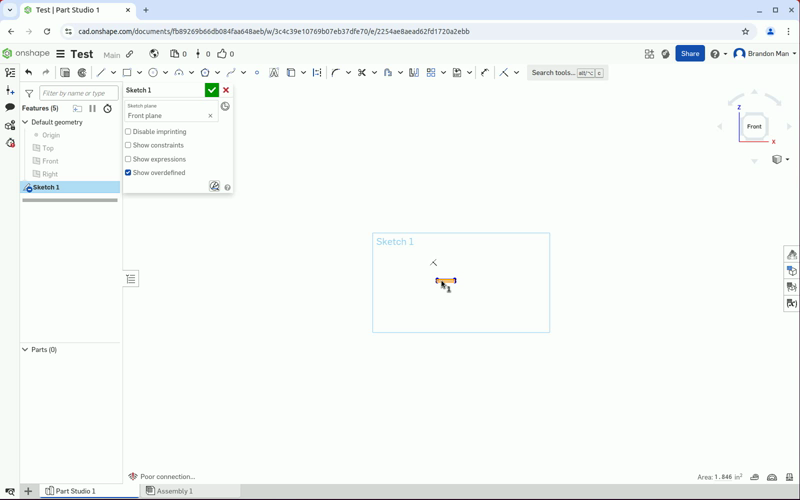
mouse_move(73, 352)
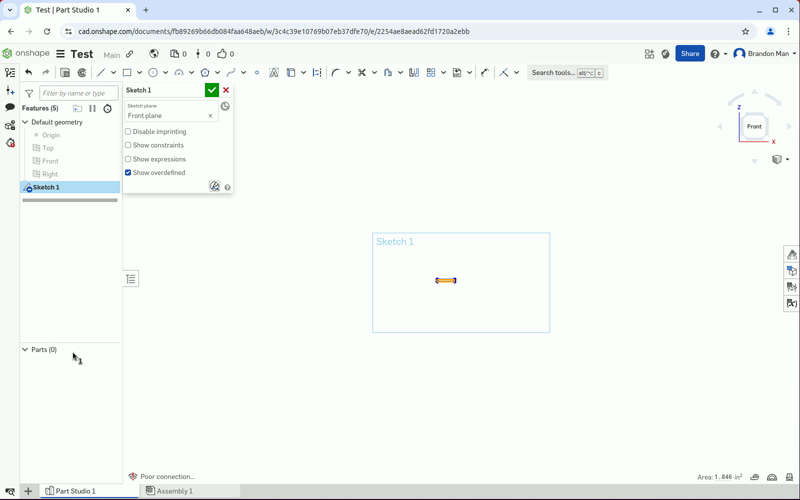
key(shift+y)
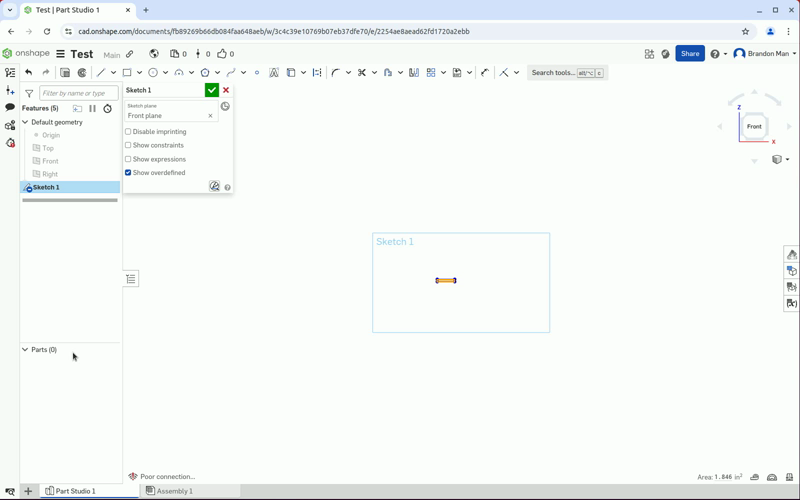
key(shift+e)
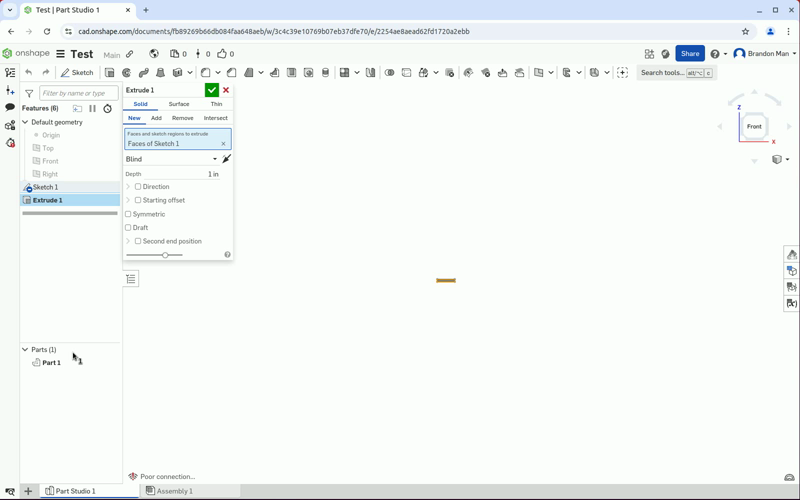
mouse_move(143, 106)
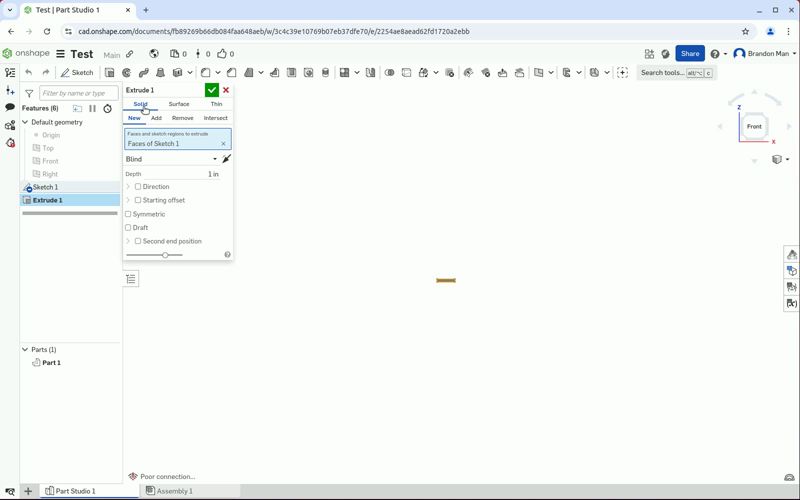
click(143, 106)
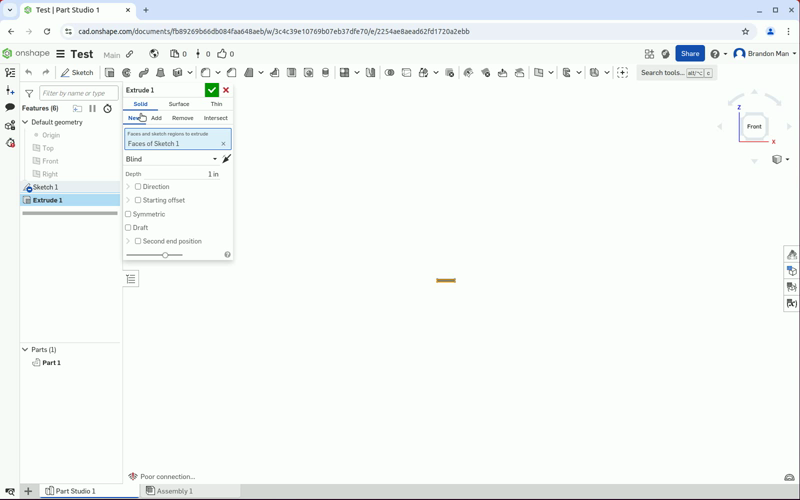
mouse_move(137, 120)
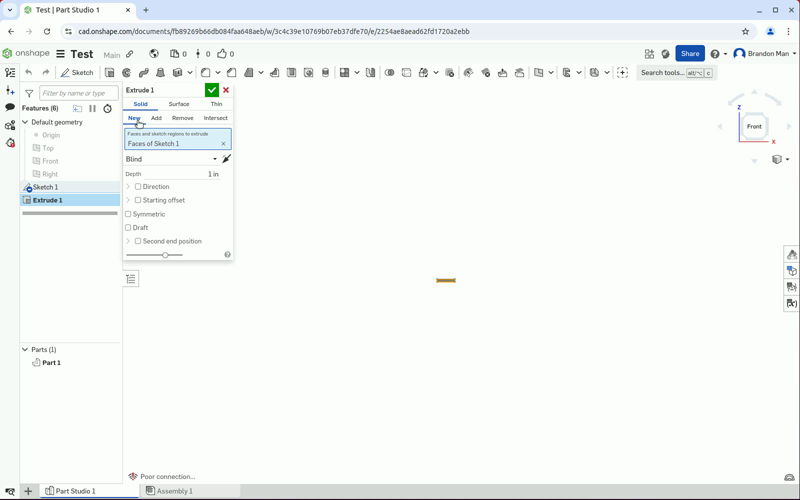
click(137, 120)
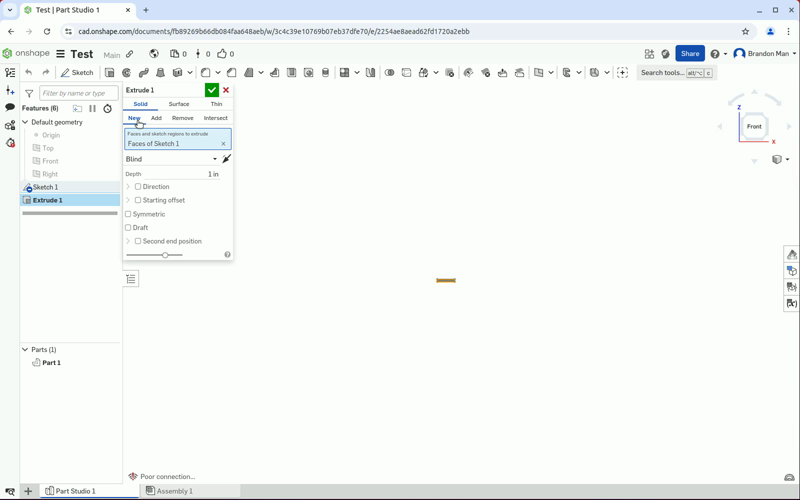
key(tab, 4)
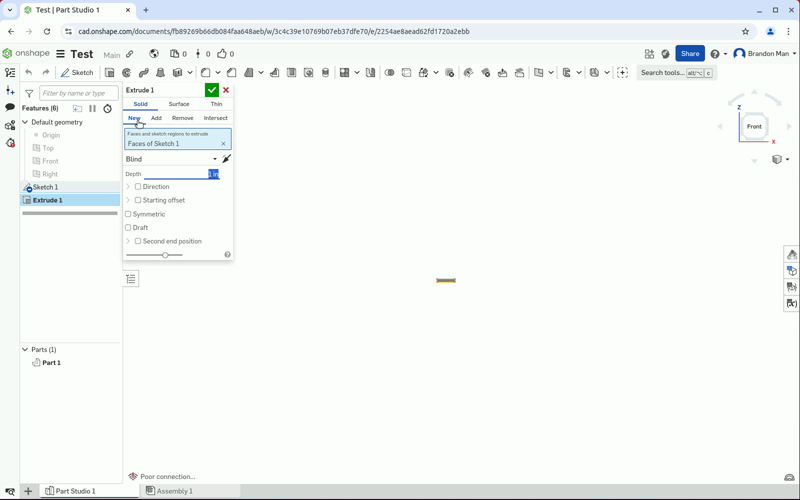
text(23.108)
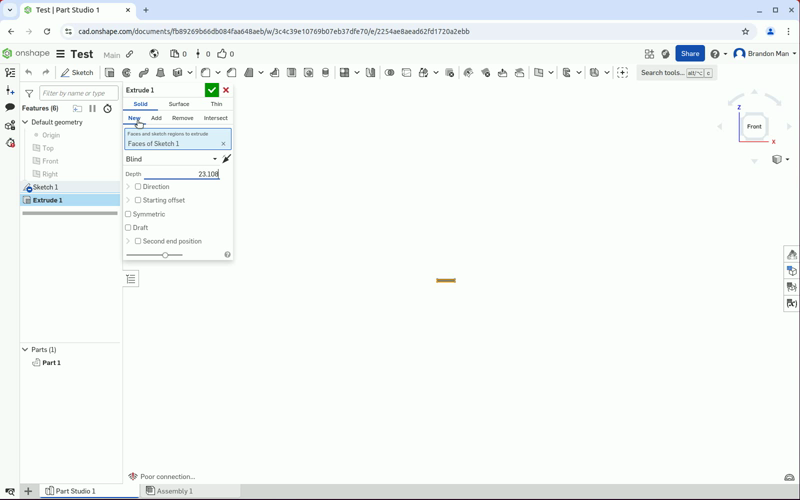
key(enter)
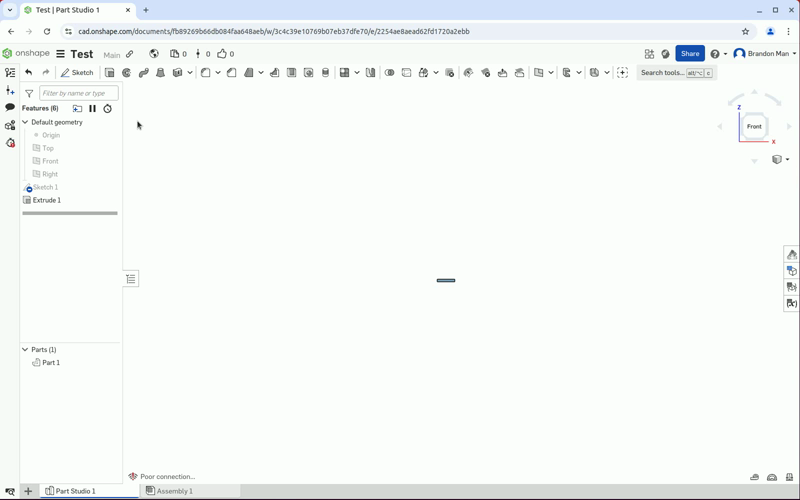
key(shift+h)
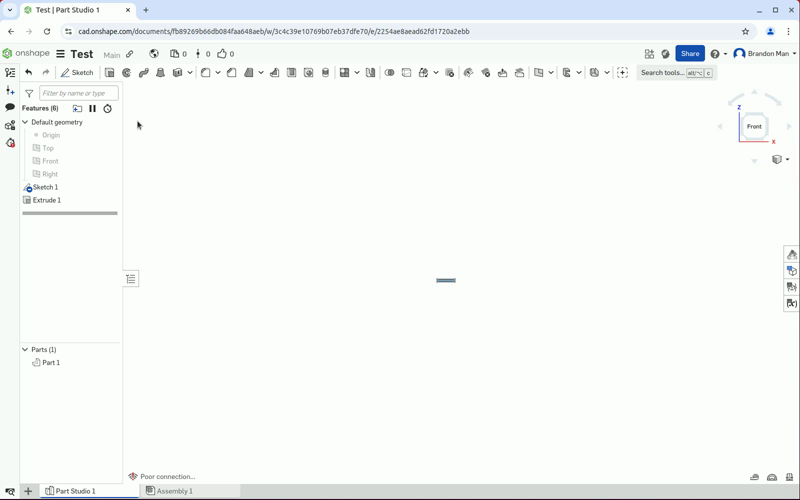
key(shift+h)
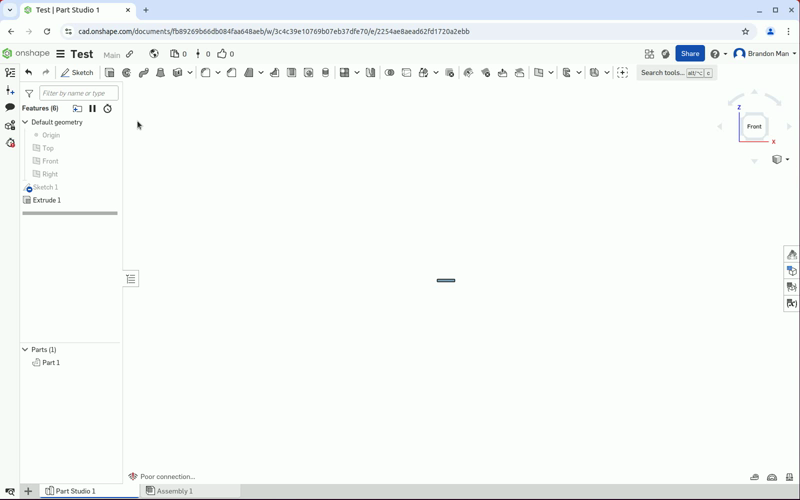
mouse_move(73, 189)
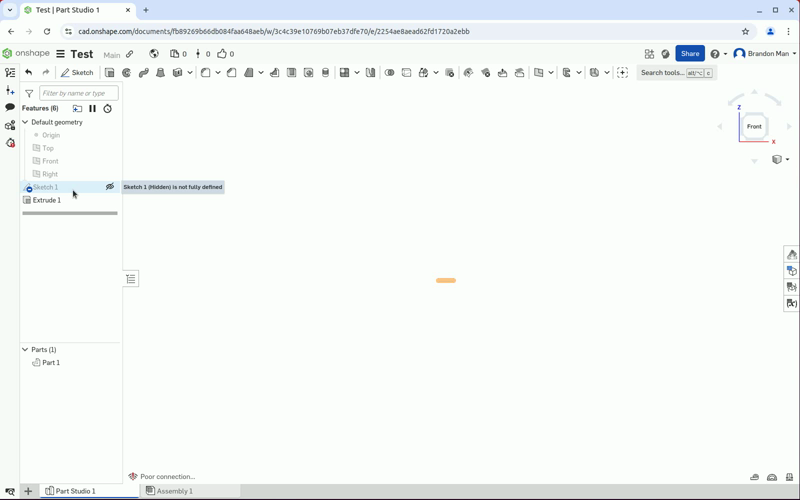
click(73, 189)
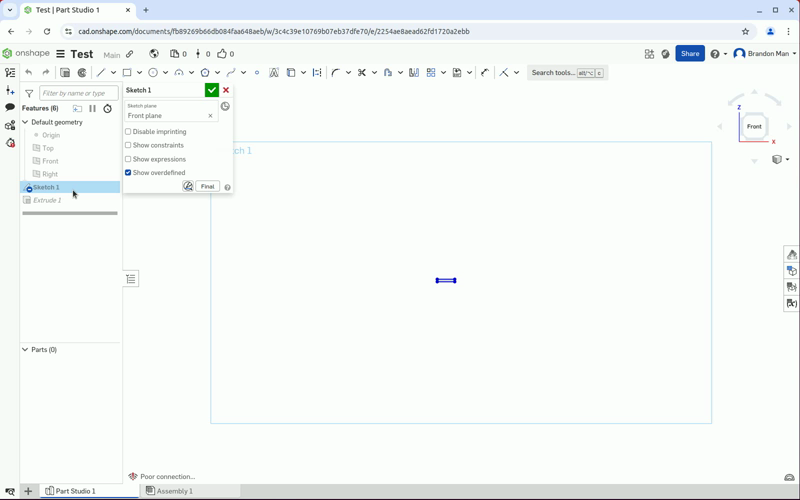
mouse_move(229, 92)
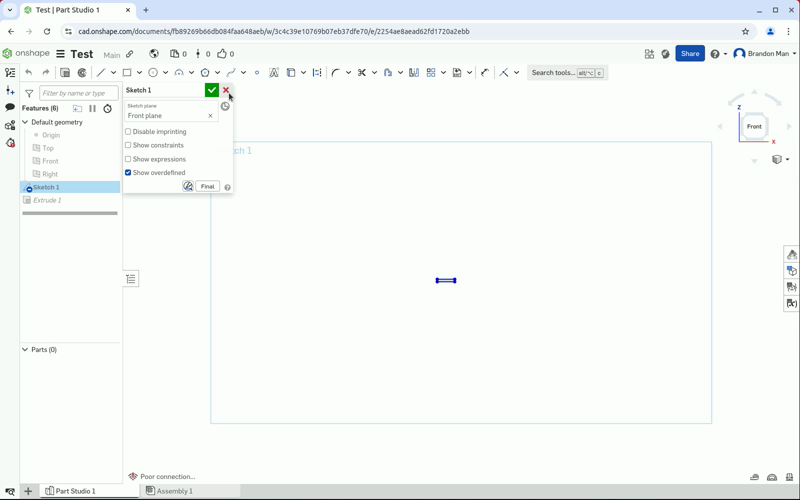
click(229, 92)
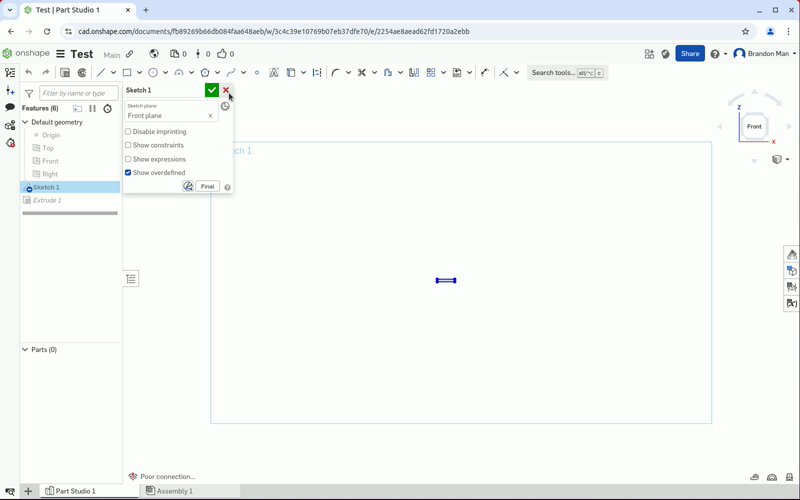
key(shift+s)
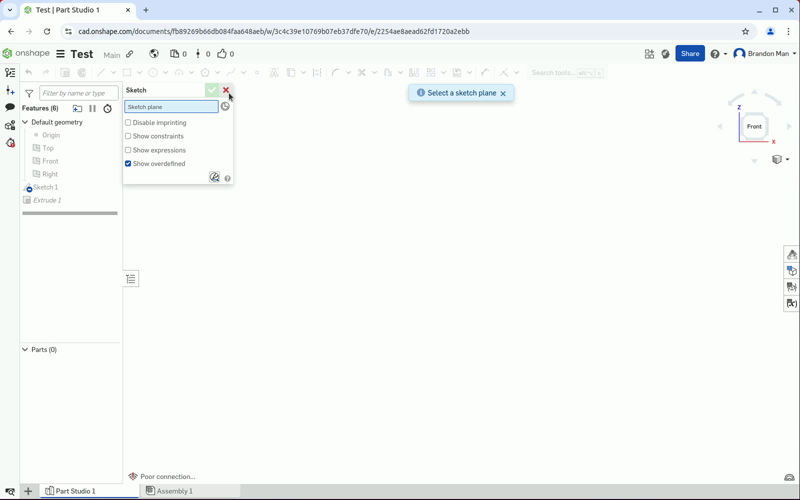
mouse_move(73, 163)
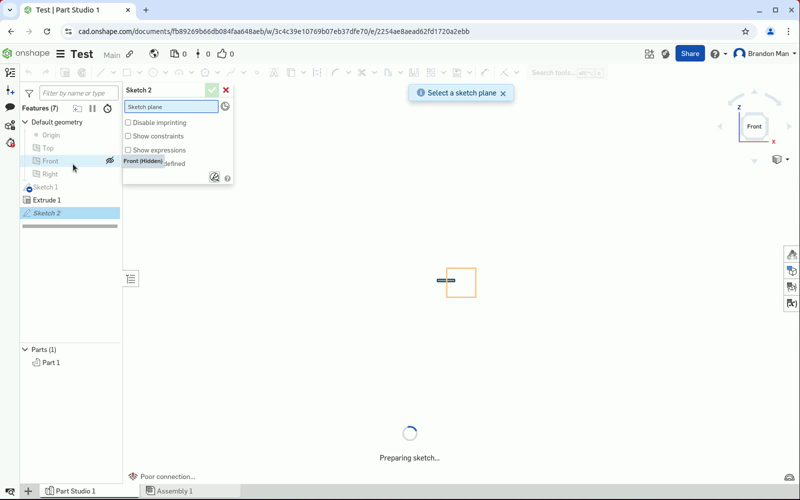
click(73, 163)
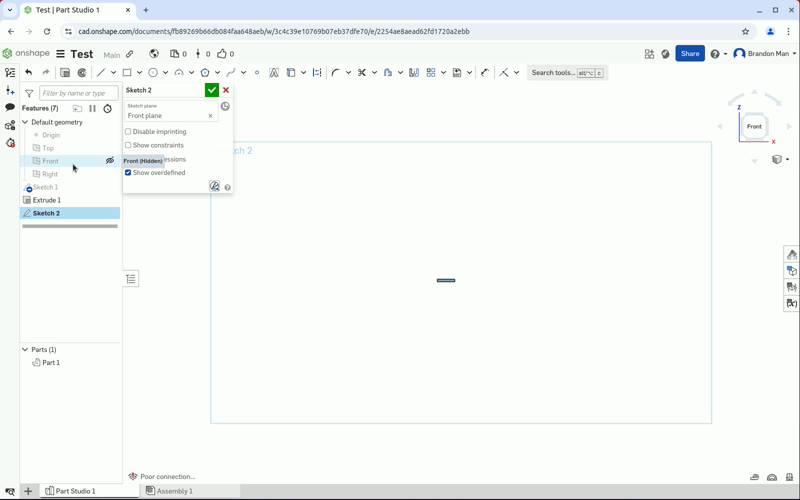
mouse_move(73, 352)
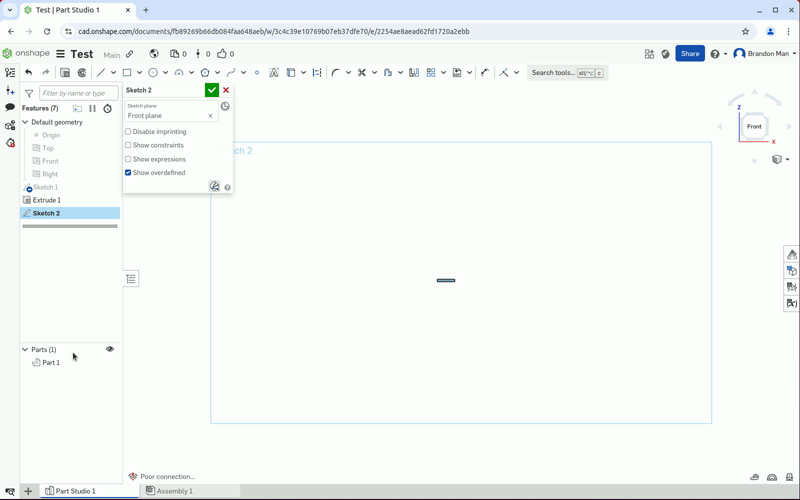
key(y)
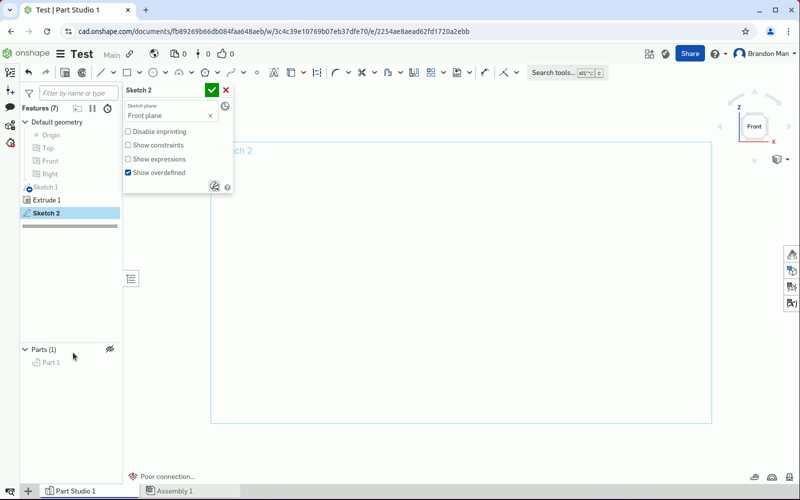
key(l)
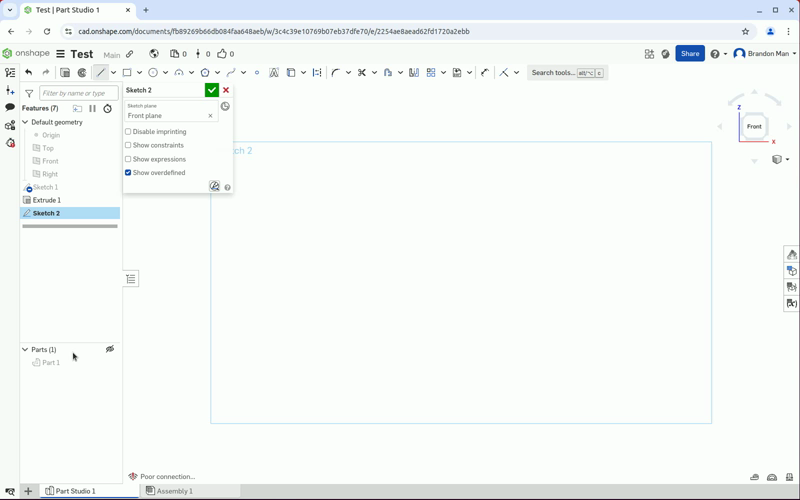
key_down(shift)
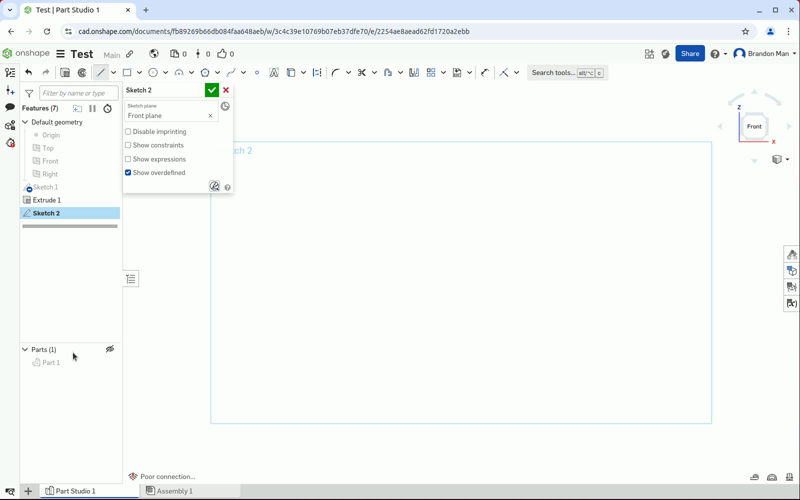
mouse_move(456, 282)
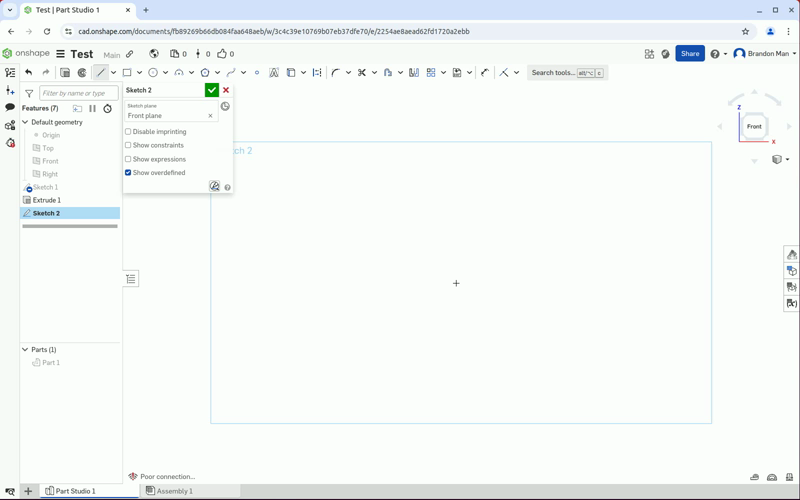
click(456, 282)
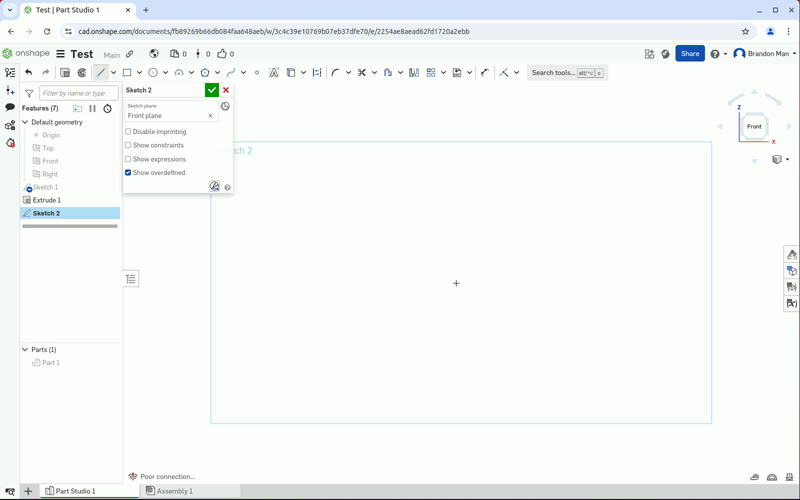
key_up(shift)
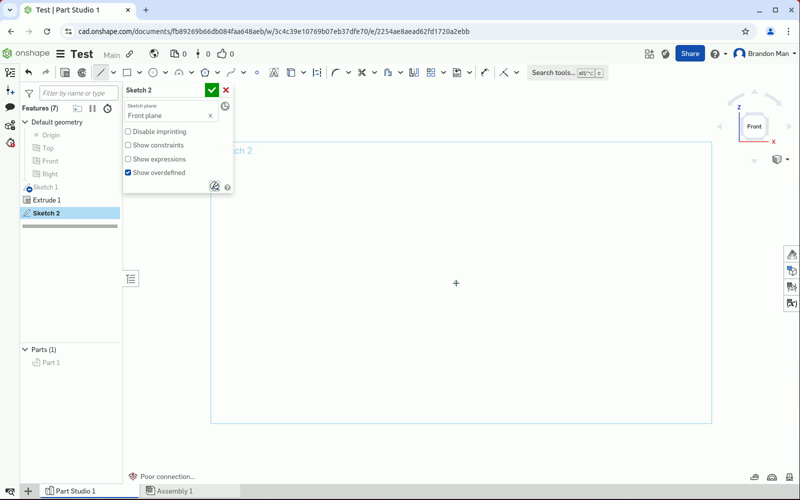
key_down(shift)
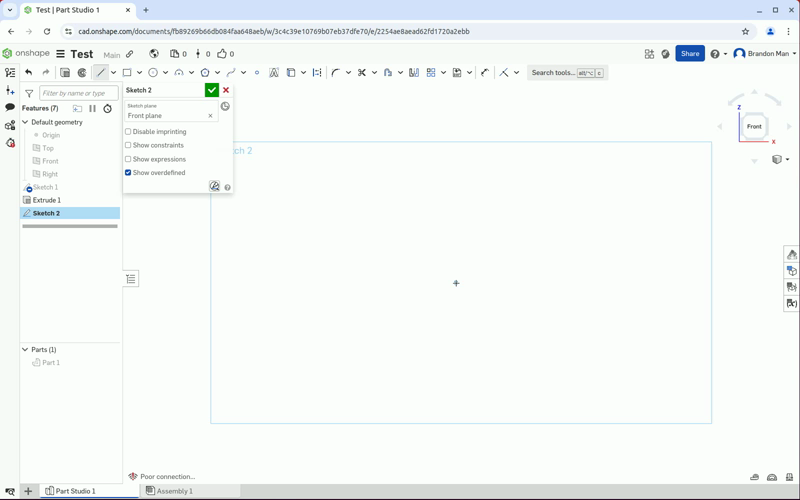
mouse_move(486, 282)
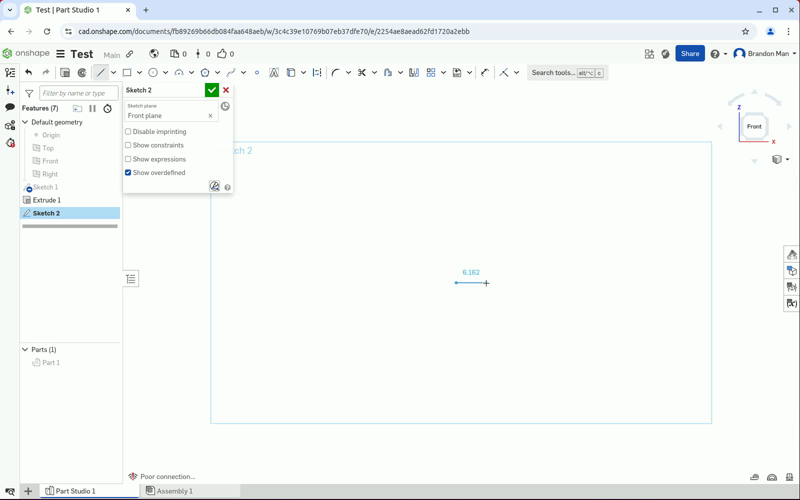
mouse_move(473, 282)
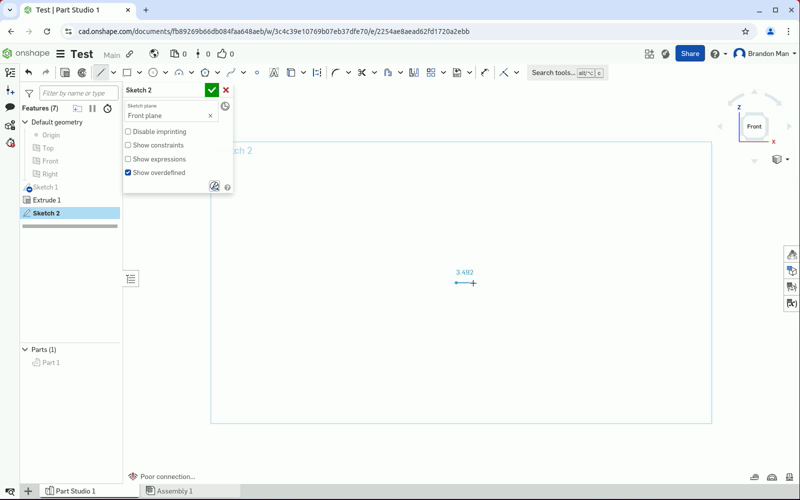
click(473, 282)
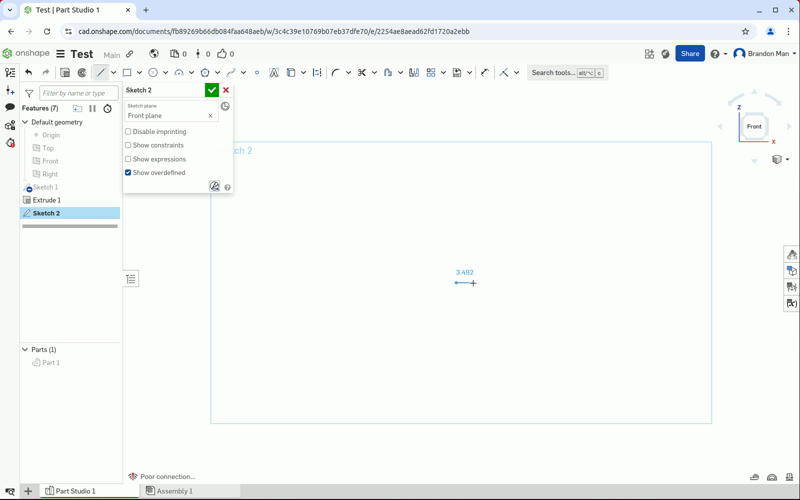
key_up(shift)
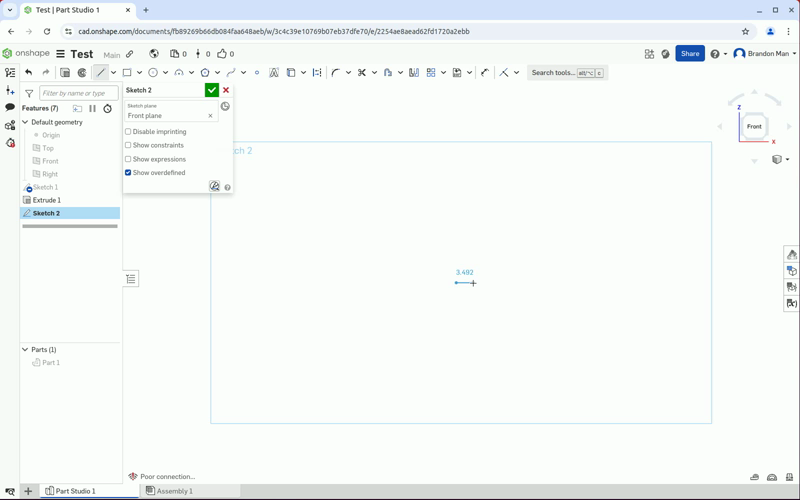
key_down(shift)
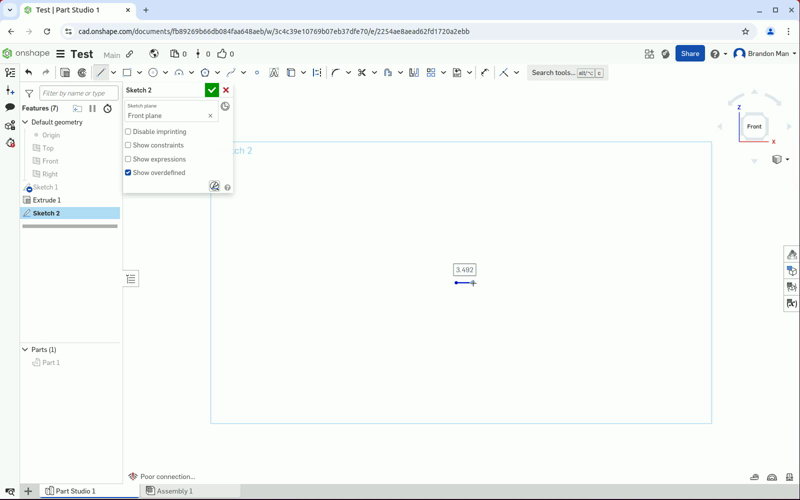
mouse_move(503, 282)
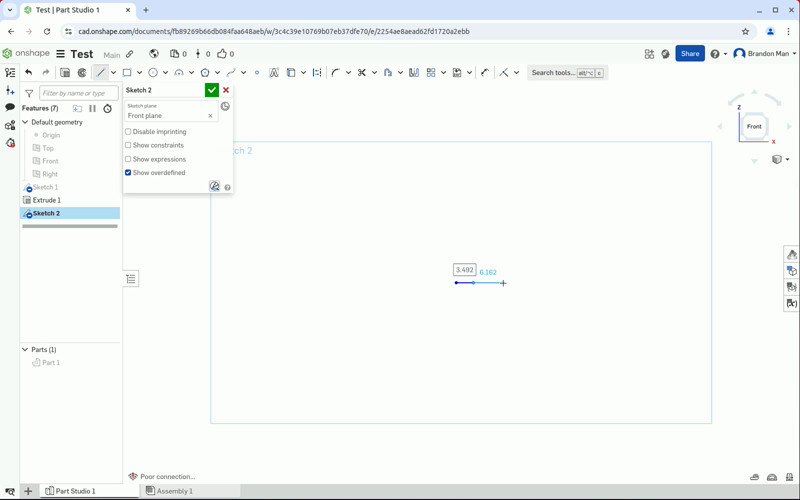
mouse_move(473, 281)
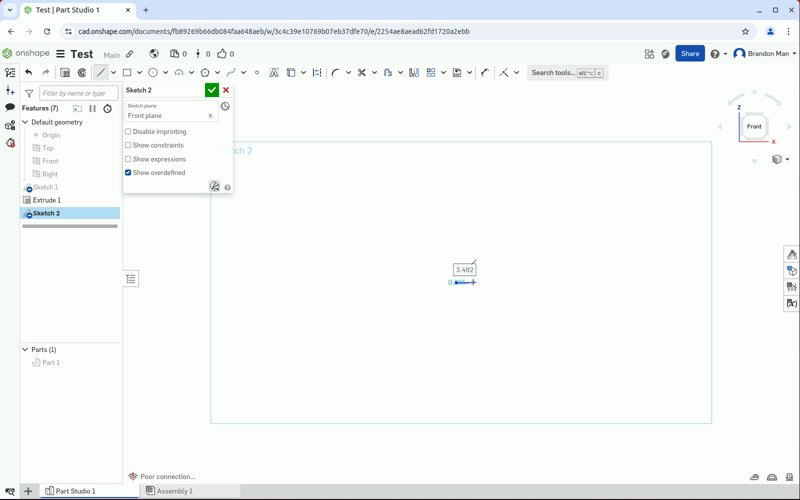
scroll(6)
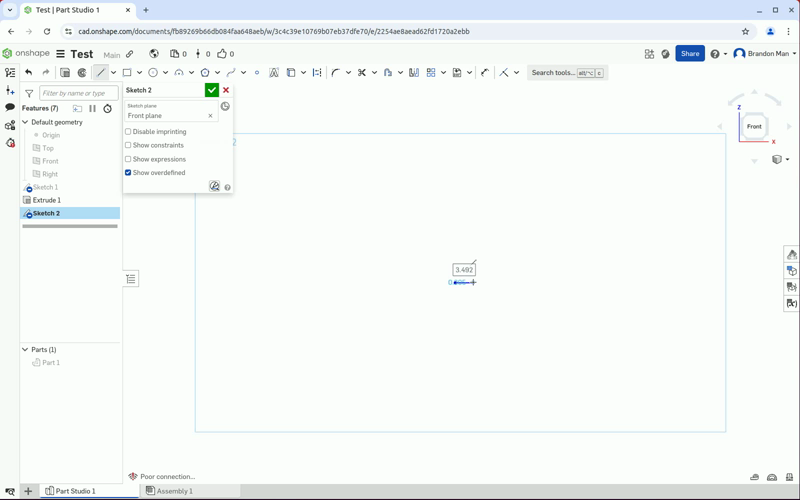
scroll(6)
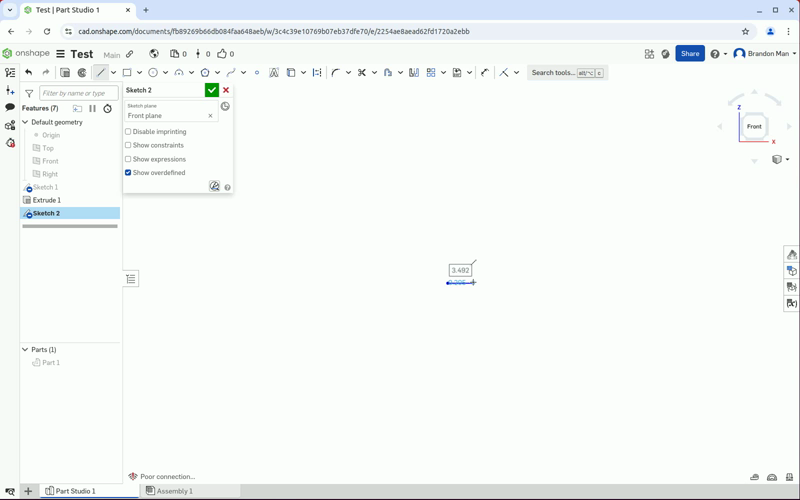
scroll(6)
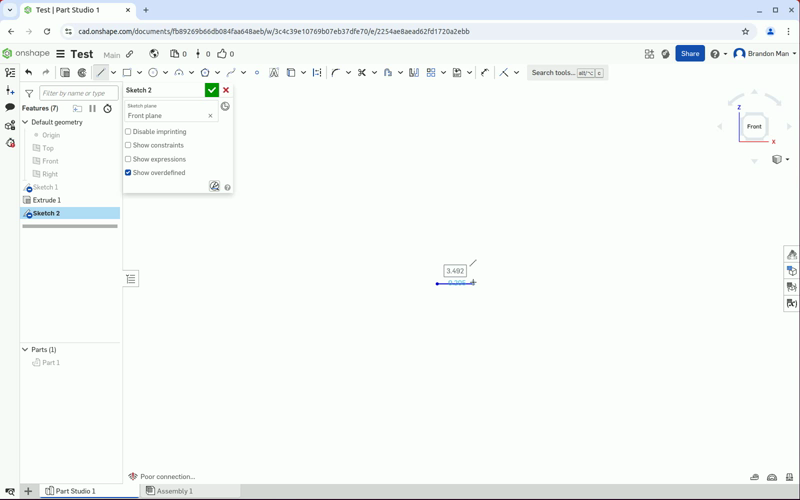
scroll(6)
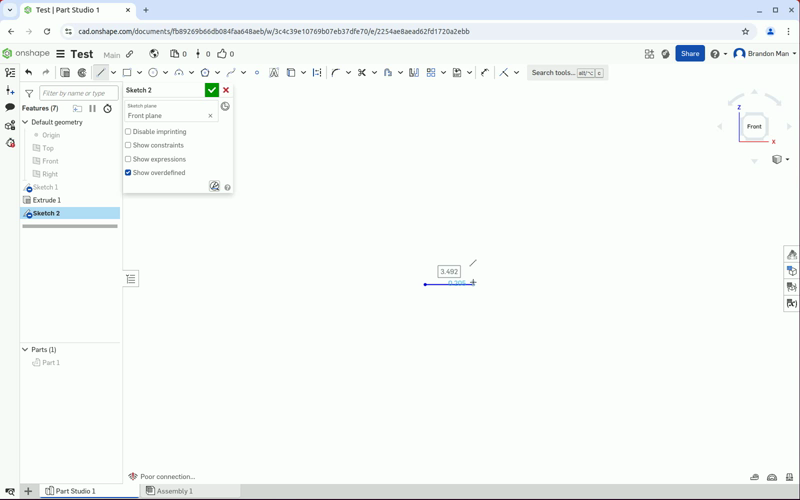
scroll(6)
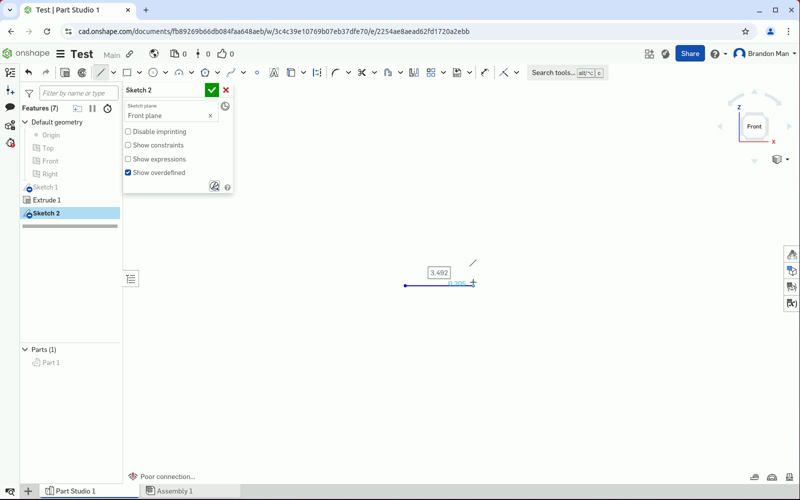
scroll(6)
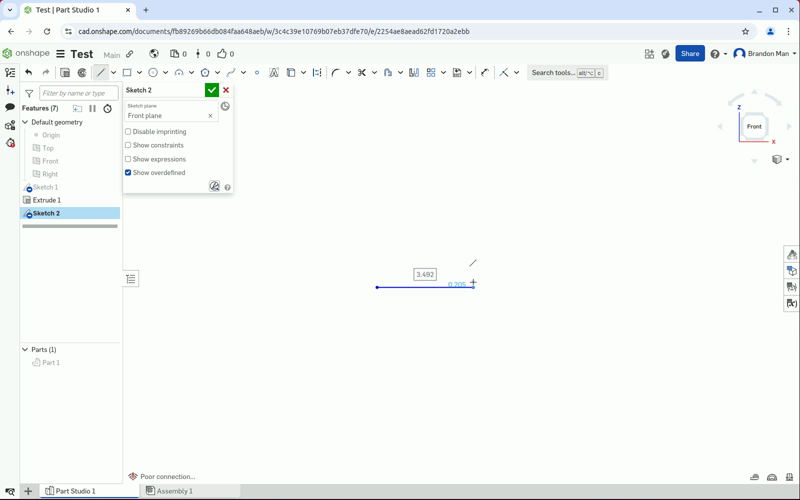
scroll(6)
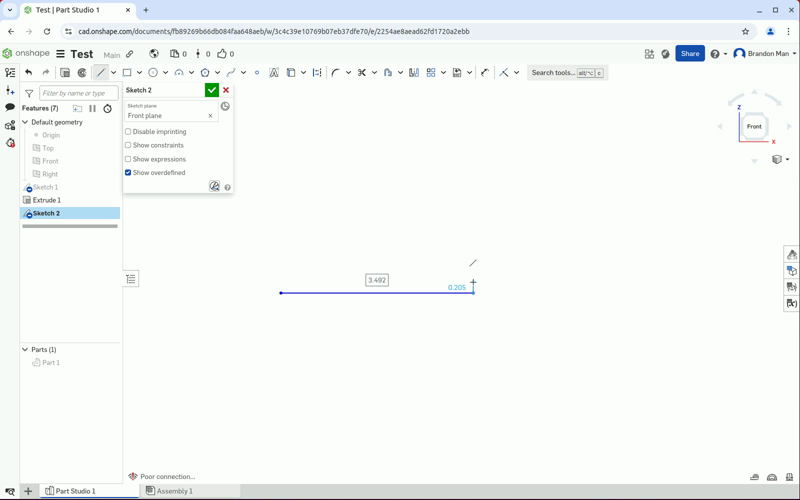
click(473, 281)
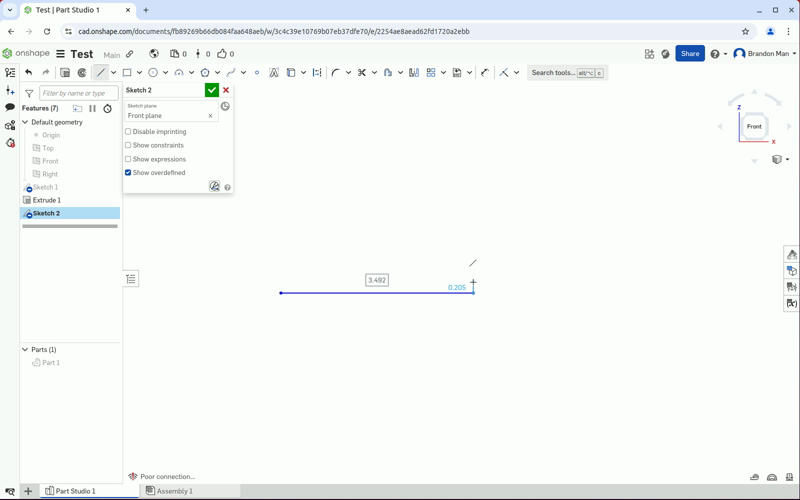
scroll(-6)
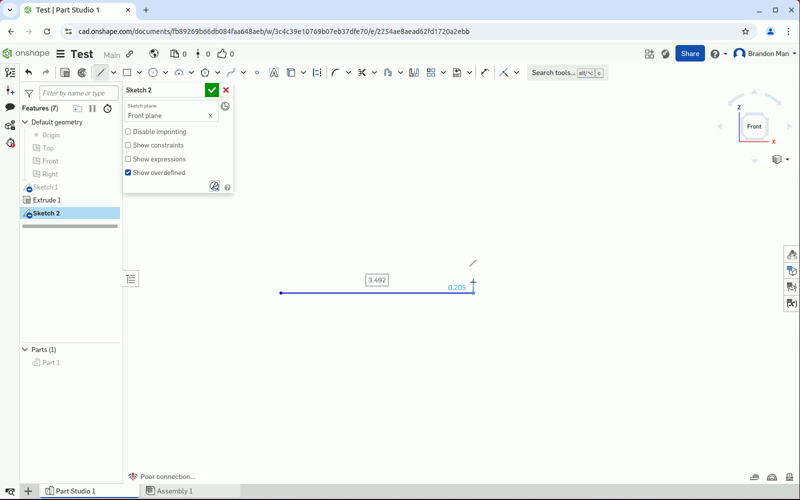
scroll(-6)
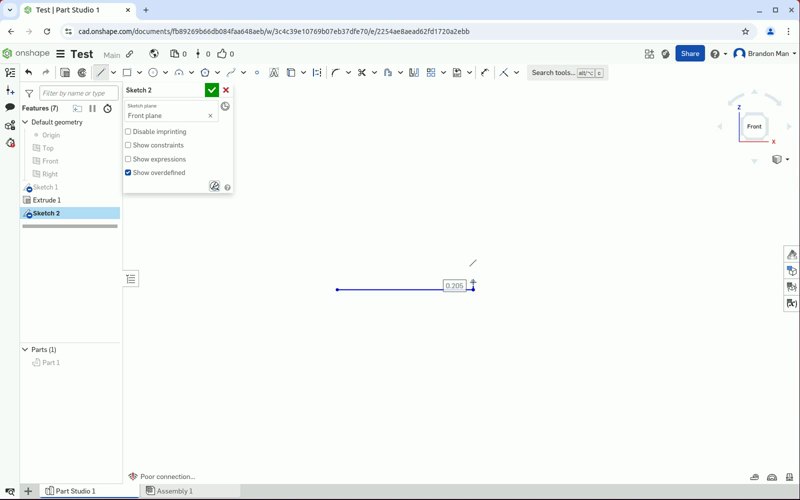
scroll(-6)
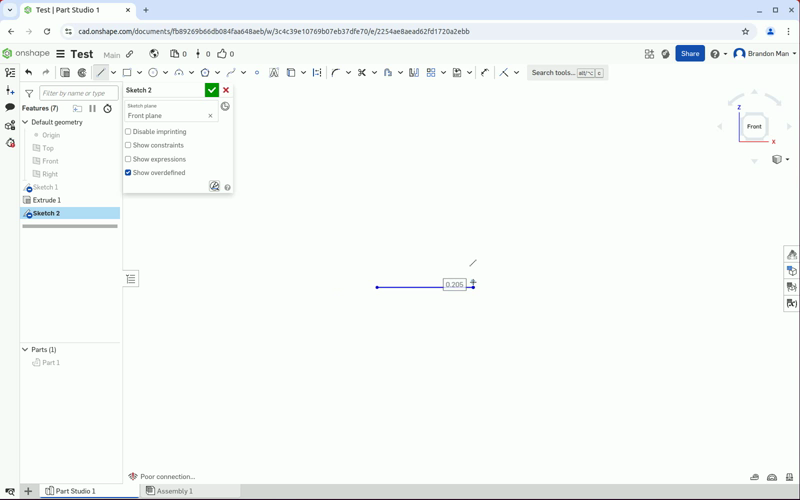
scroll(-6)
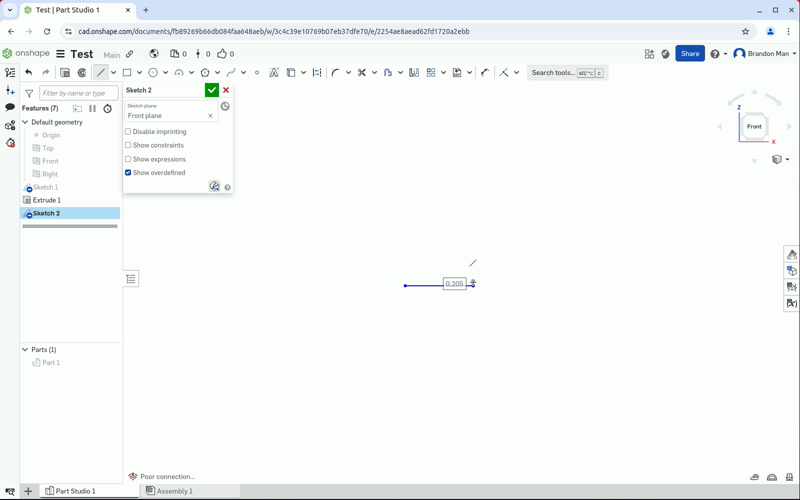
scroll(-6)
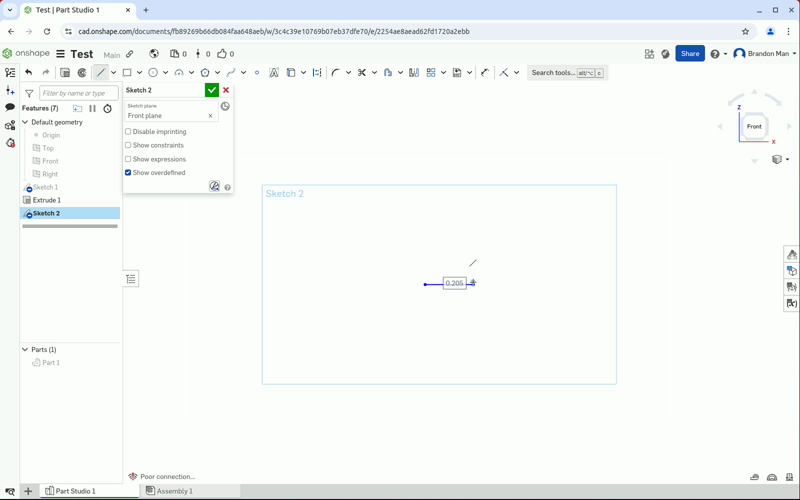
scroll(-6)
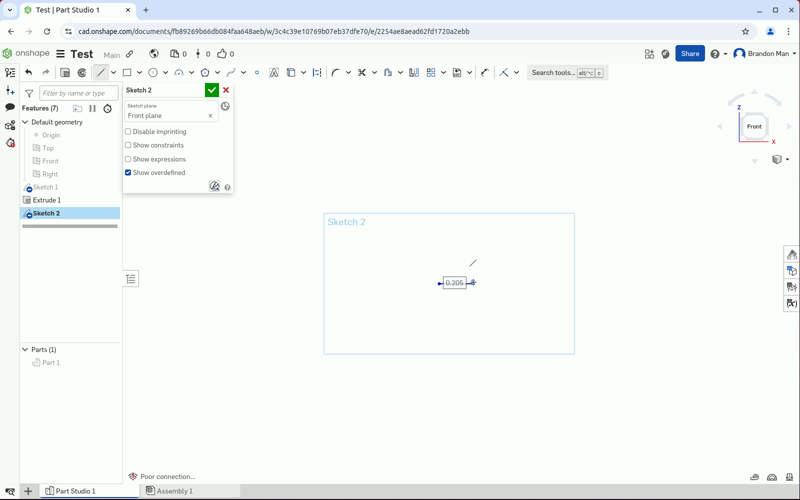
scroll(-6)
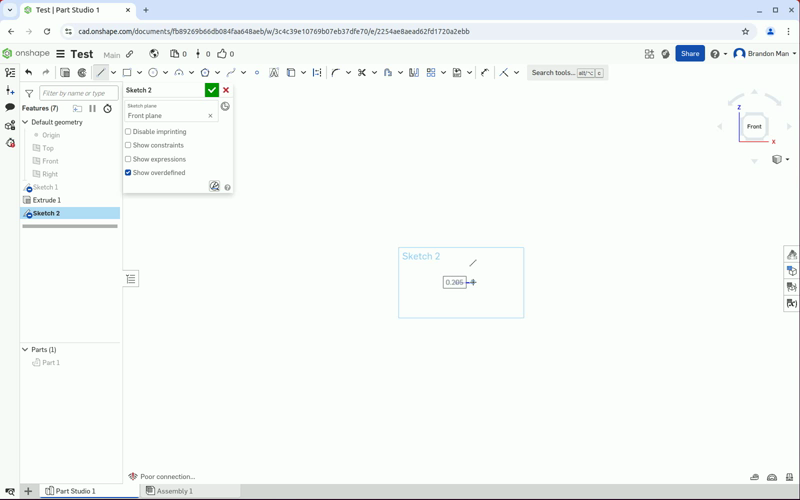
key_up(shift)
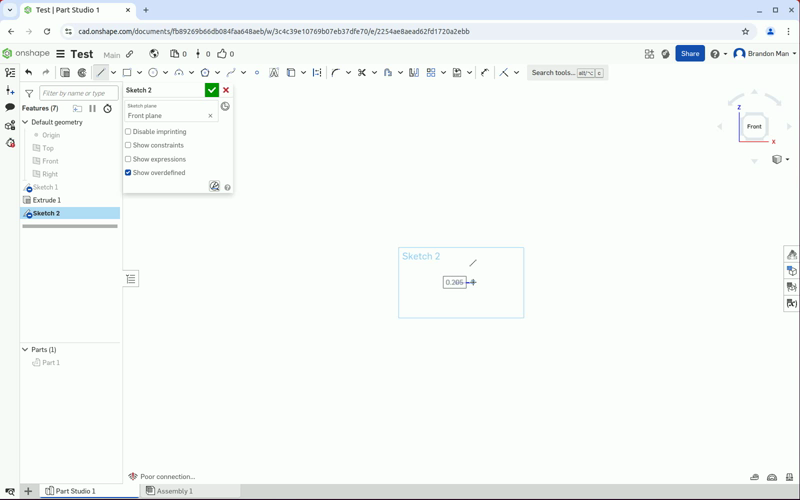
key_down(shift)
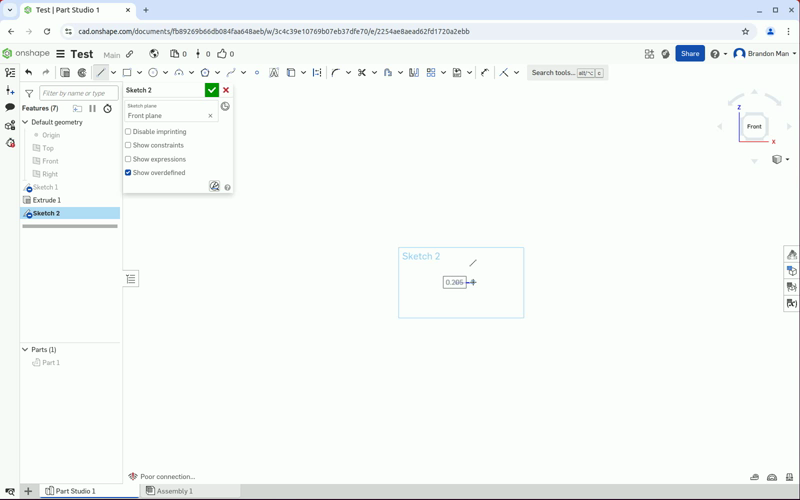
mouse_move(503, 281)
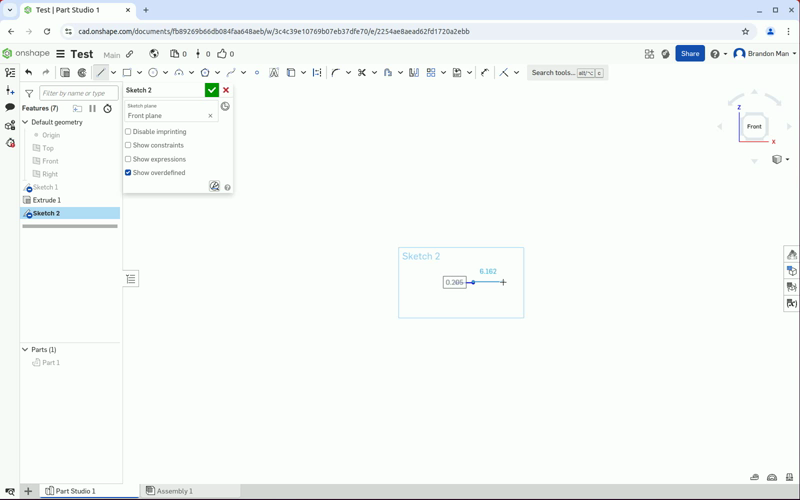
mouse_move(456, 281)
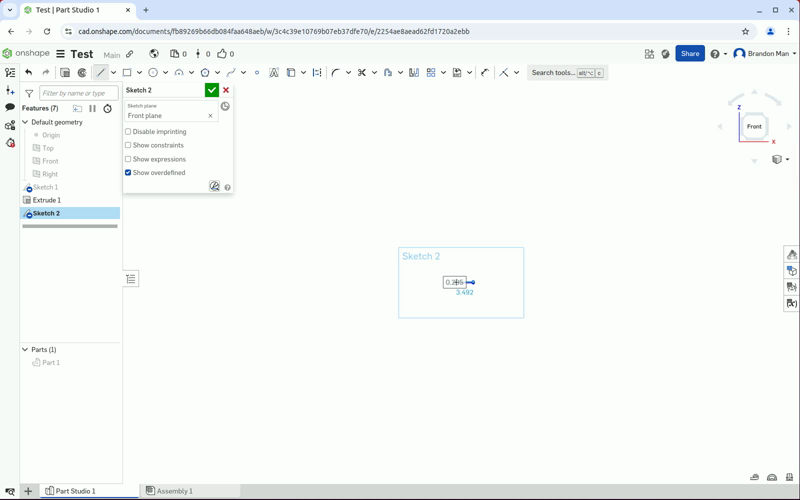
scroll(6)
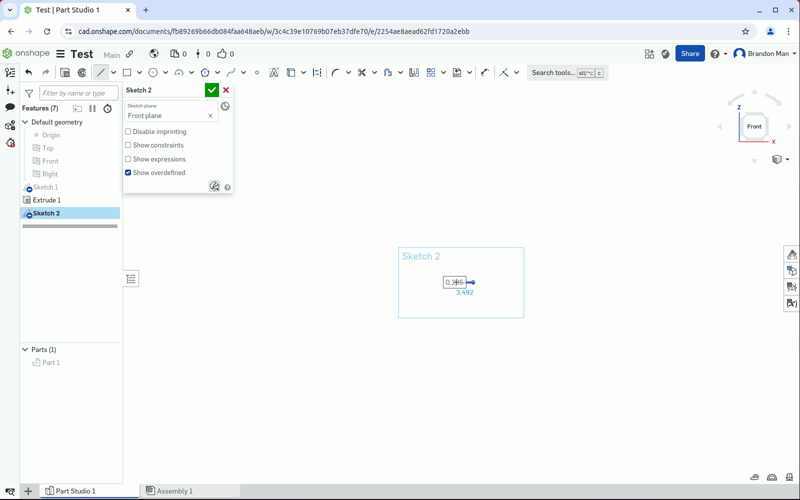
scroll(6)
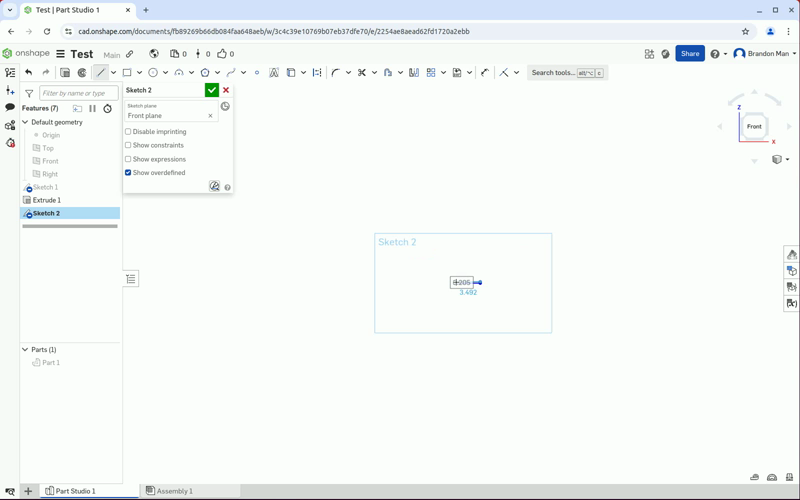
scroll(6)
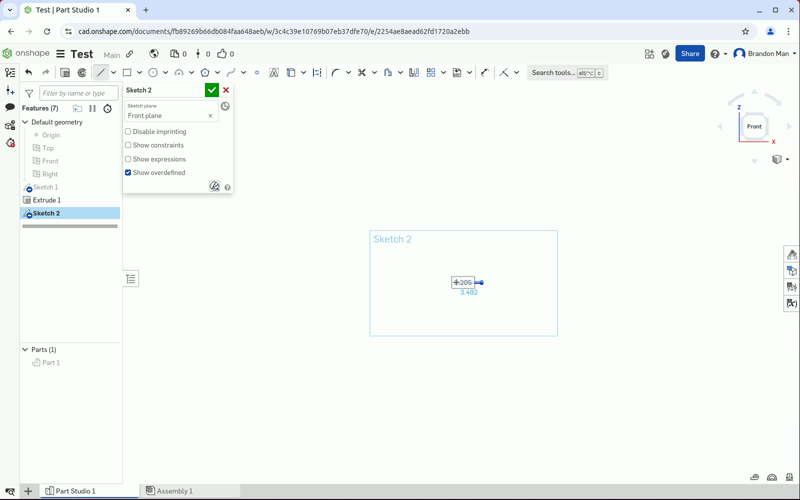
scroll(6)
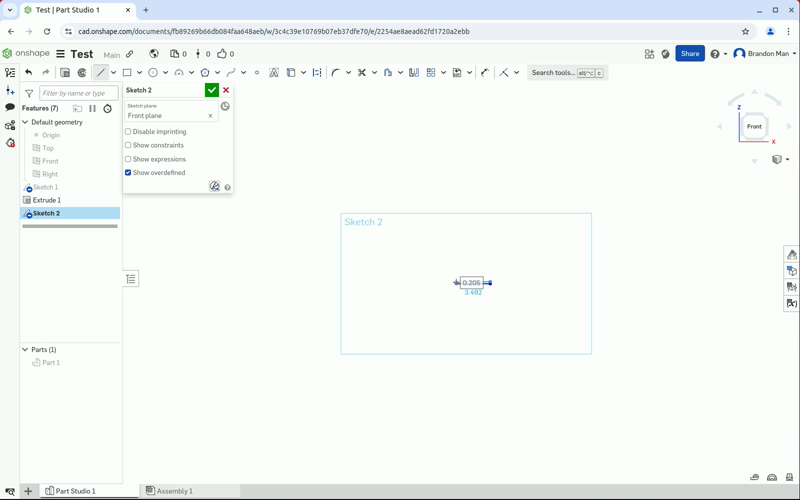
scroll(6)
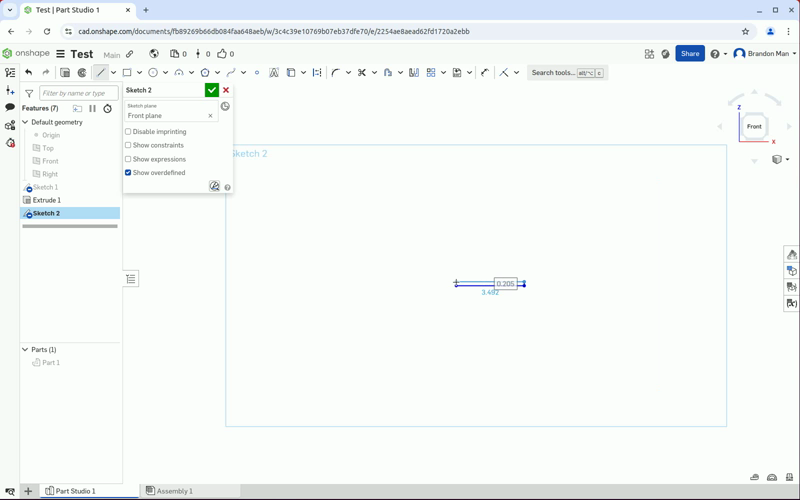
scroll(6)
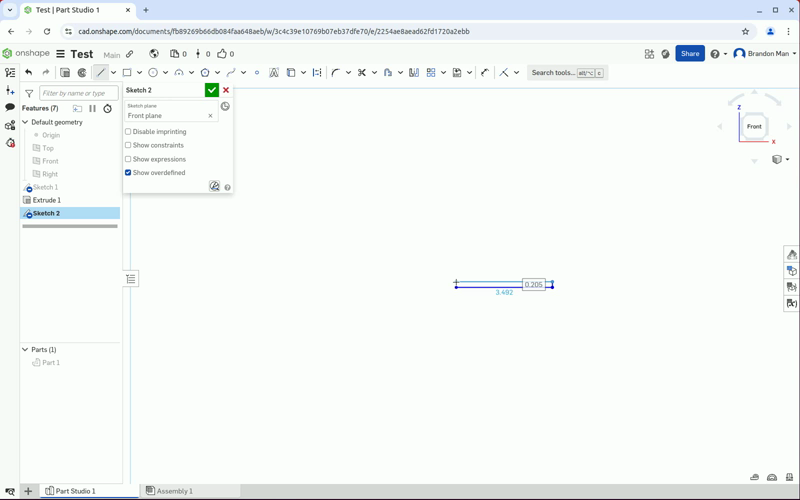
scroll(6)
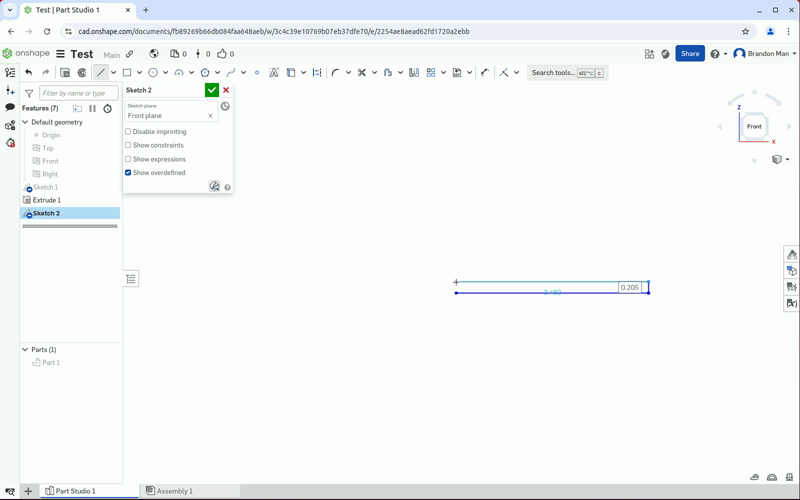
click(456, 281)
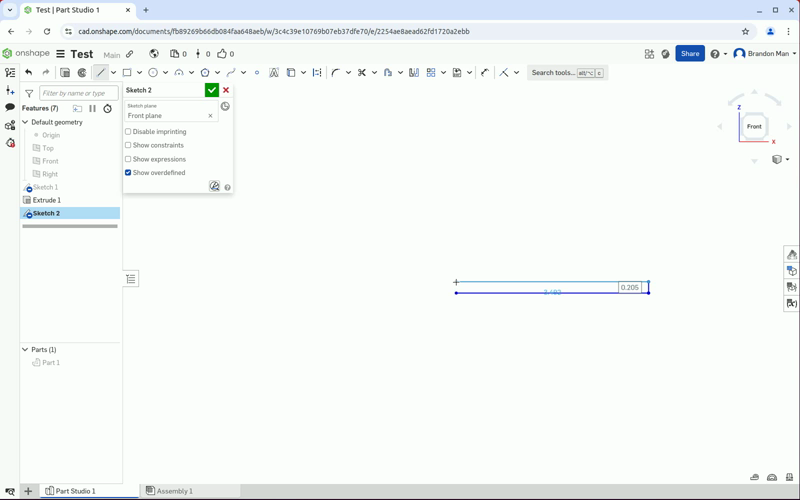
scroll(-6)
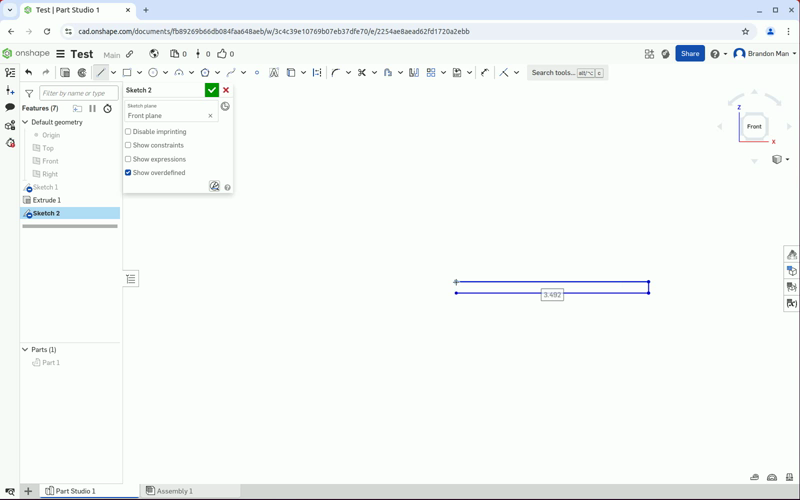
scroll(-6)
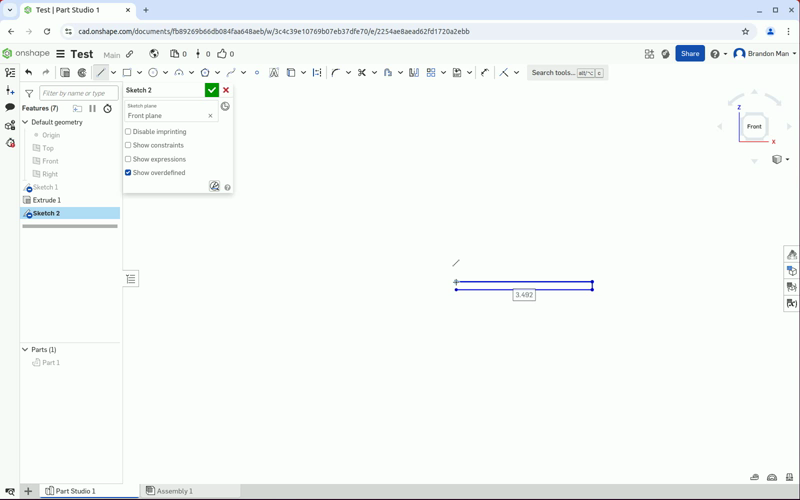
scroll(-6)
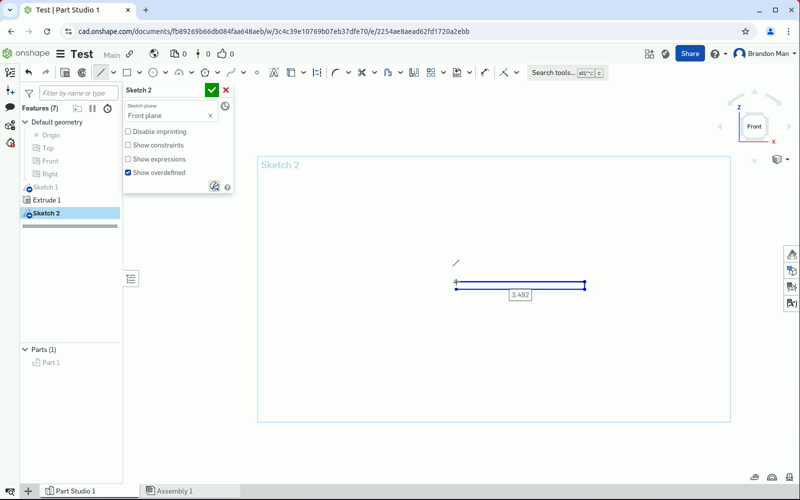
scroll(-6)
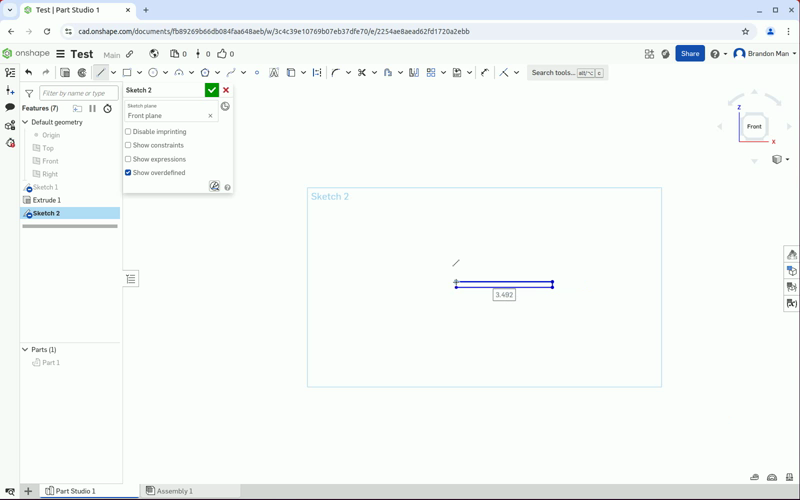
scroll(-6)
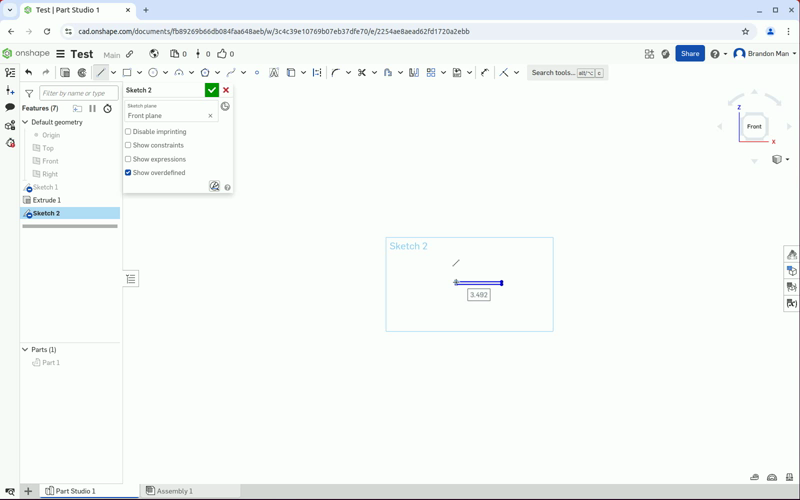
scroll(-6)
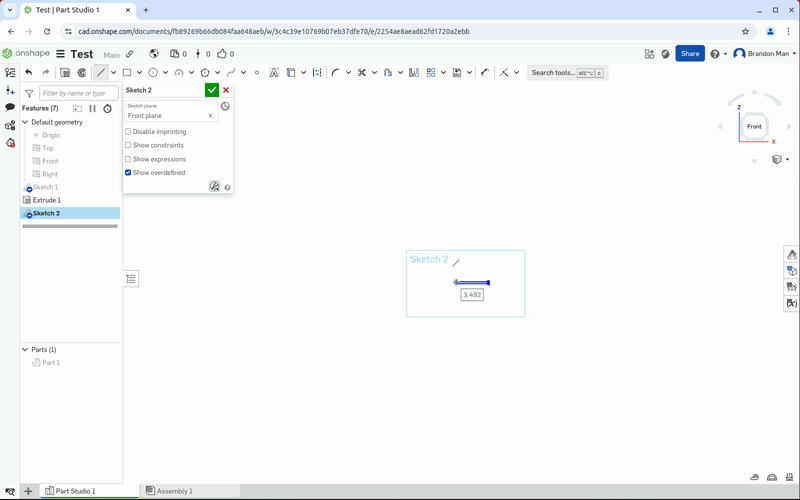
scroll(-6)
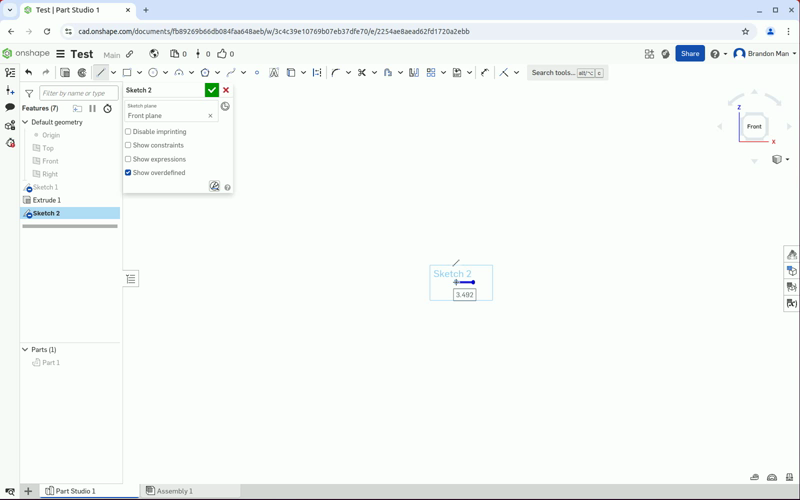
key_up(shift)
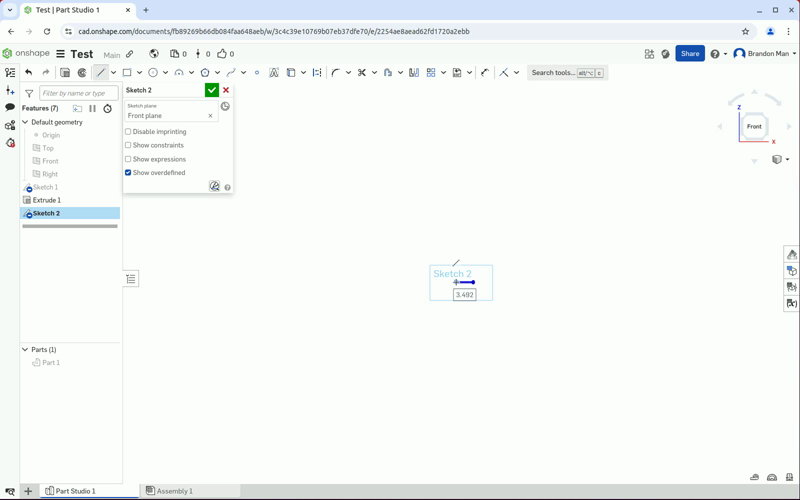
mouse_move(486, 281)
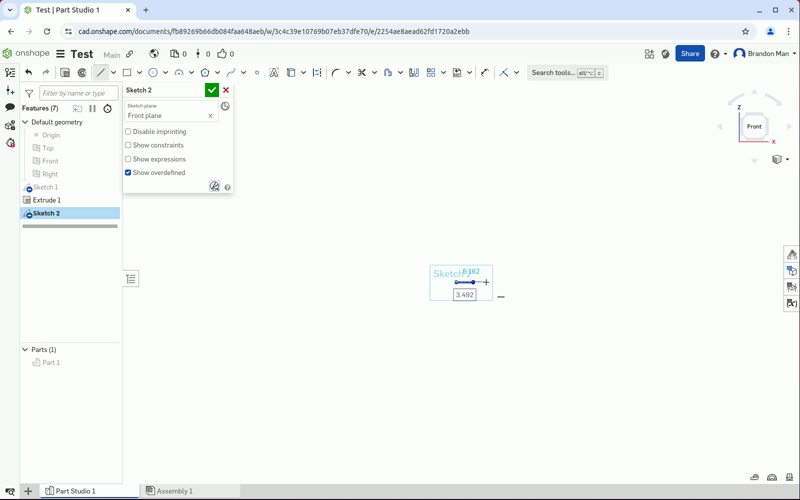
key_down(shift)
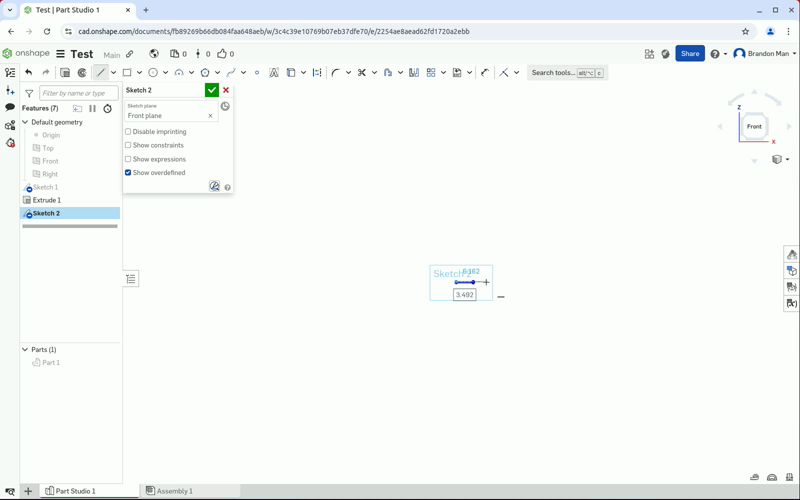
mouse_move(456, 282)
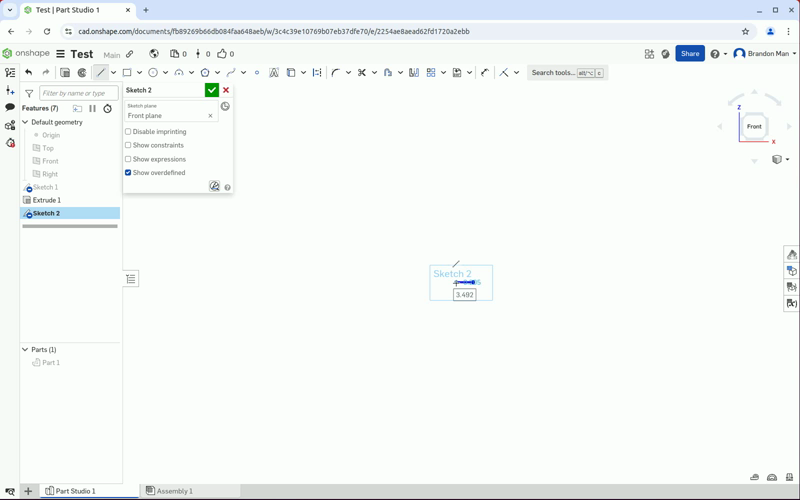
scroll(6)
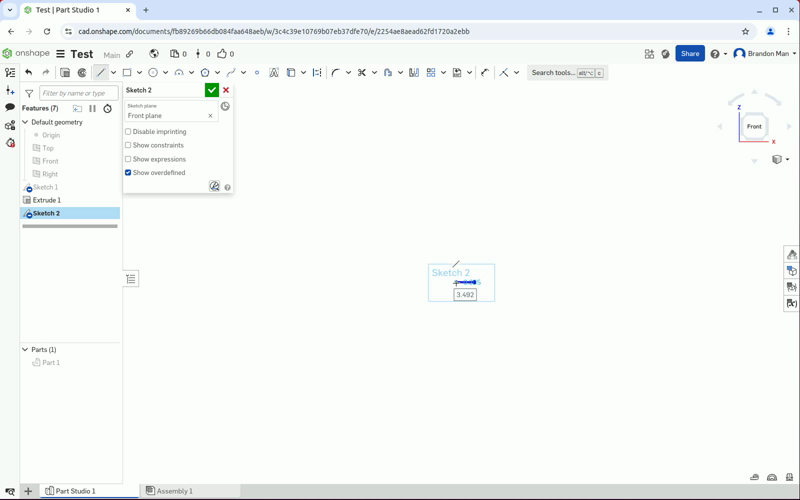
scroll(6)
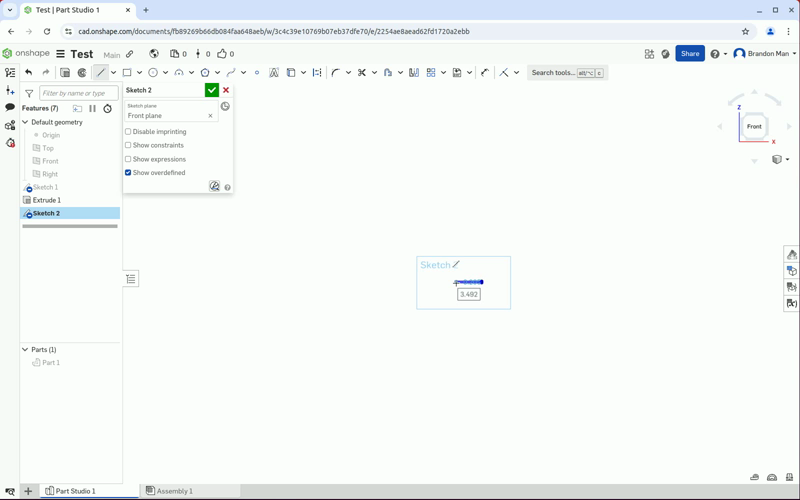
scroll(6)
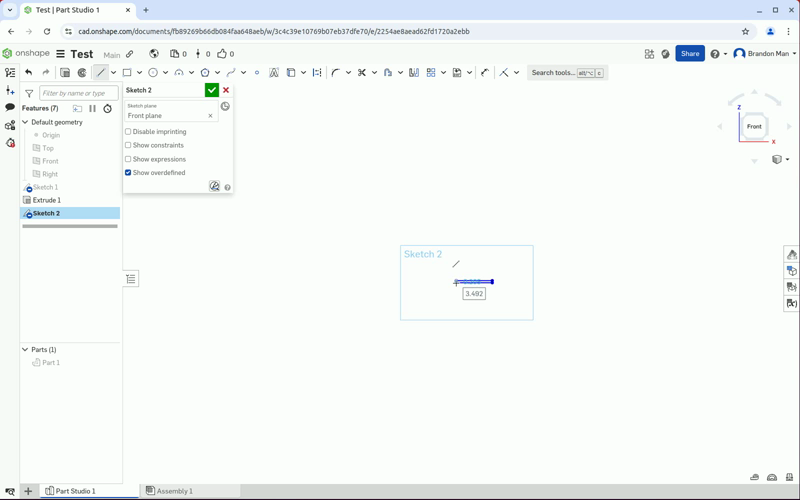
scroll(6)
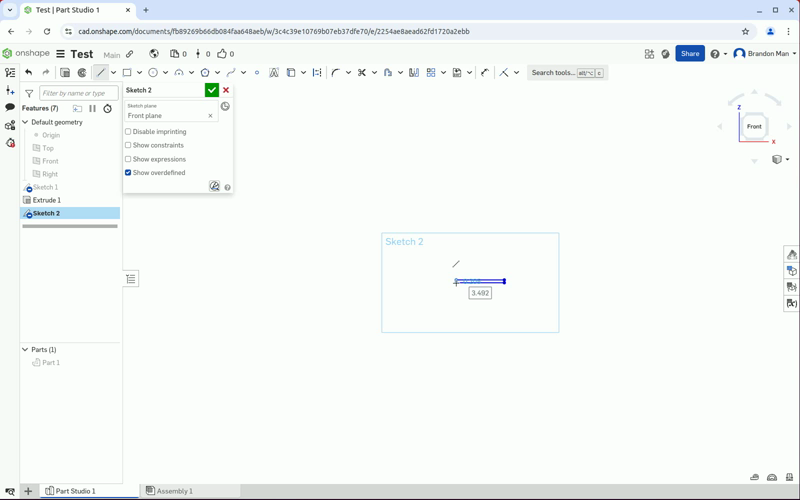
scroll(6)
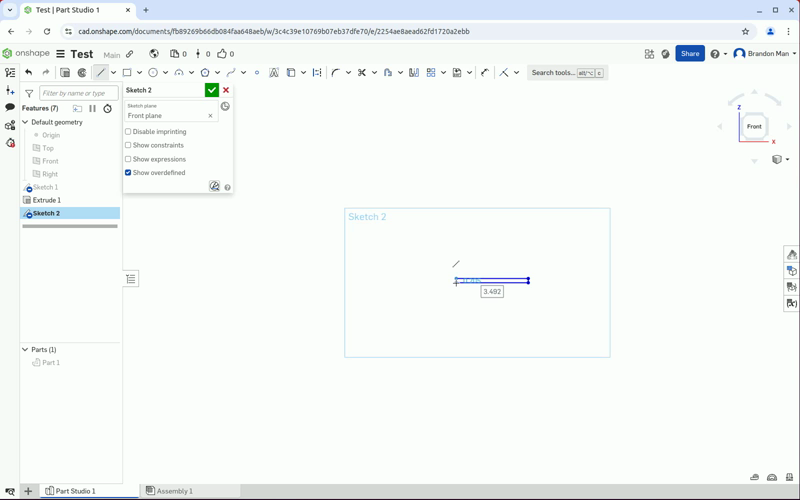
scroll(6)
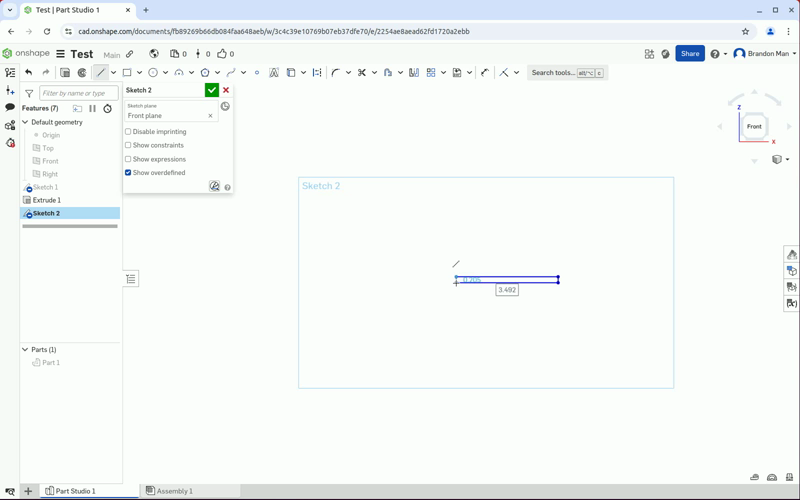
scroll(6)
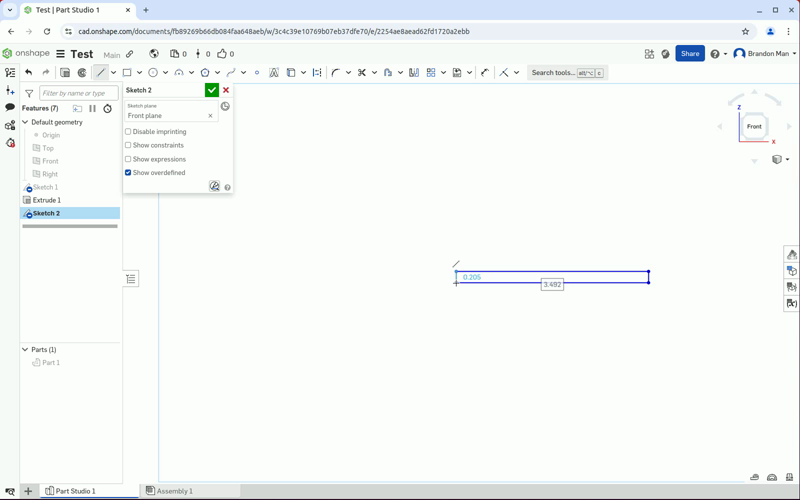
key_up(shift)
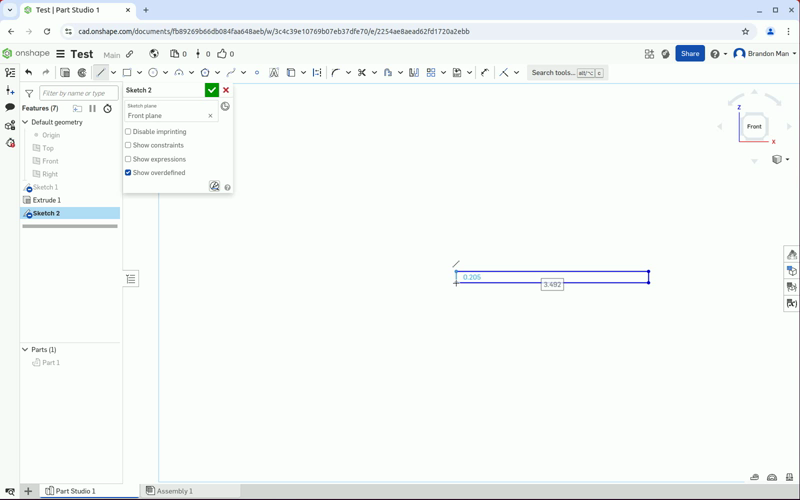
click(456, 282)
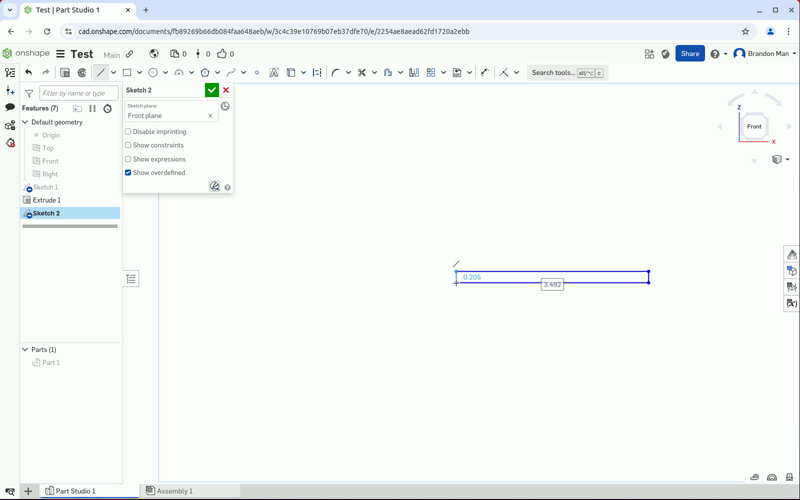
scroll(-6)
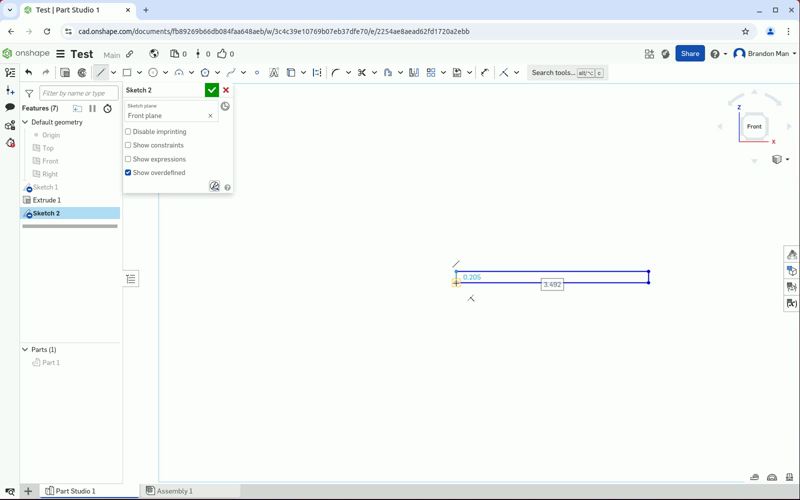
scroll(-6)
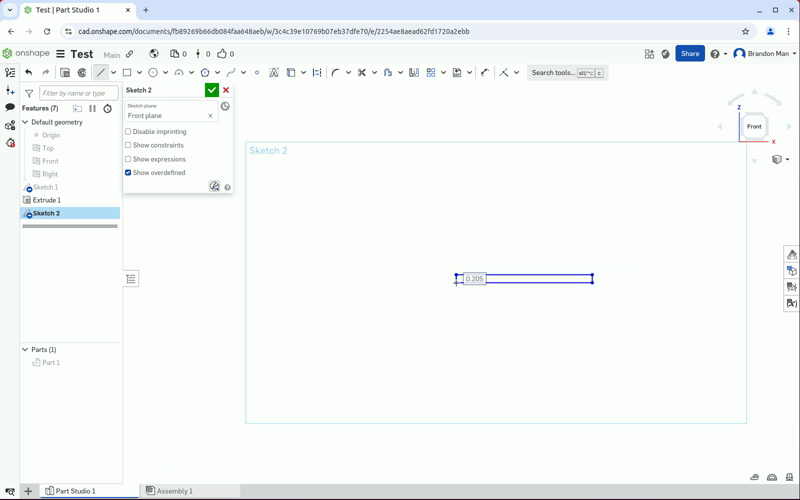
scroll(-6)
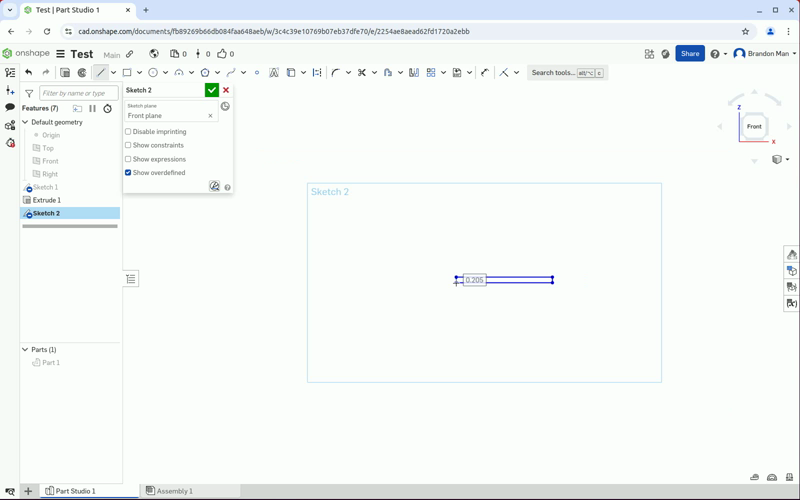
scroll(-6)
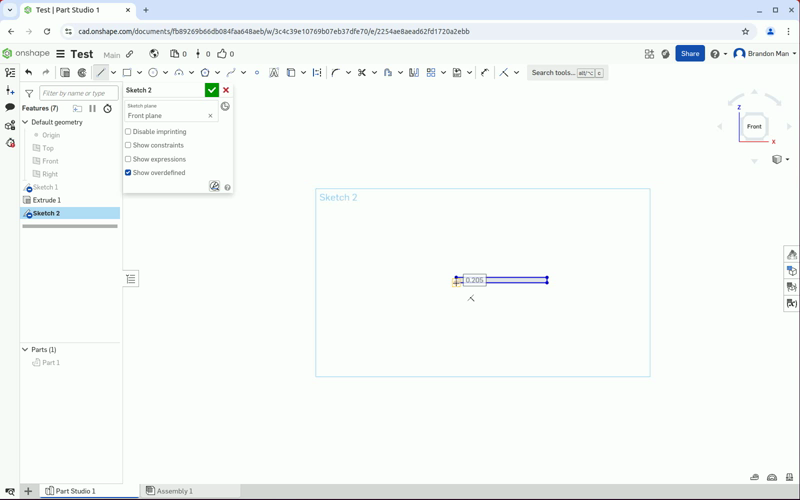
scroll(-6)
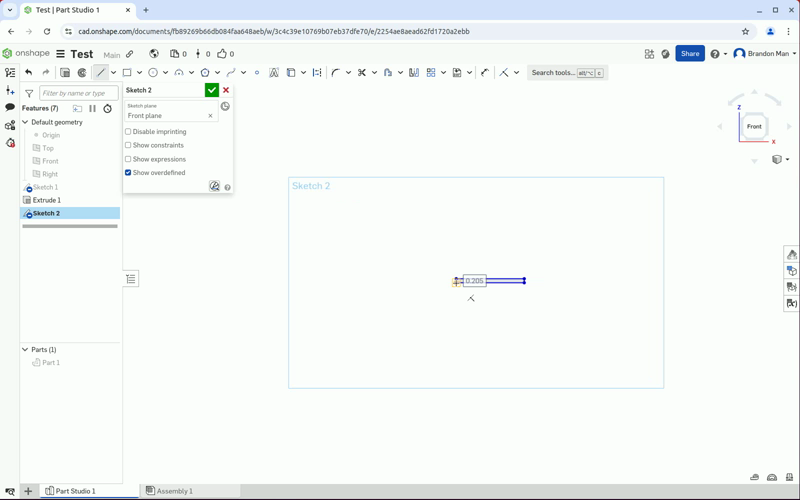
scroll(-6)
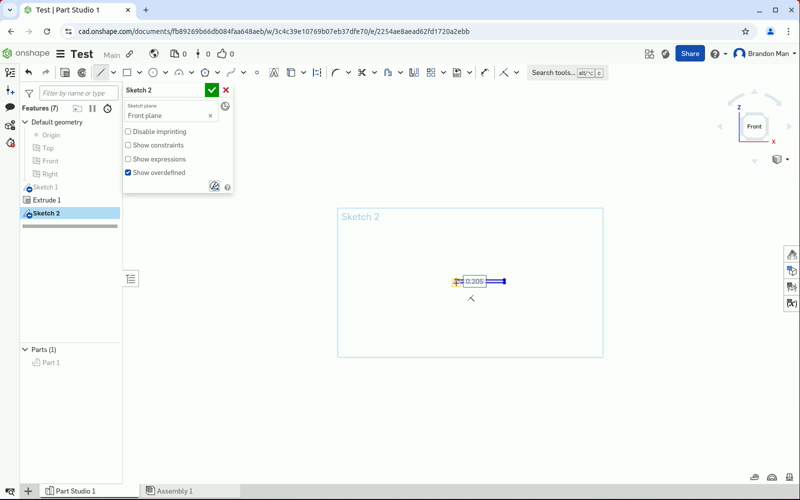
scroll(-6)
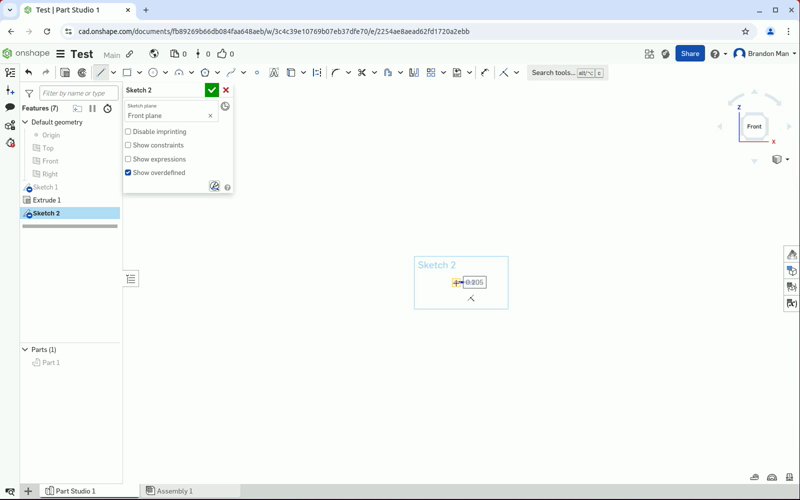
key(esc)
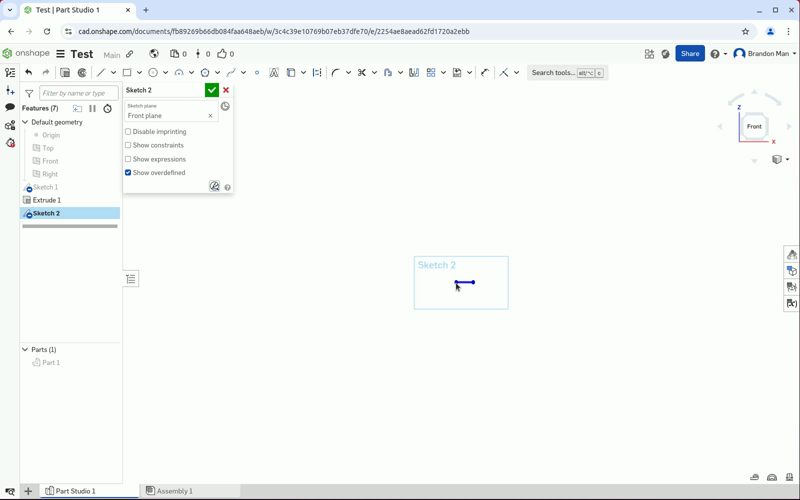
mouse_move(460, 282)
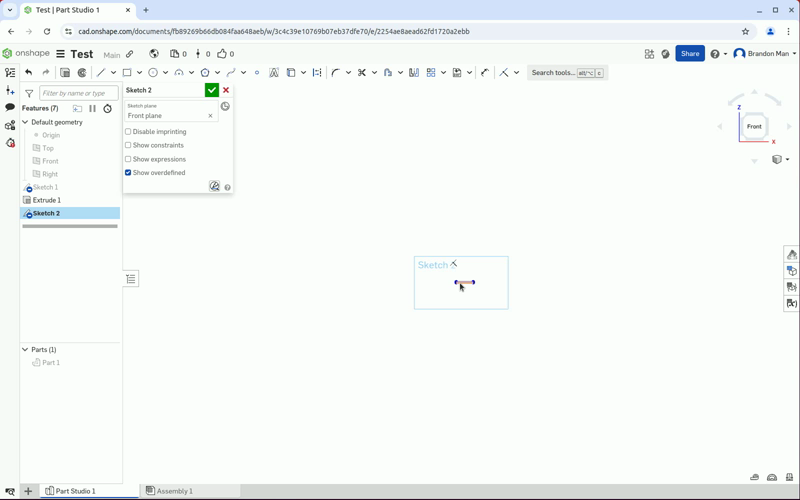
scroll(6)
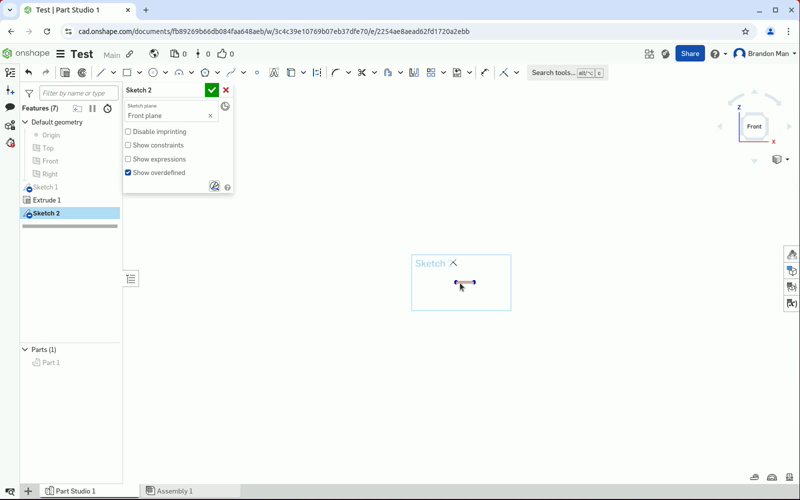
scroll(6)
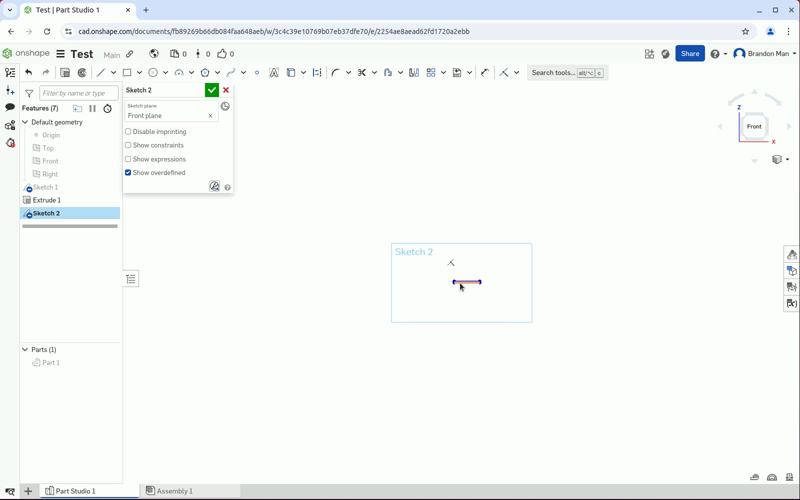
scroll(6)
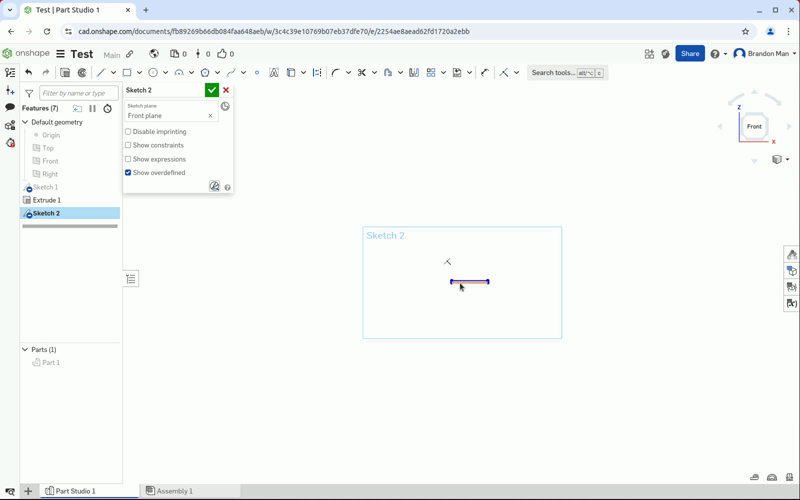
scroll(6)
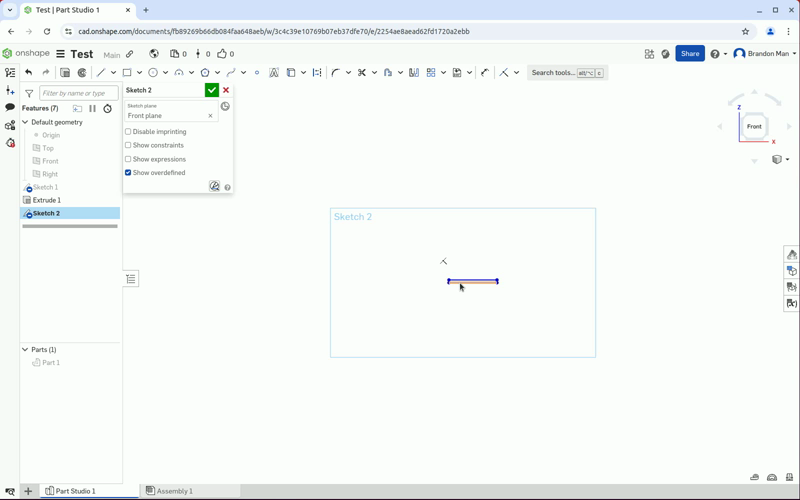
scroll(6)
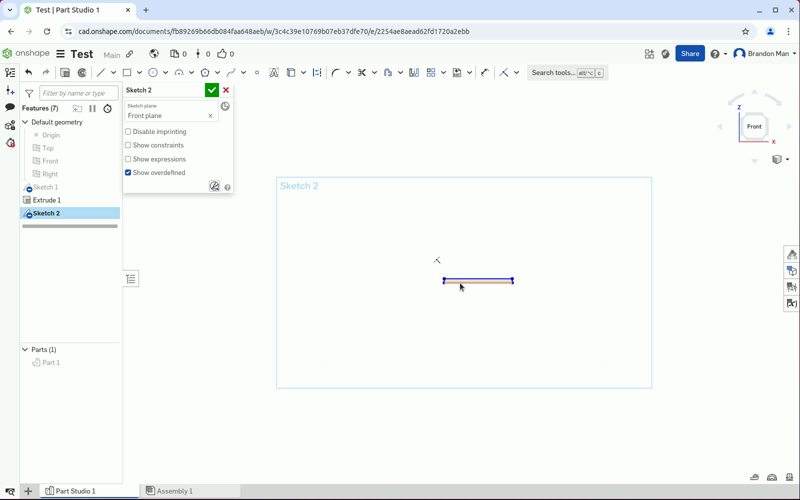
scroll(6)
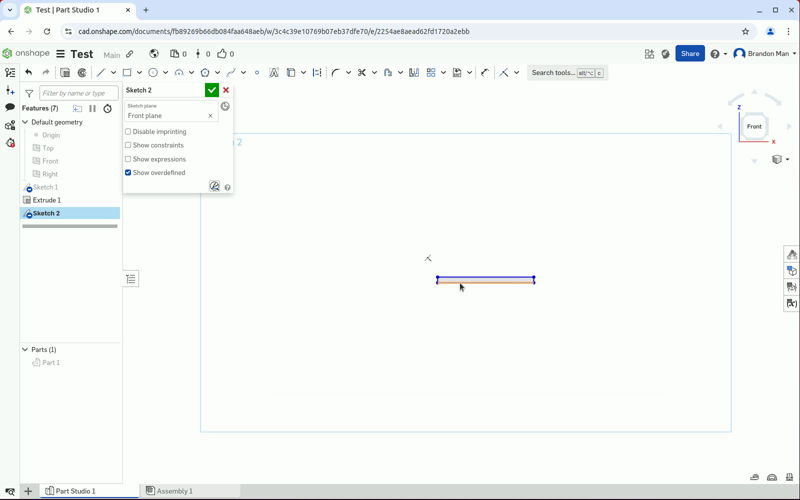
scroll(6)
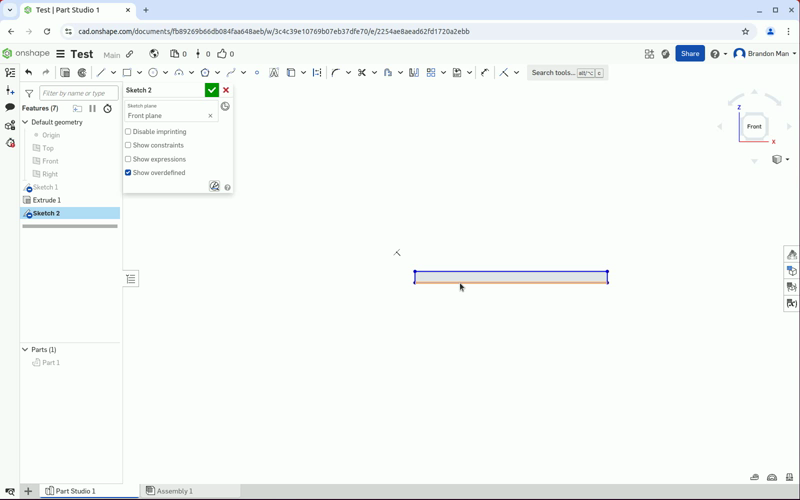
click(460, 282)
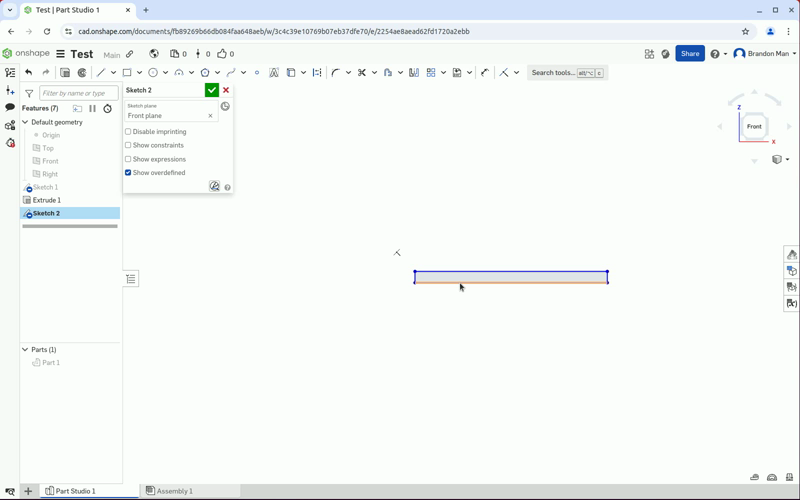
scroll(-6)
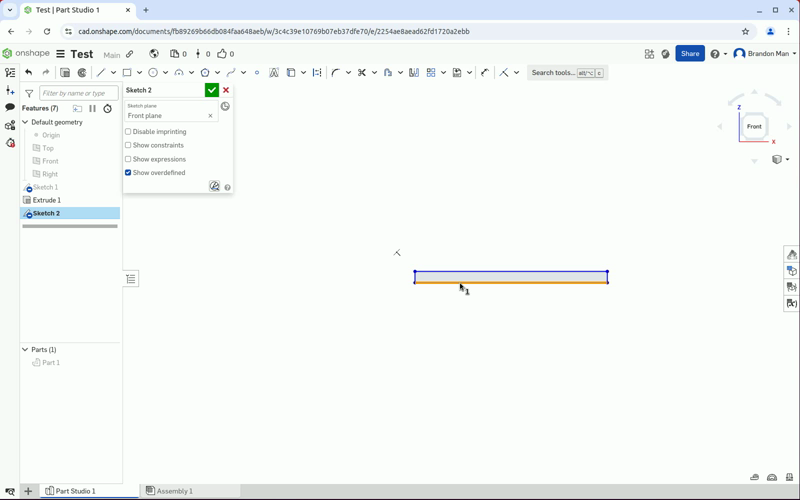
scroll(-6)
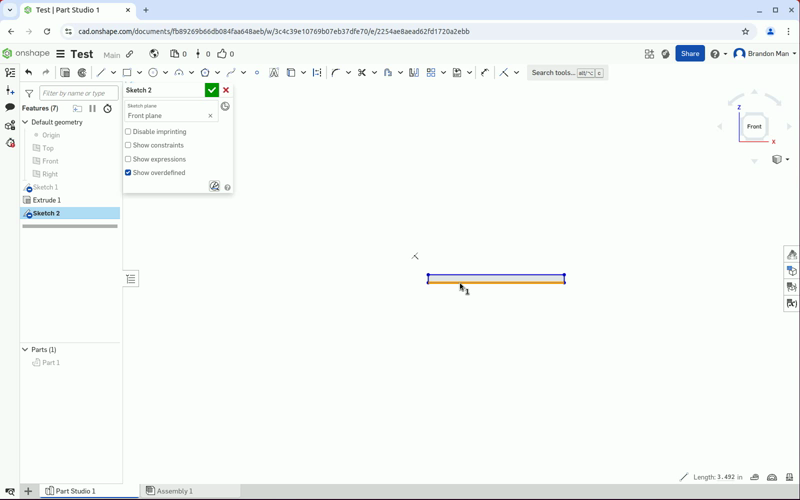
scroll(-6)
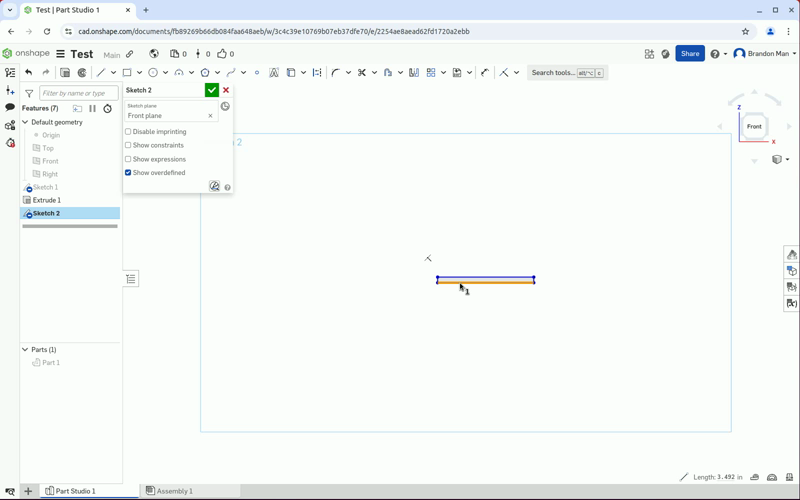
scroll(-6)
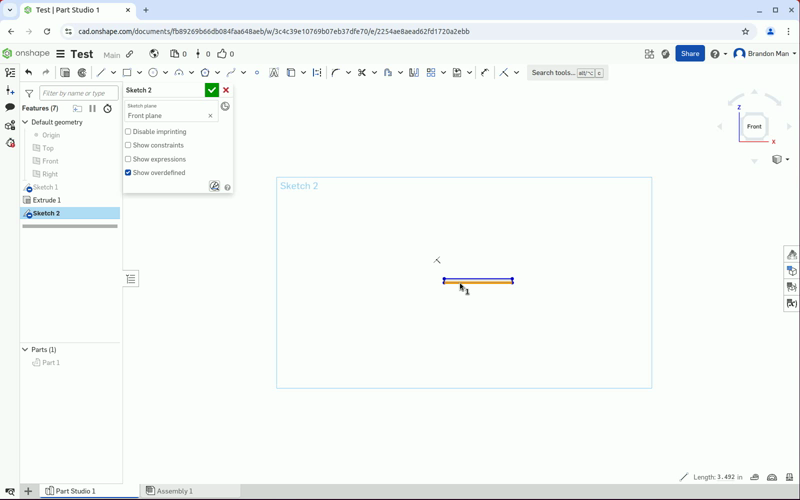
scroll(-6)
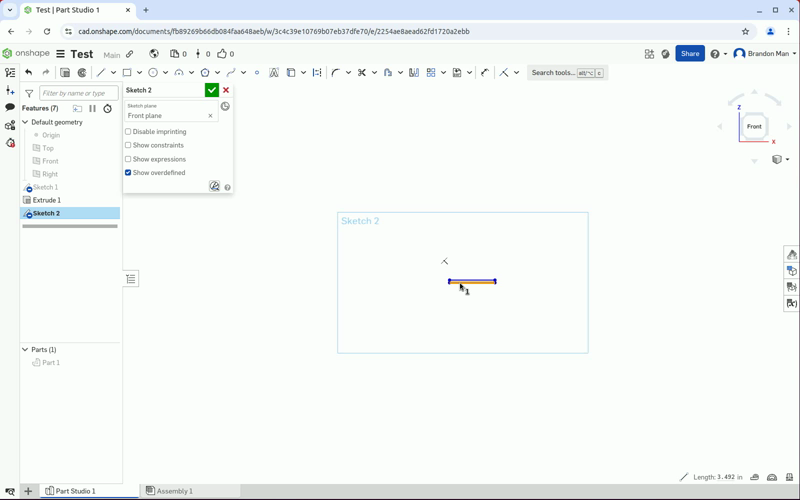
scroll(-6)
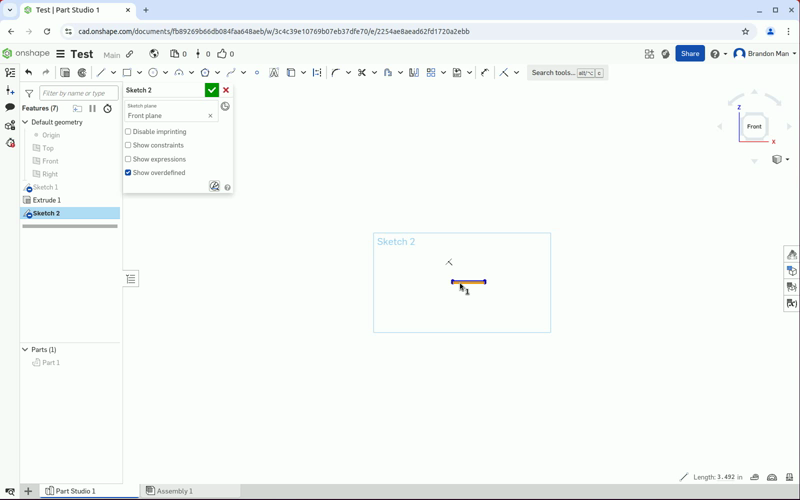
scroll(-6)
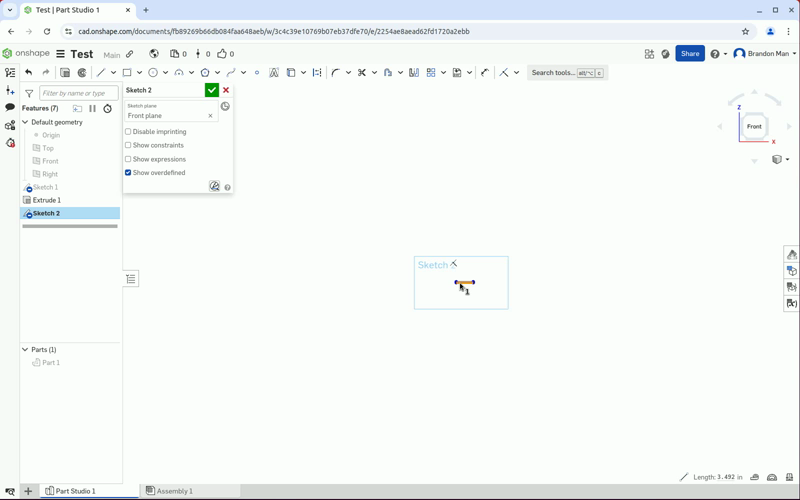
mouse_move(73, 352)
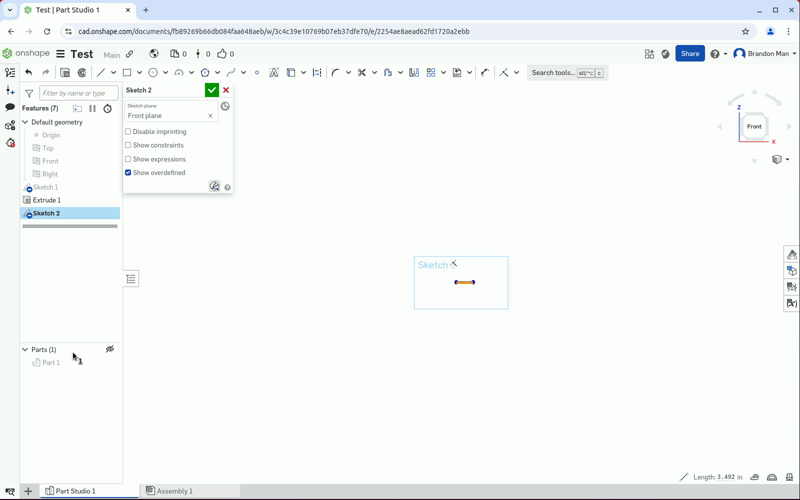
key(shift+y)
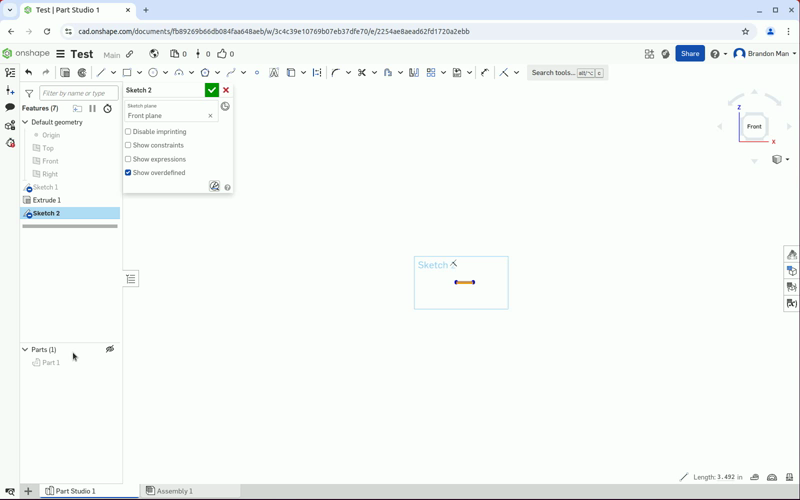
key(shift+e)
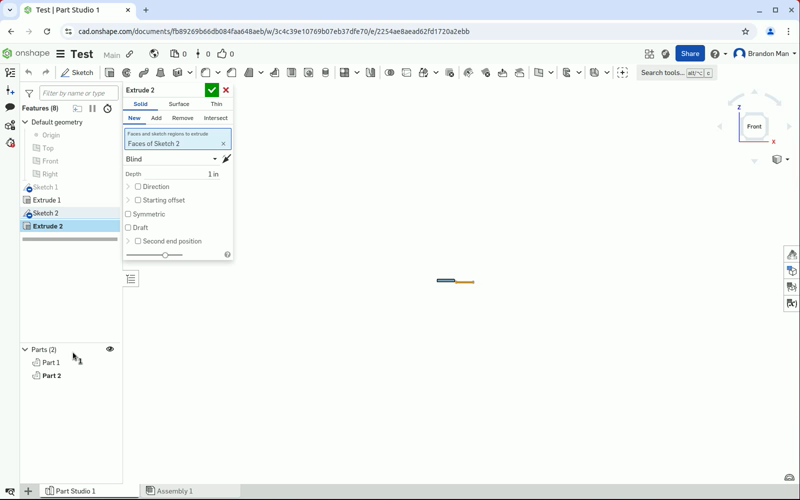
mouse_move(143, 106)
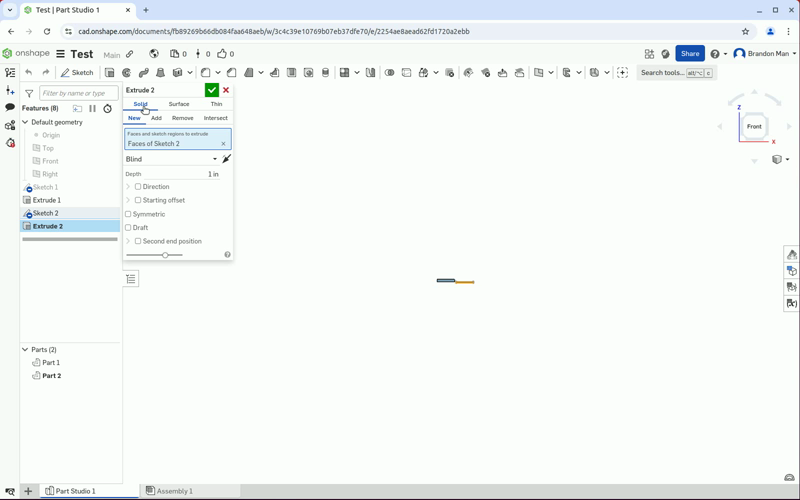
click(143, 106)
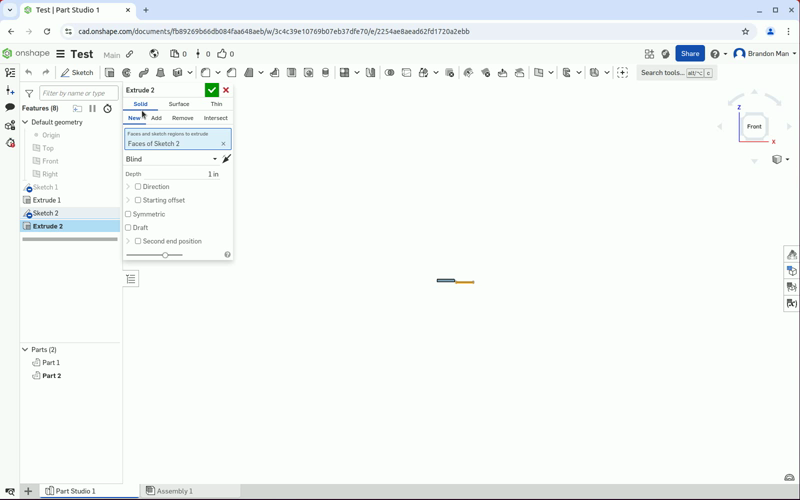
mouse_move(137, 120)
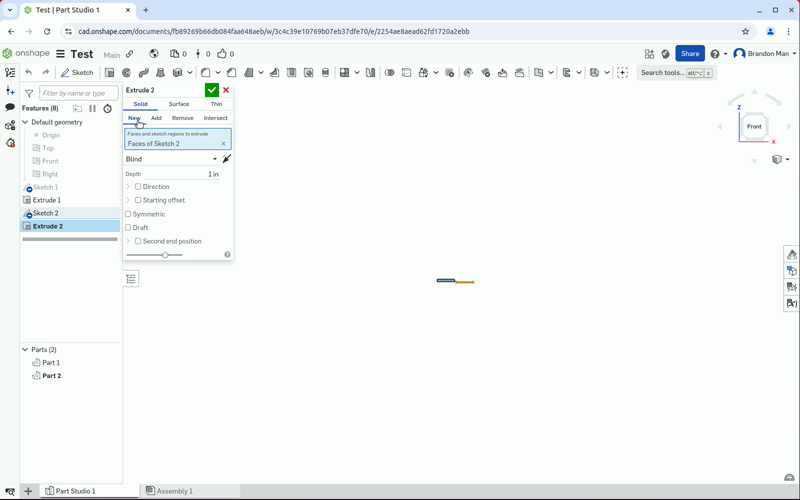
click(137, 120)
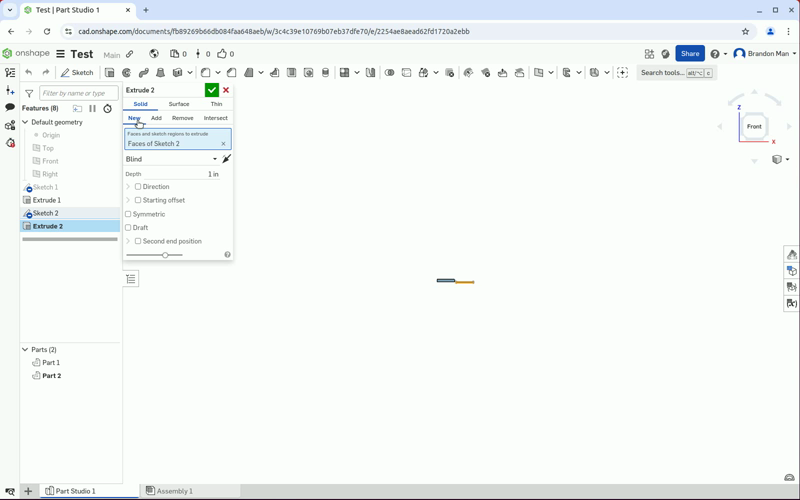
key(tab, 4)
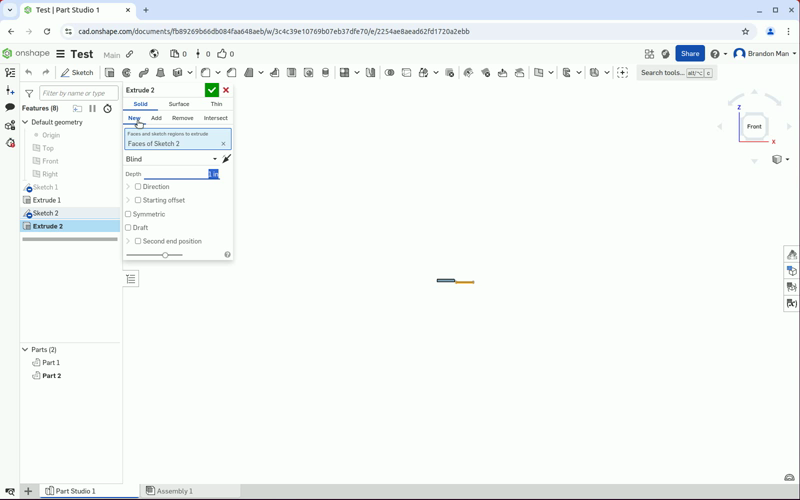
text(23.108)
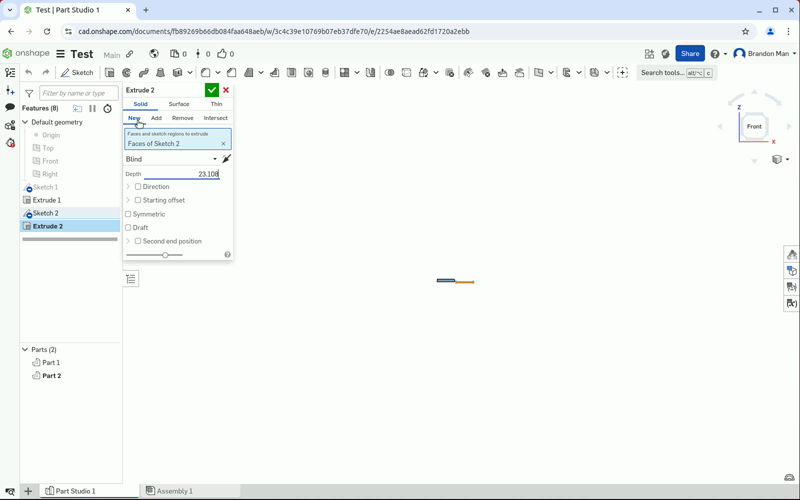
key(enter)
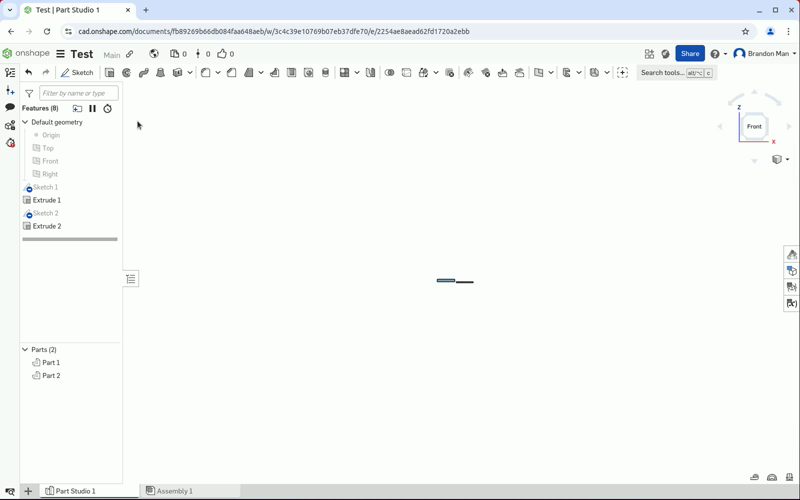
key(shift+h)
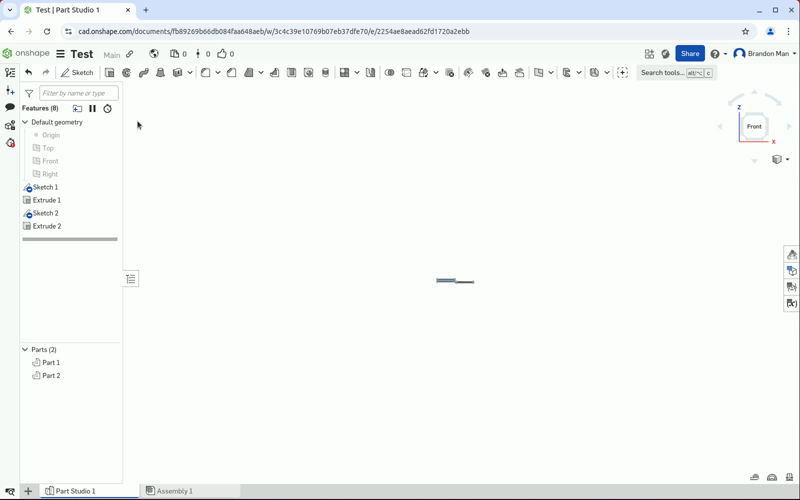
key(shift+h)
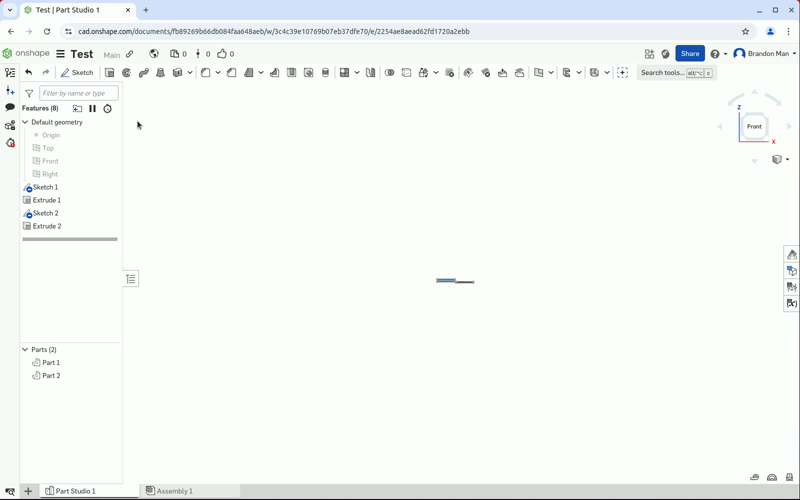
key(shift+7)
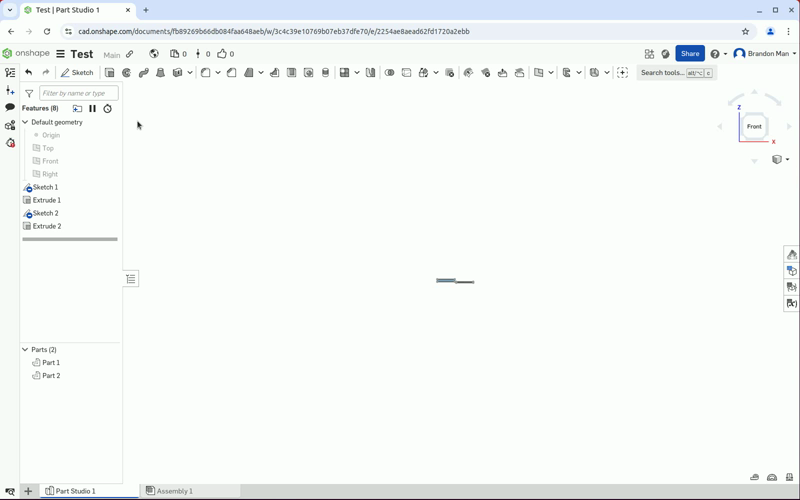
key(left, 2)
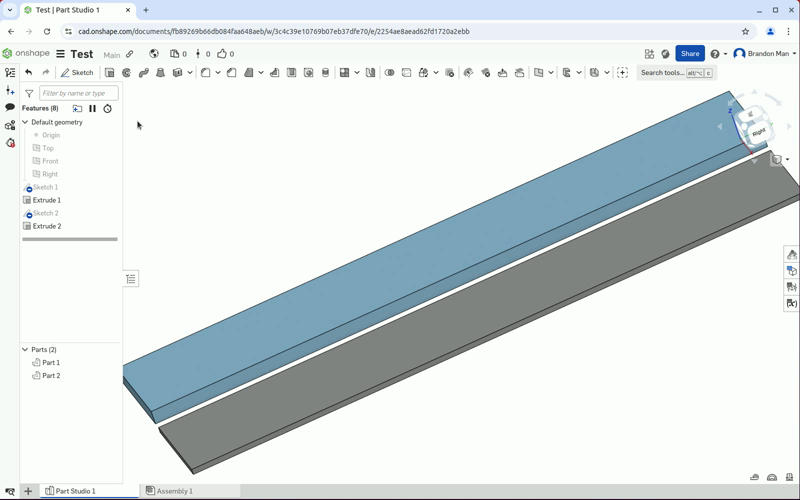
key(down, 2)
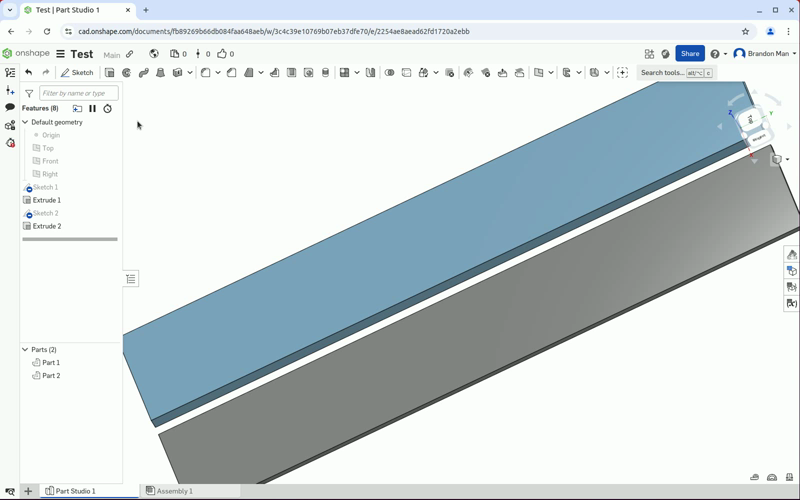
key(up, 2)
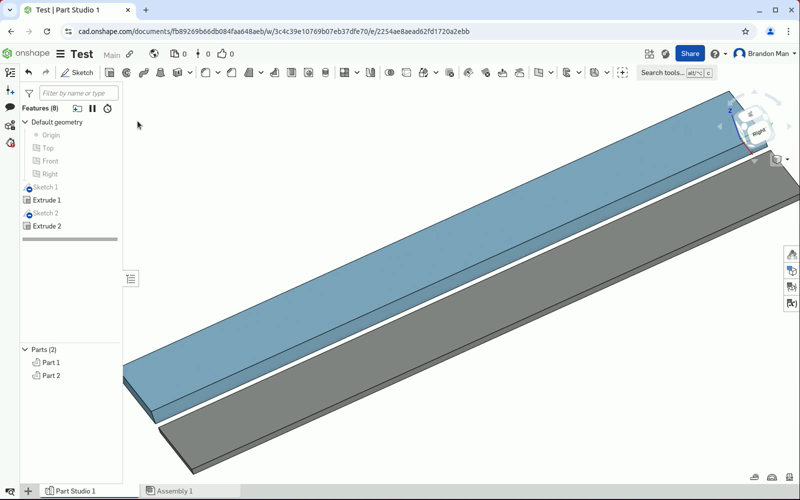
key(right, 2)
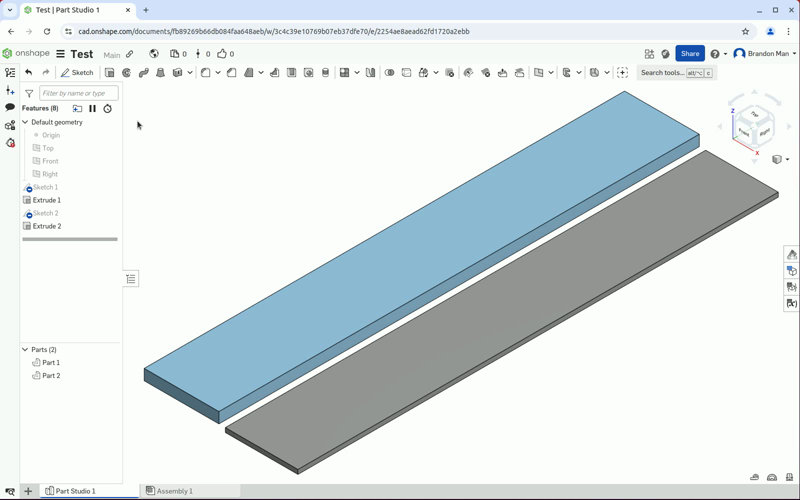
mouse_move(73, 189)
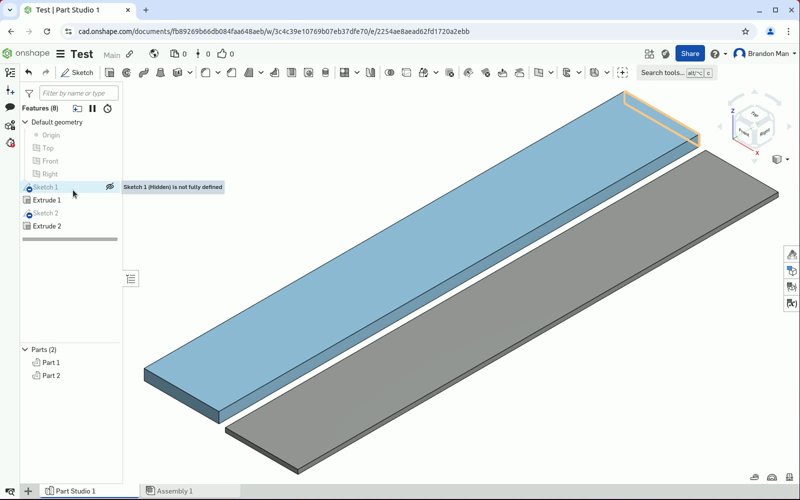
click(73, 189)